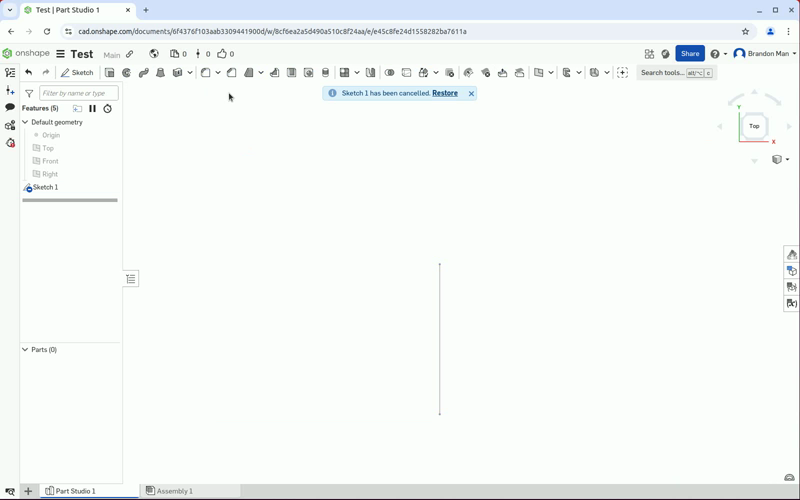
key(shift+h)
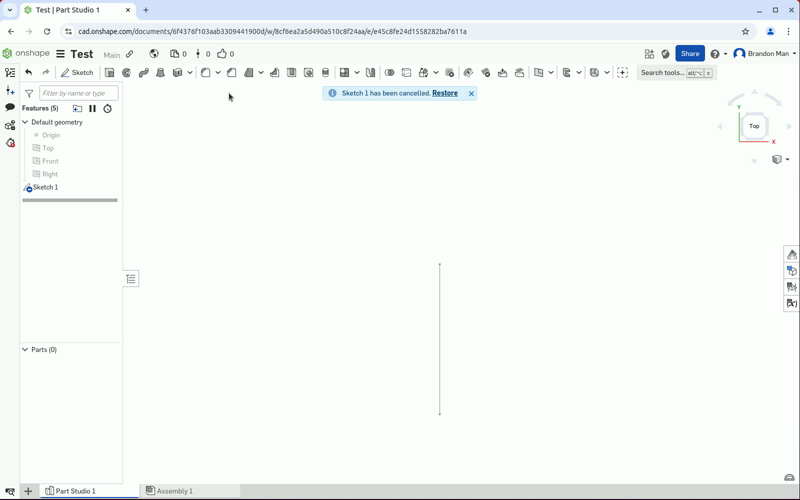
key(shift+s)
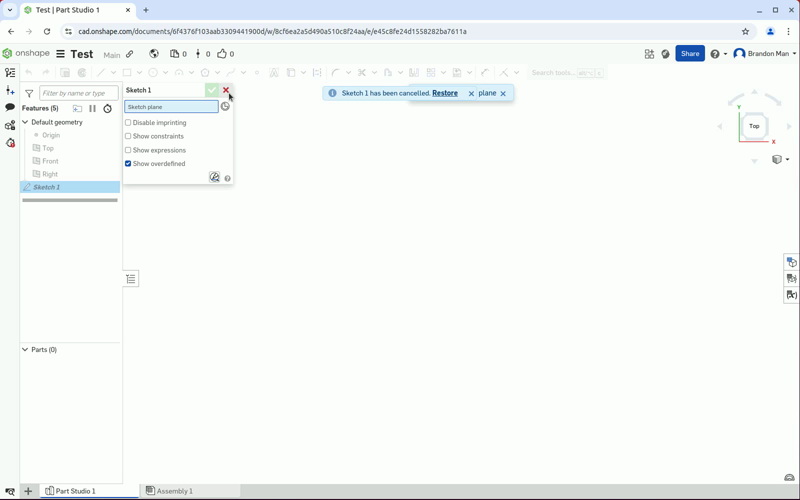
mouse_move(73, 150)
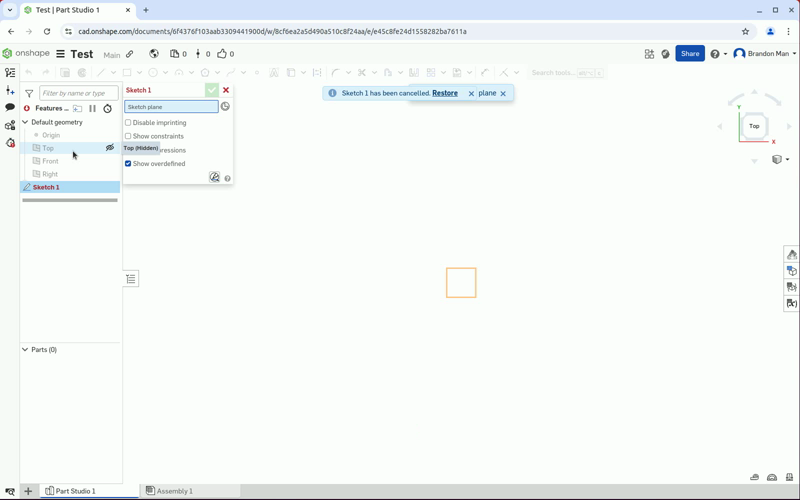
click(73, 150)
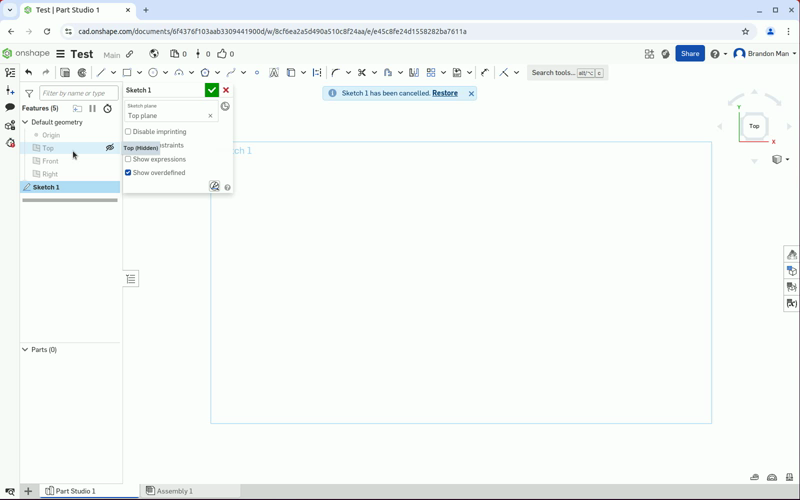
mouse_move(73, 352)
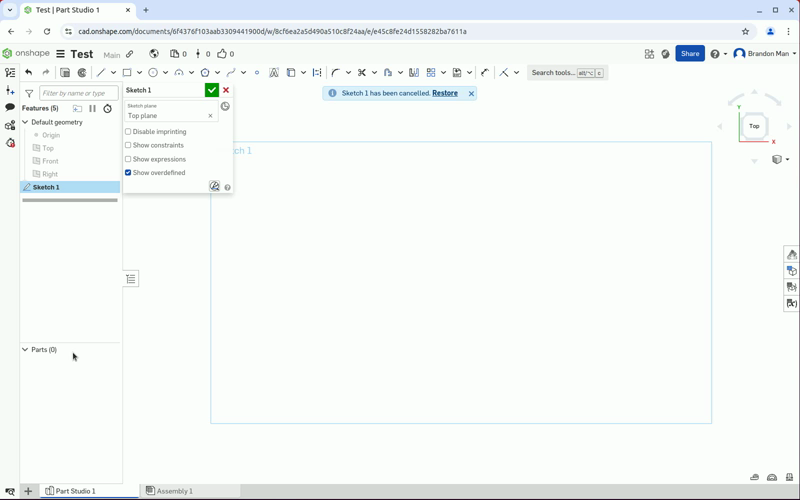
key(y)
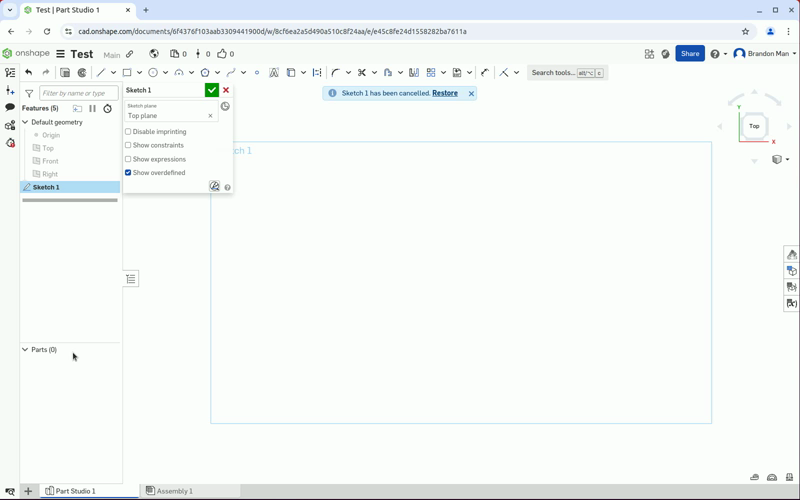
key(l)
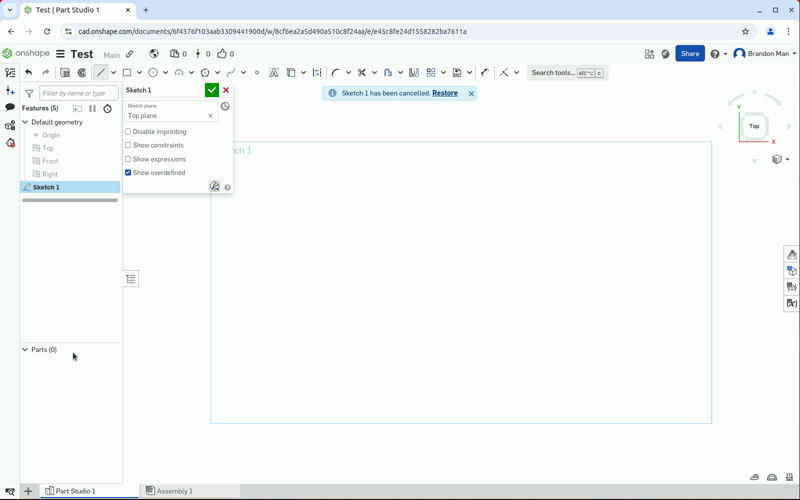
key_down(shift)
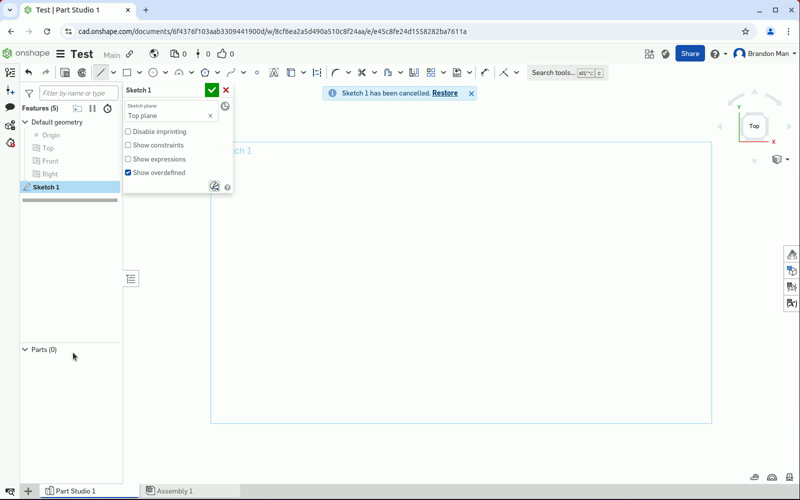
mouse_move(353, 336)
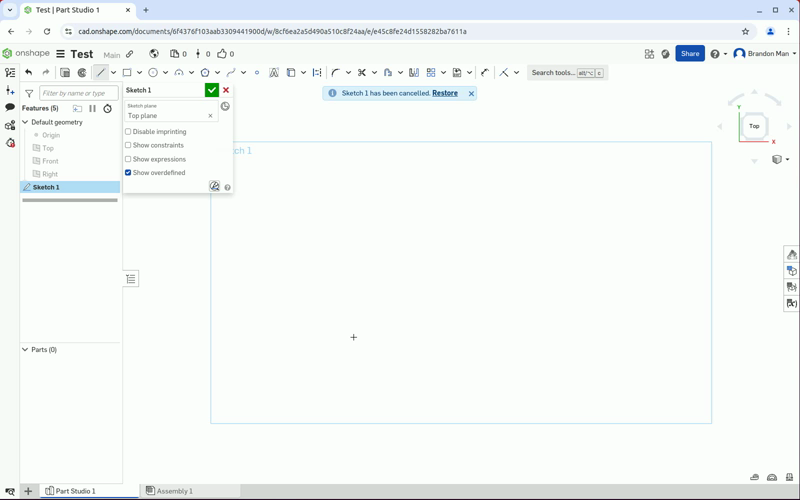
click(353, 336)
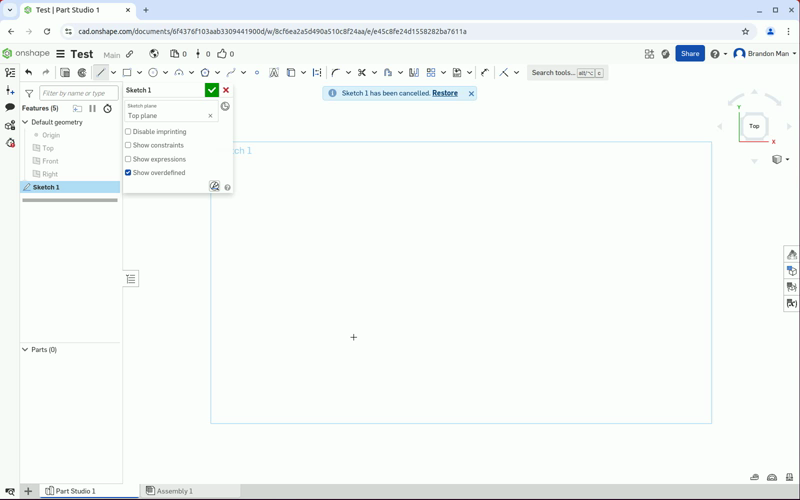
key_up(shift)
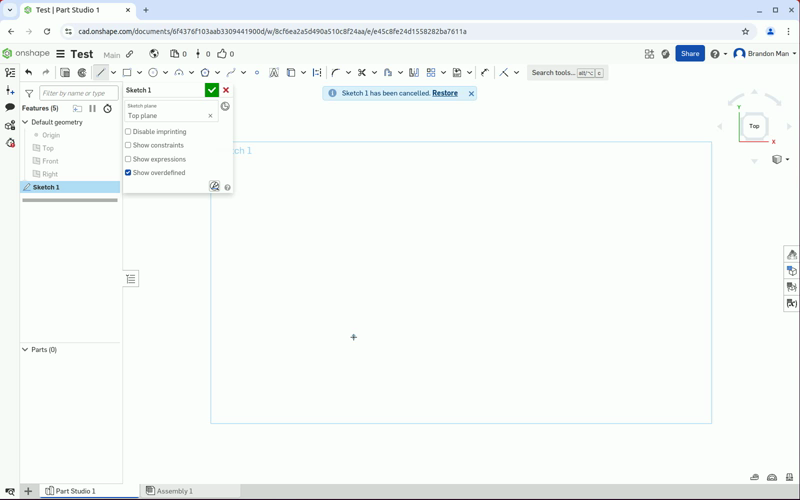
key_down(shift)
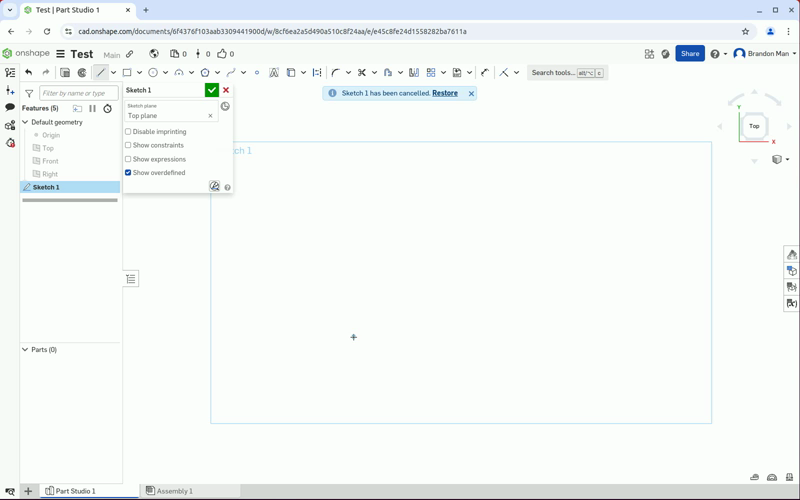
mouse_move(567, 336)
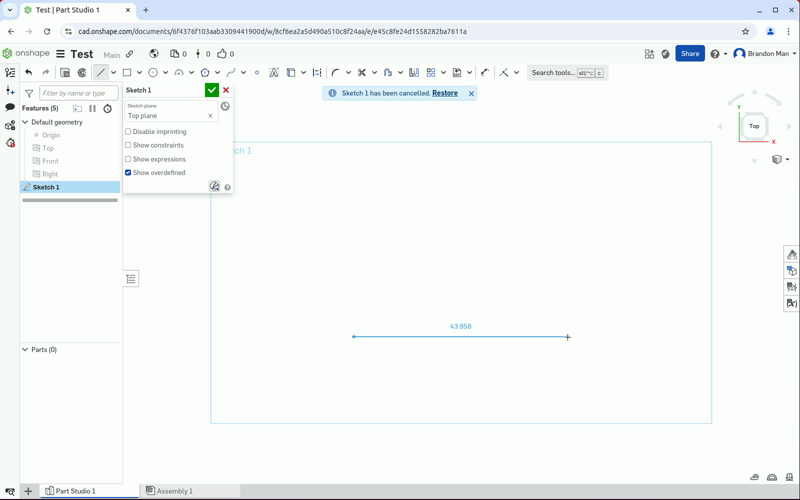
click(567, 336)
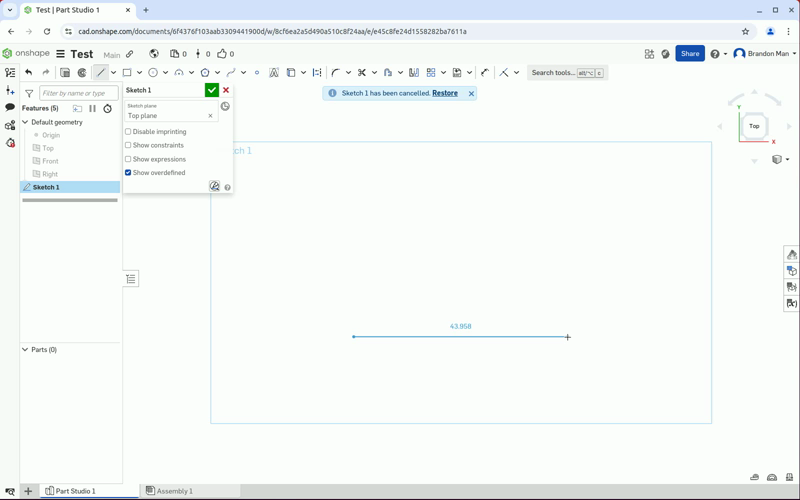
key_up(shift)
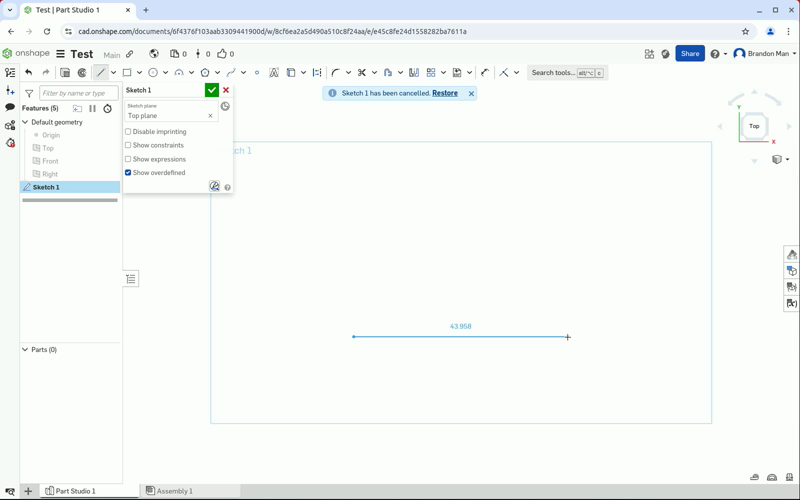
key_down(shift)
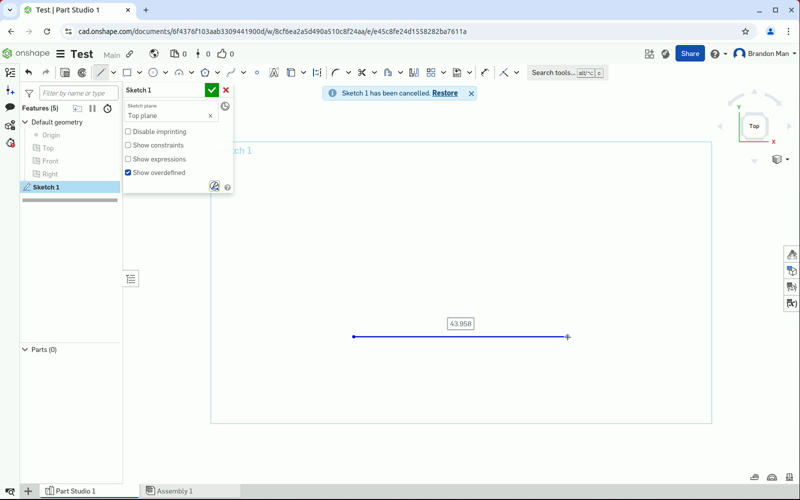
mouse_move(567, 228)
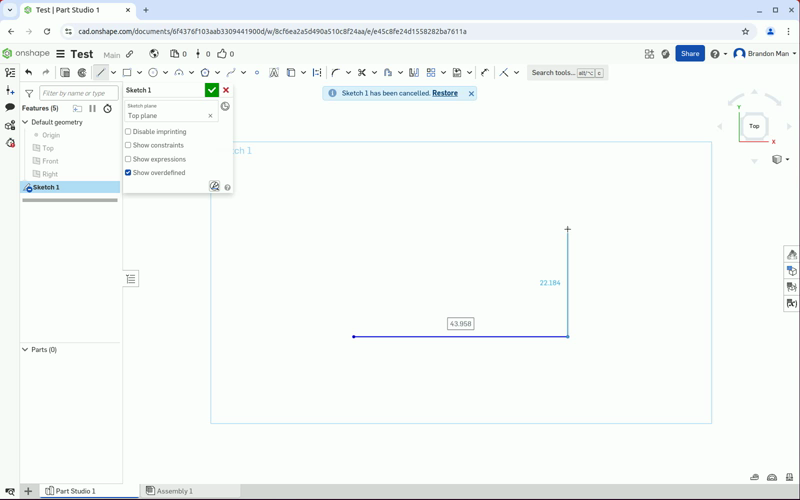
click(567, 228)
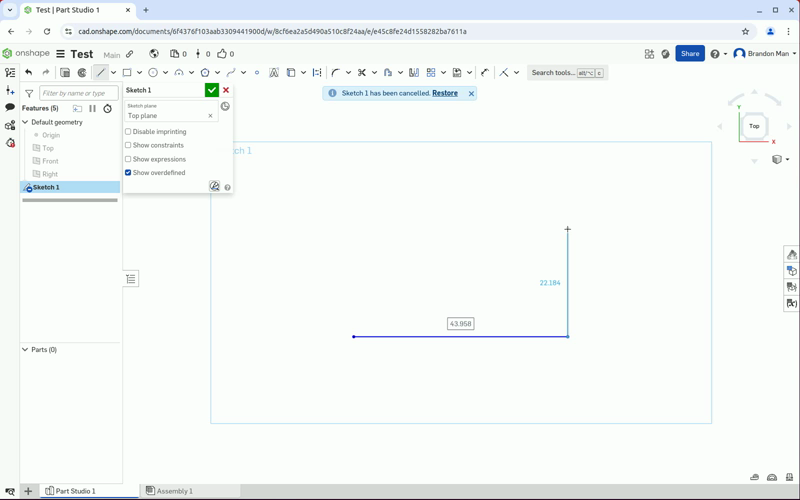
key_up(shift)
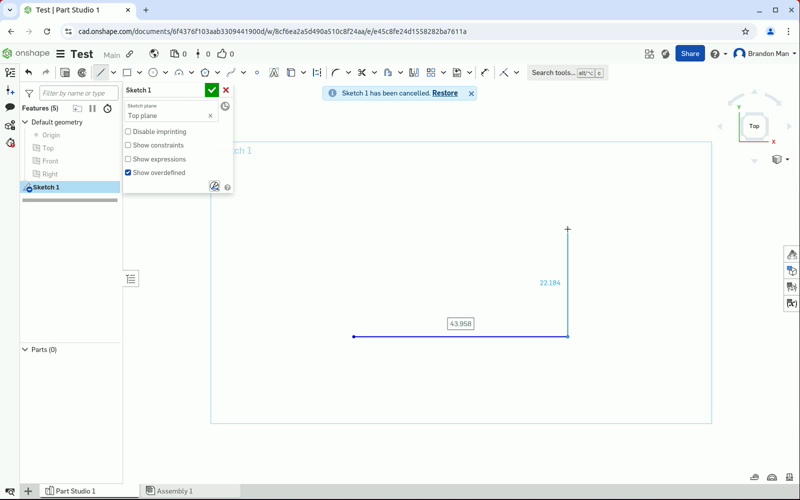
key_down(shift)
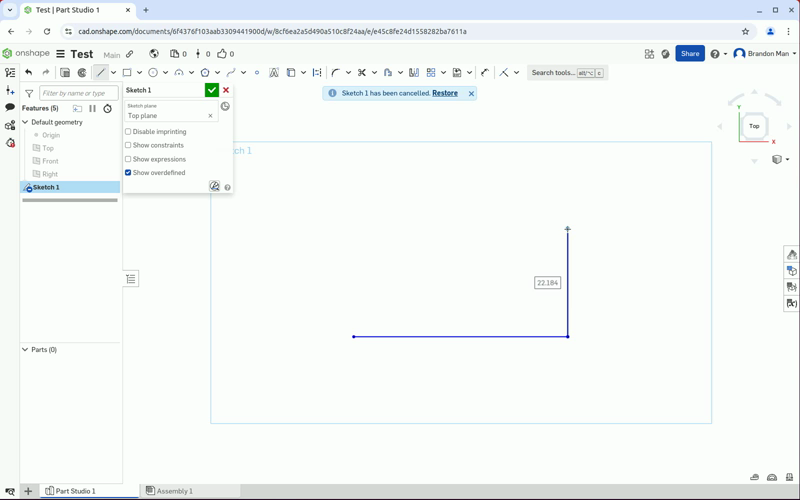
mouse_move(353, 228)
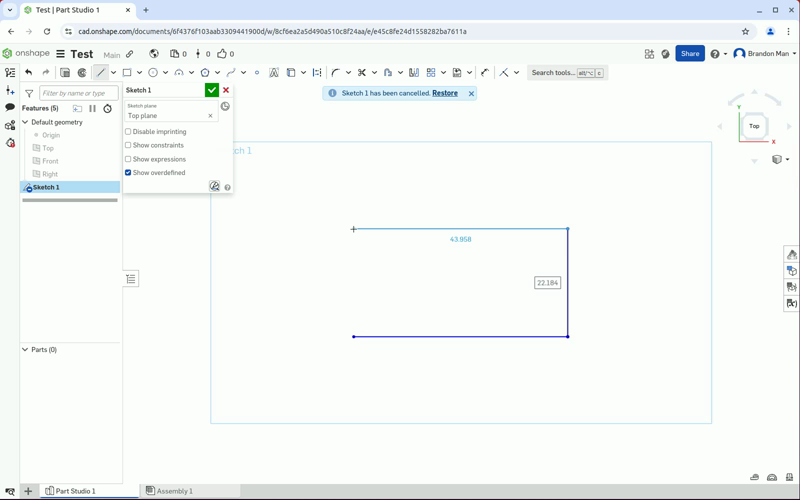
click(353, 228)
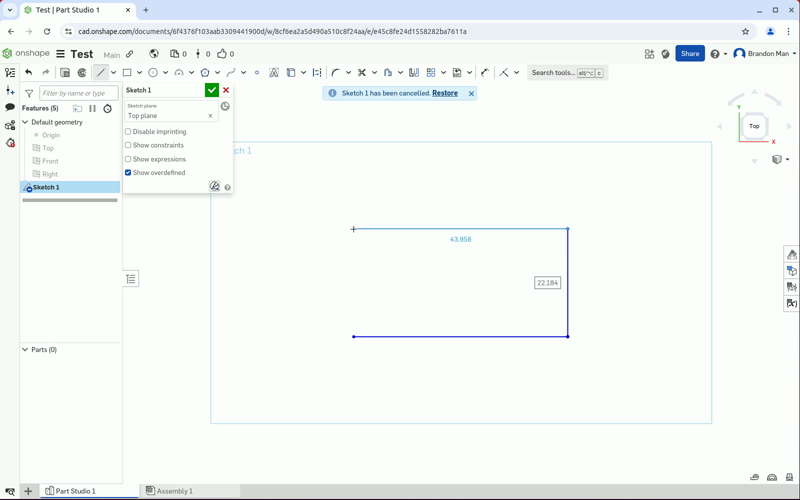
key_up(shift)
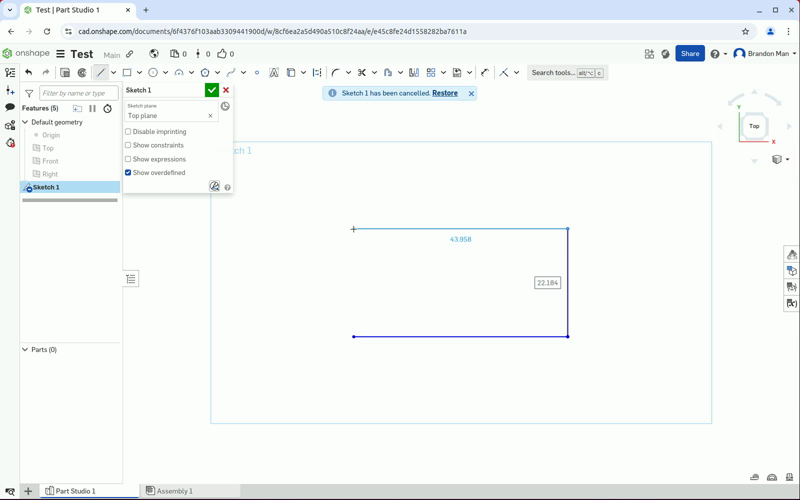
key_down(shift)
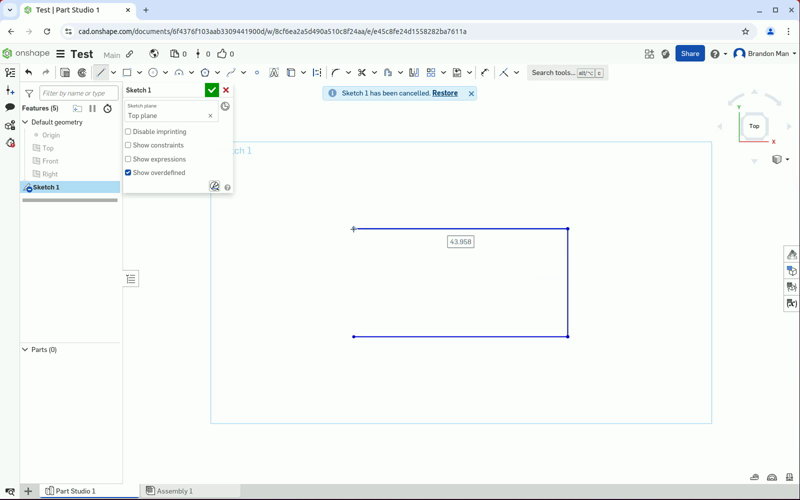
mouse_move(353, 336)
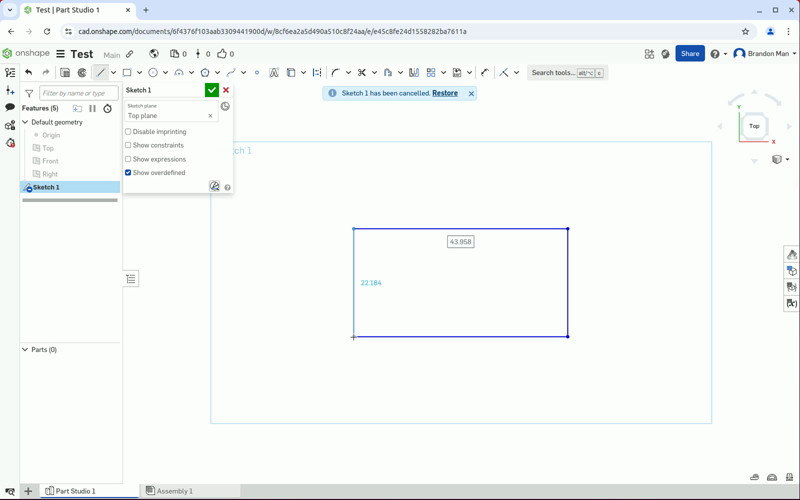
key_up(shift)
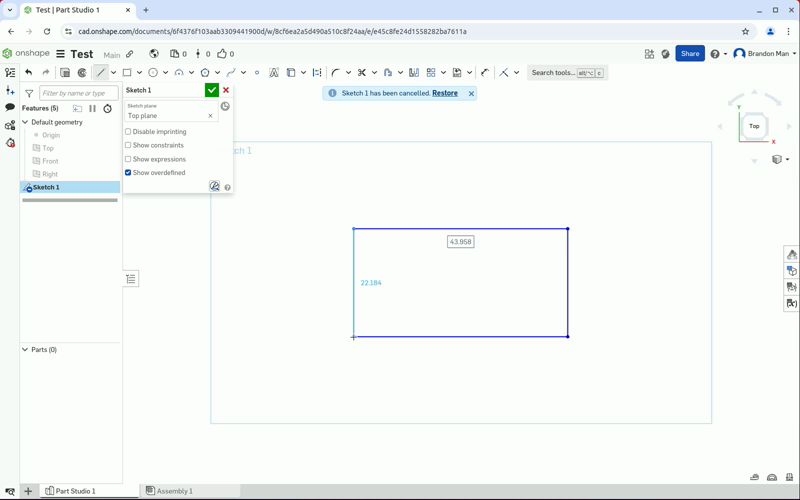
click(353, 336)
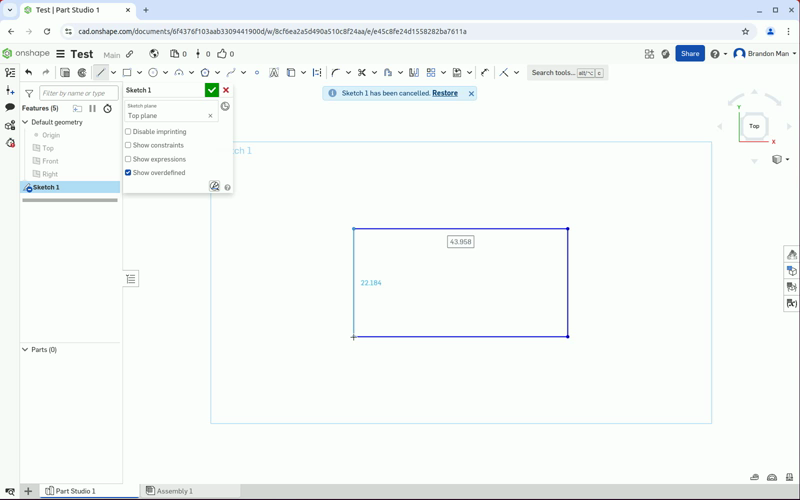
key(esc)
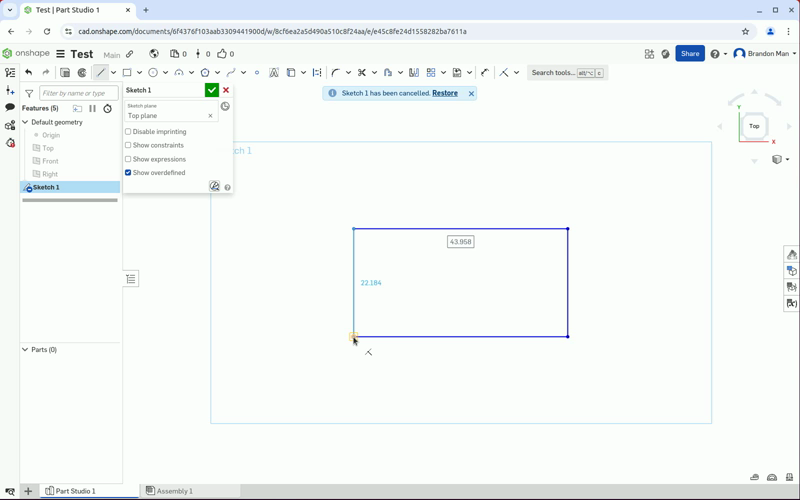
mouse_move(419, 293)
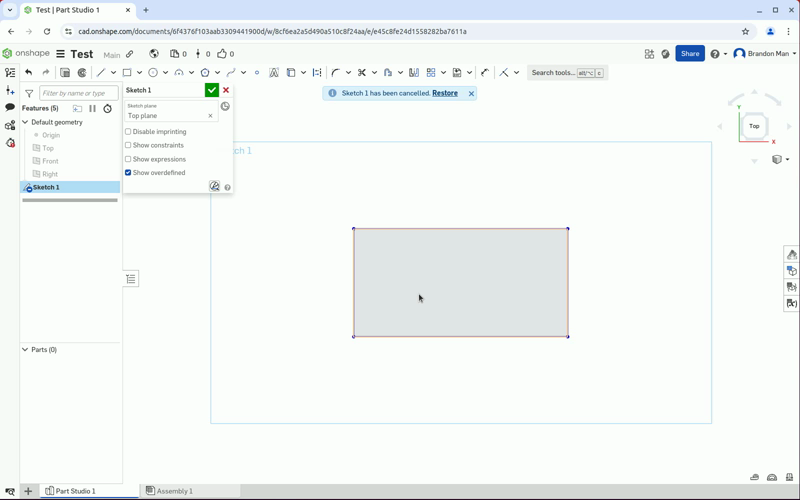
click(419, 293)
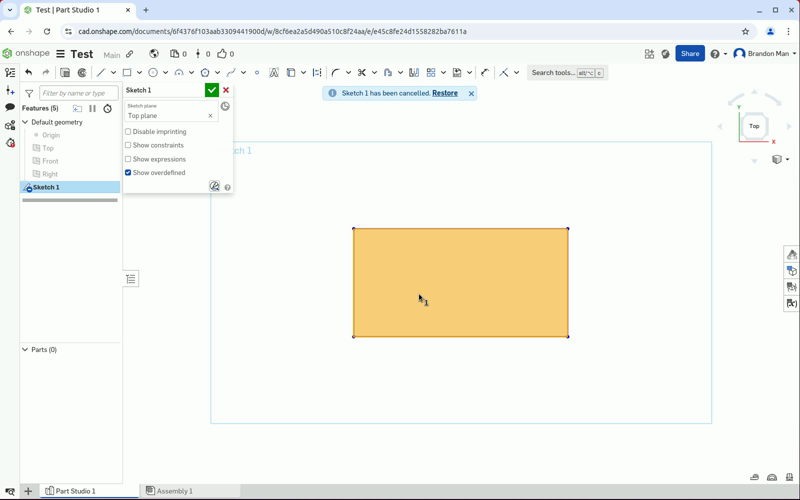
mouse_move(73, 352)
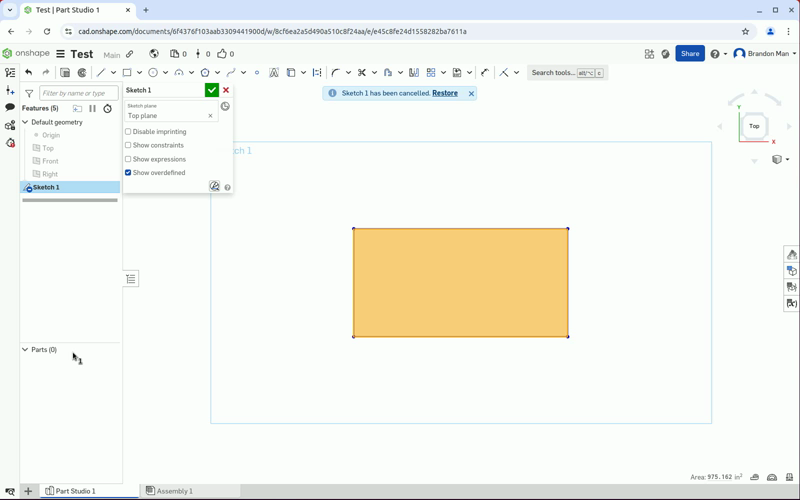
key(shift+y)
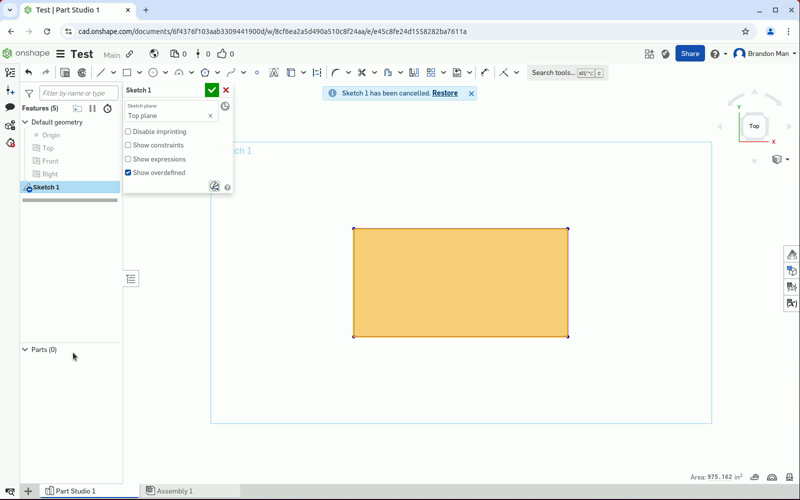
key(shift+e)
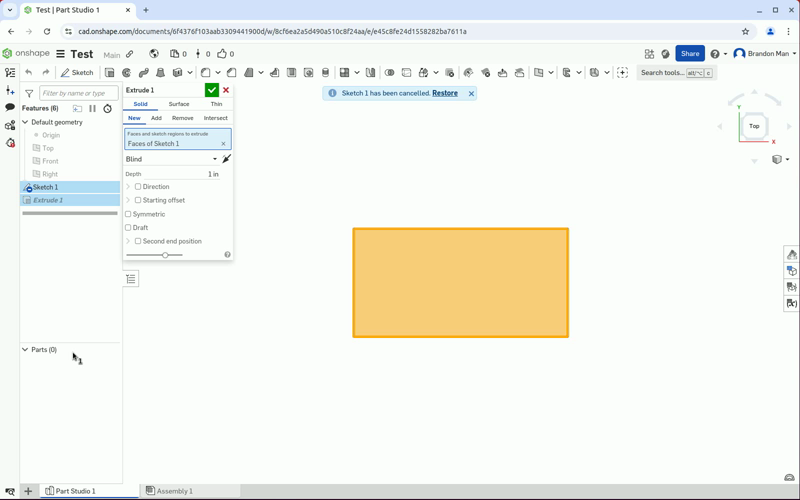
mouse_move(143, 106)
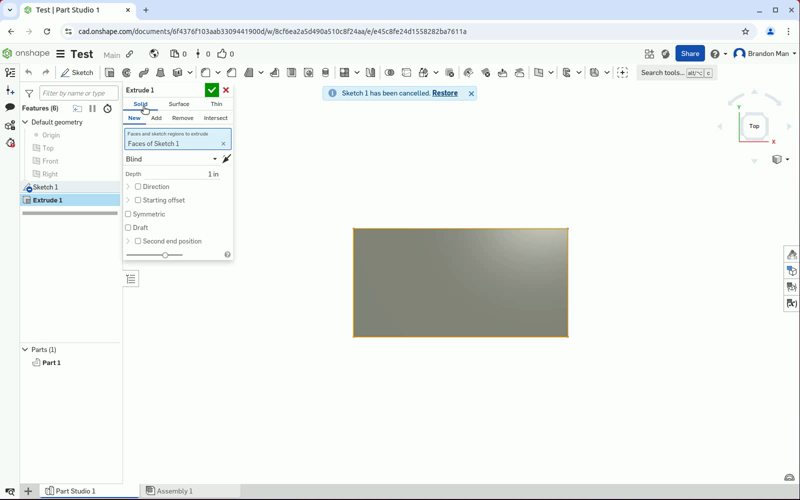
click(143, 106)
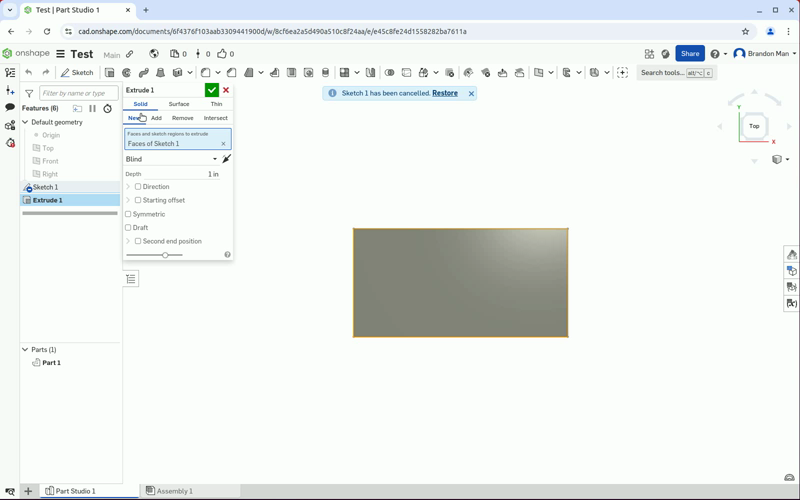
mouse_move(137, 120)
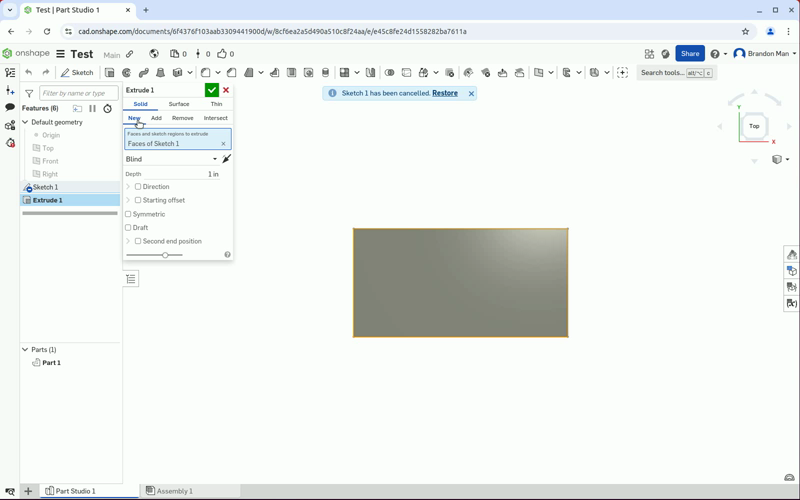
click(137, 120)
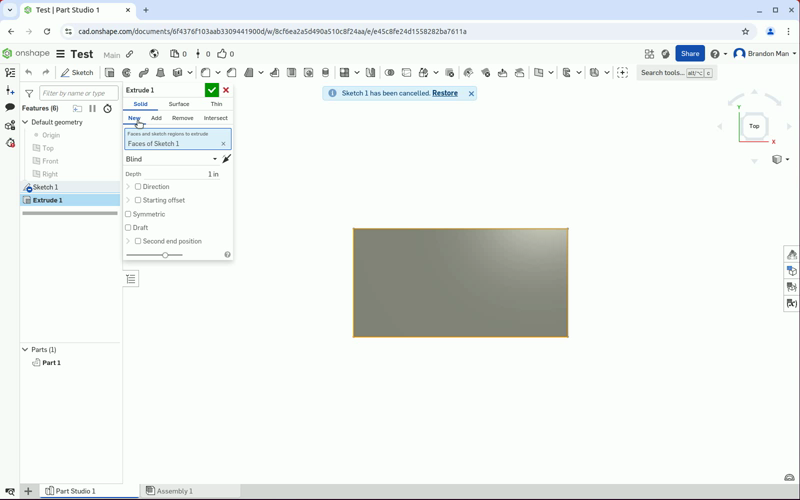
key(tab, 4)
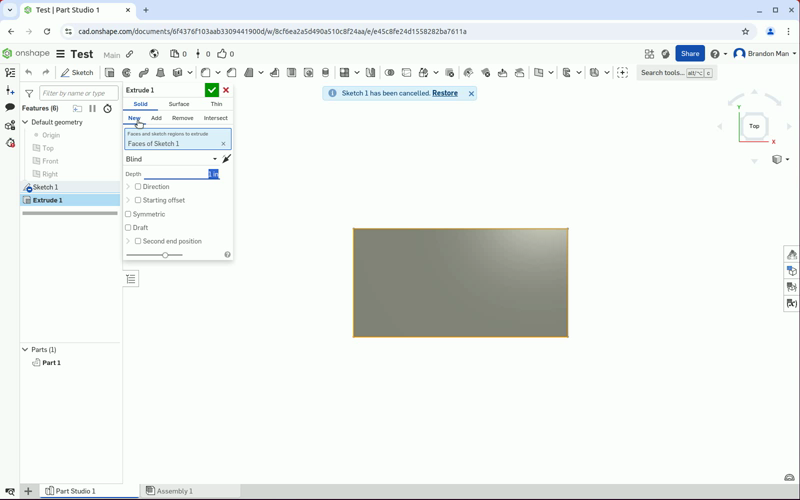
text(4.333)
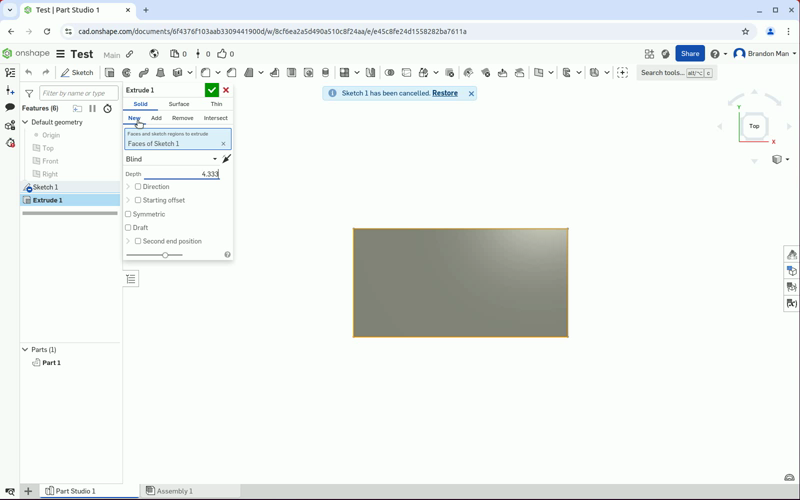
key(enter)
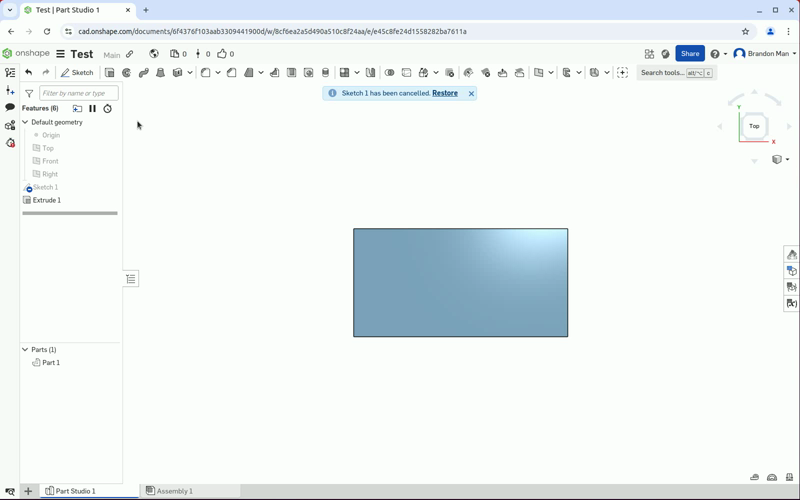
key(shift+h)
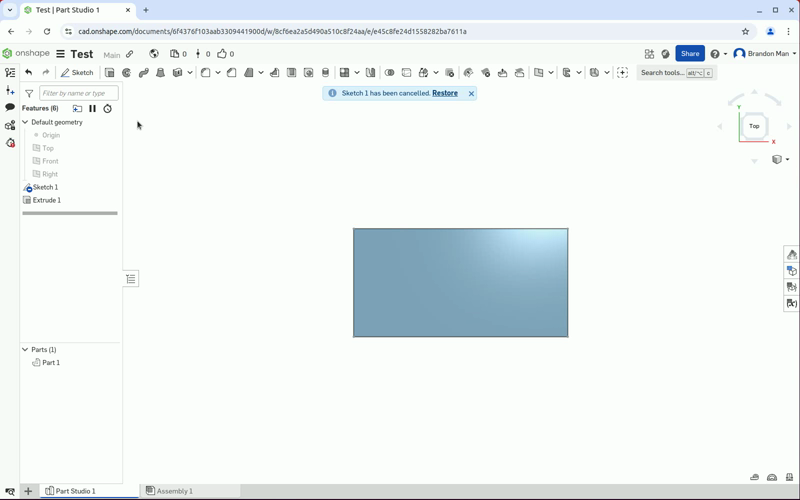
key(shift+h)
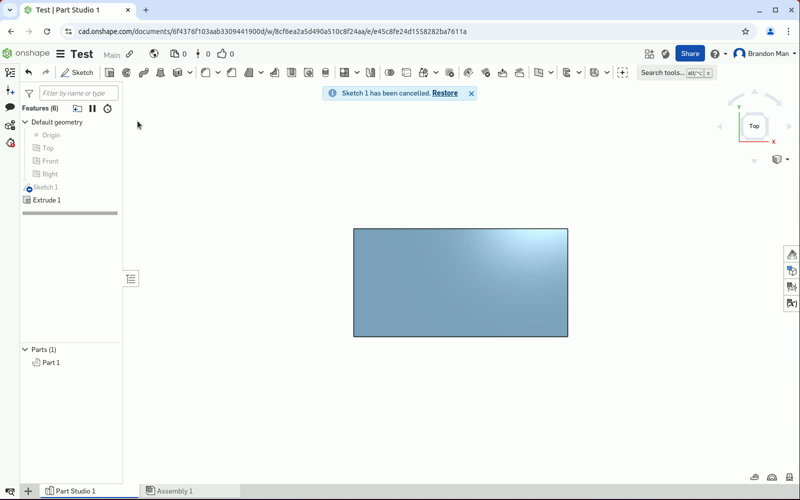
mouse_move(73, 189)
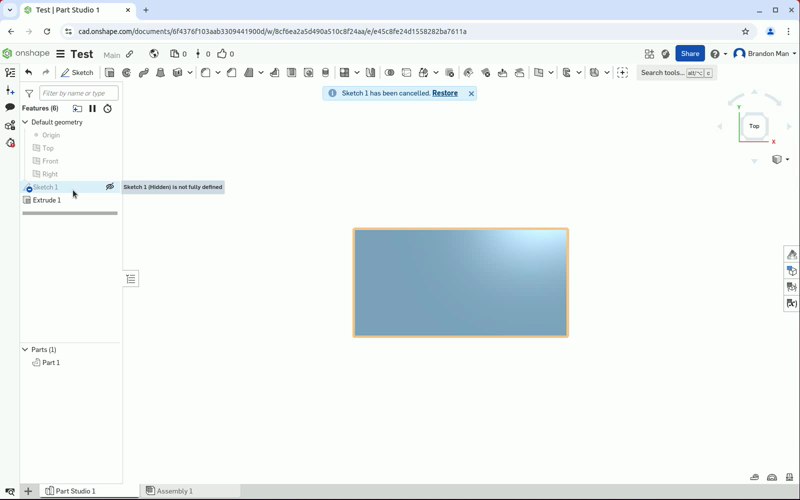
click(73, 189)
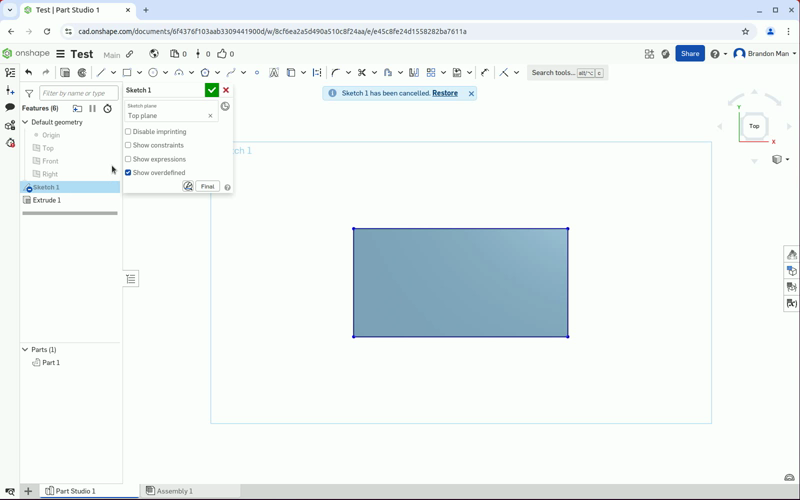
mouse_move(229, 92)
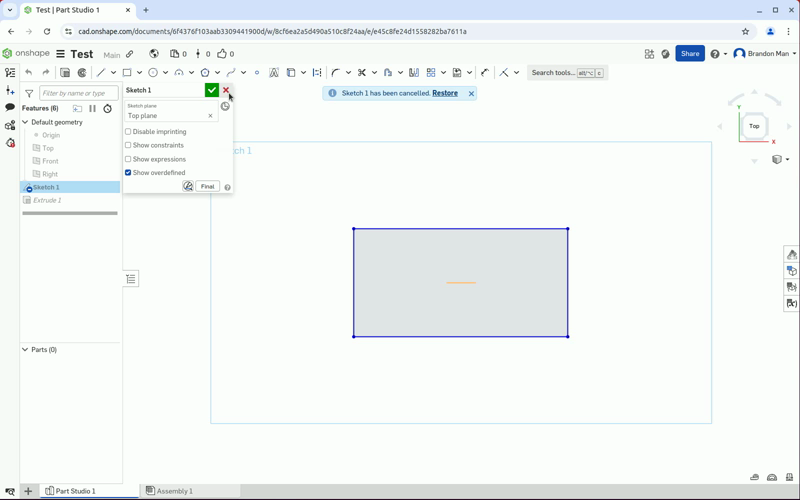
click(229, 92)
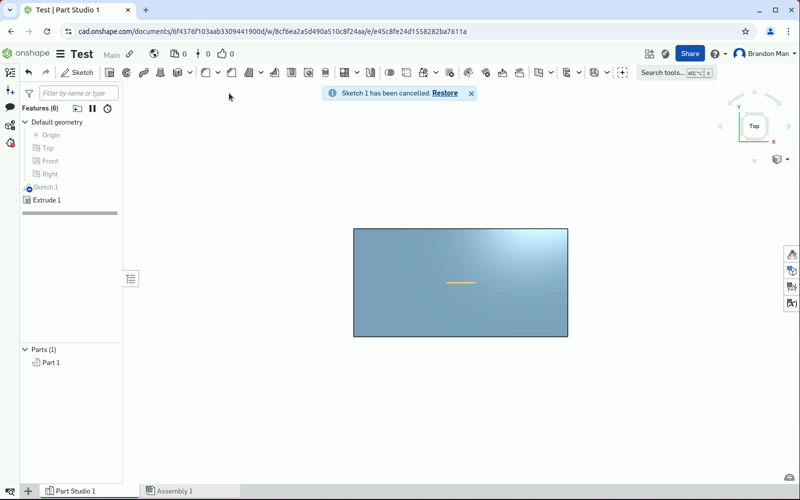
mouse_move(541, 75)
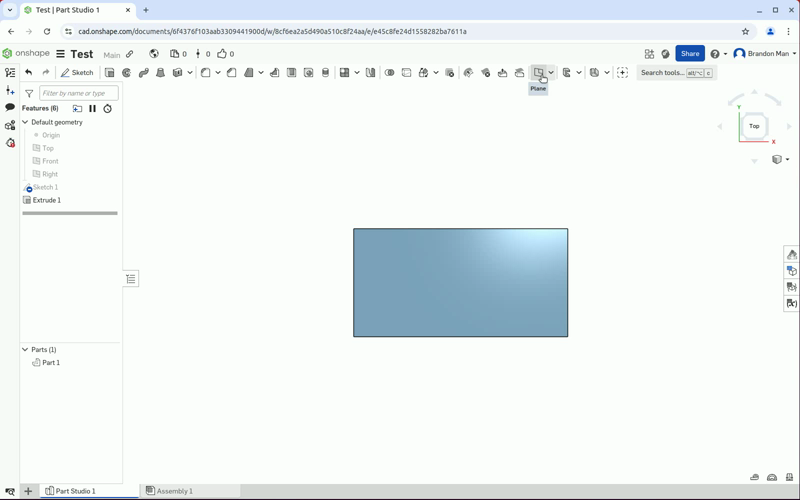
click(541, 75)
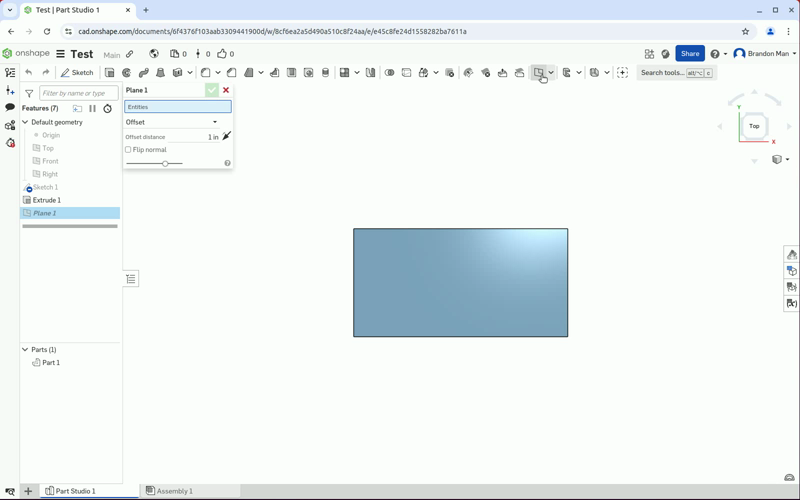
mouse_move(73, 150)
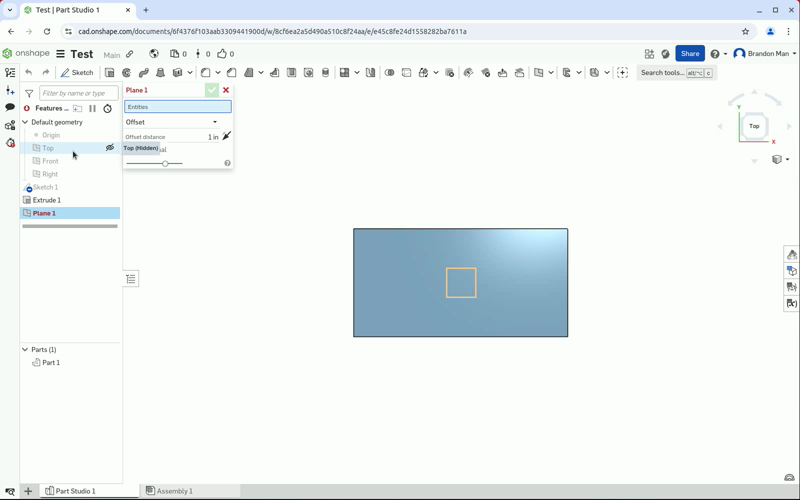
click(73, 150)
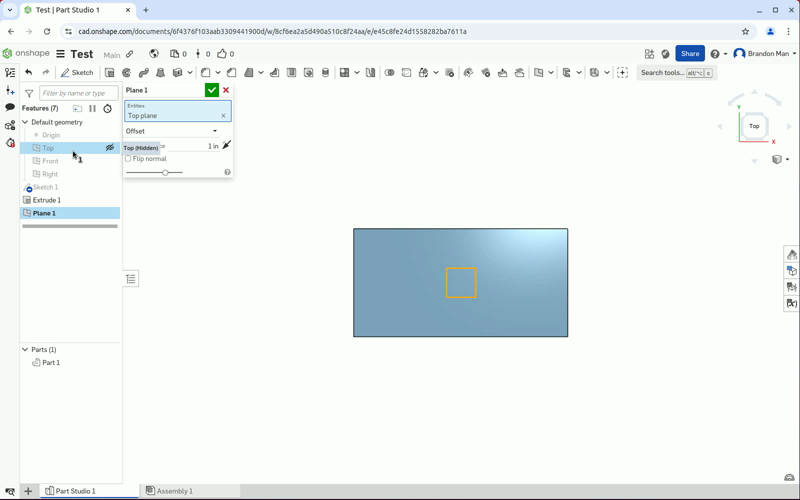
key(tab, 2)
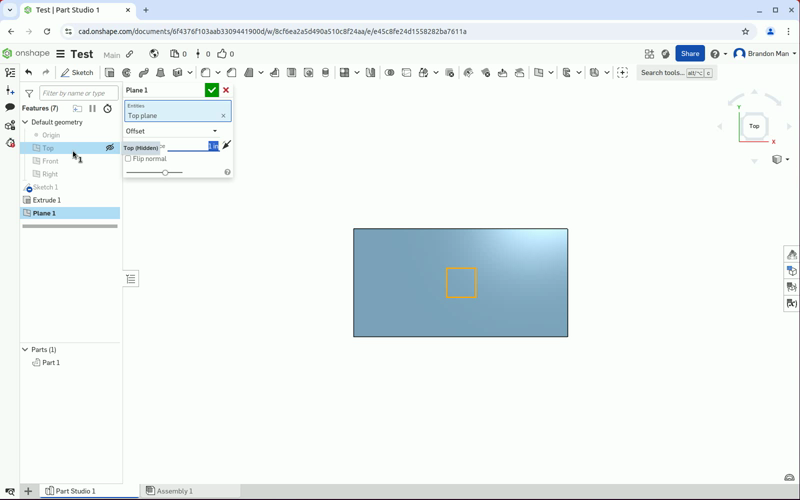
text(4.344)
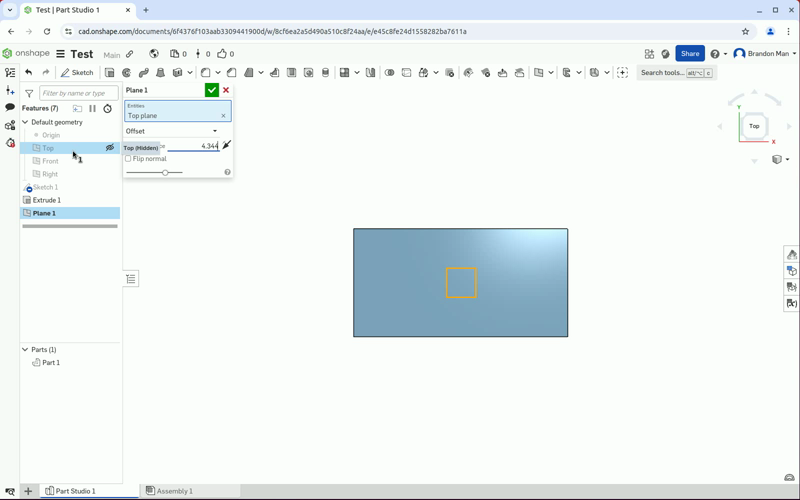
key(enter, 2)
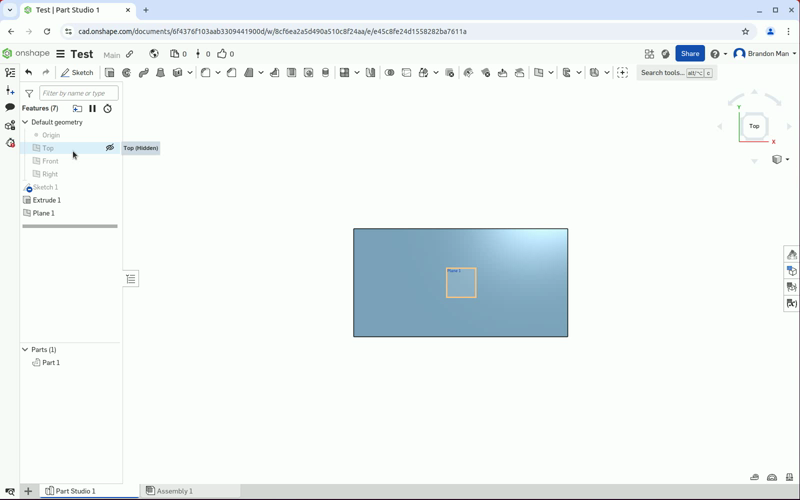
key(shift+s)
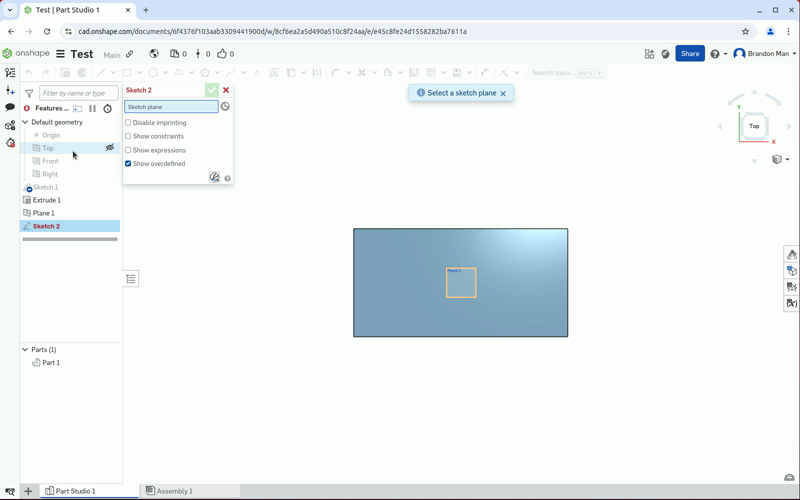
mouse_move(73, 215)
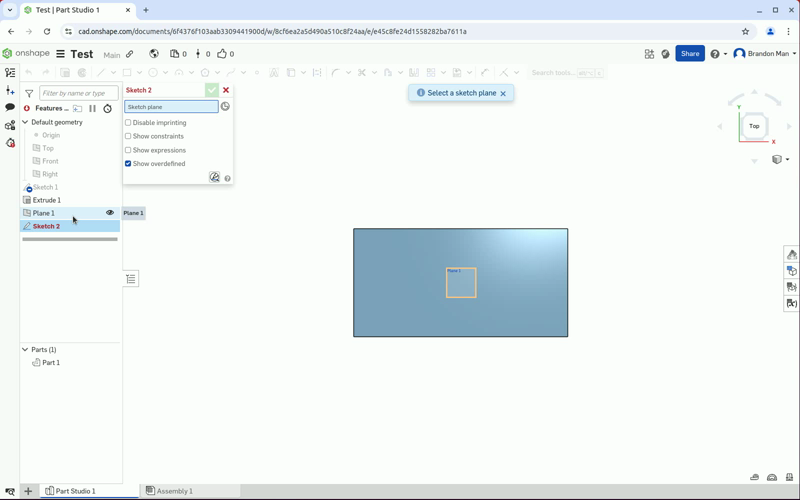
click(73, 215)
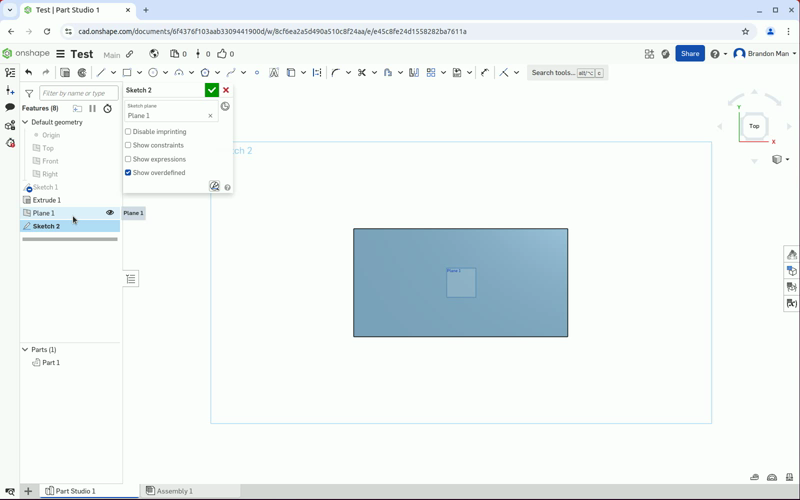
mouse_move(73, 352)
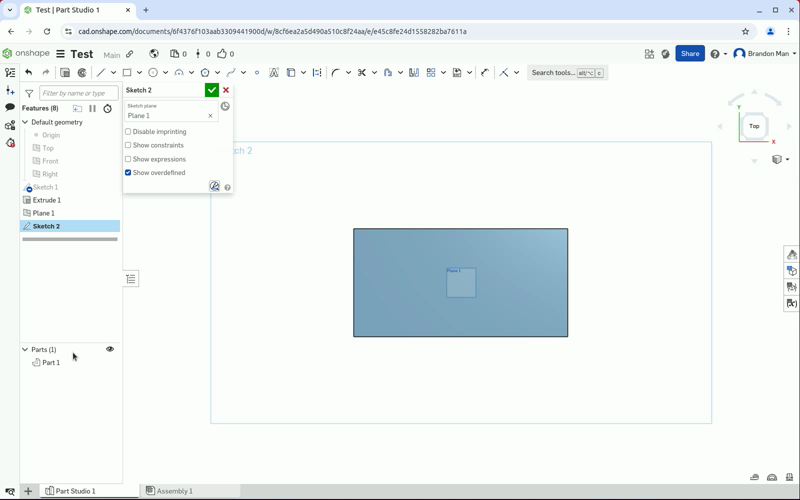
key(y)
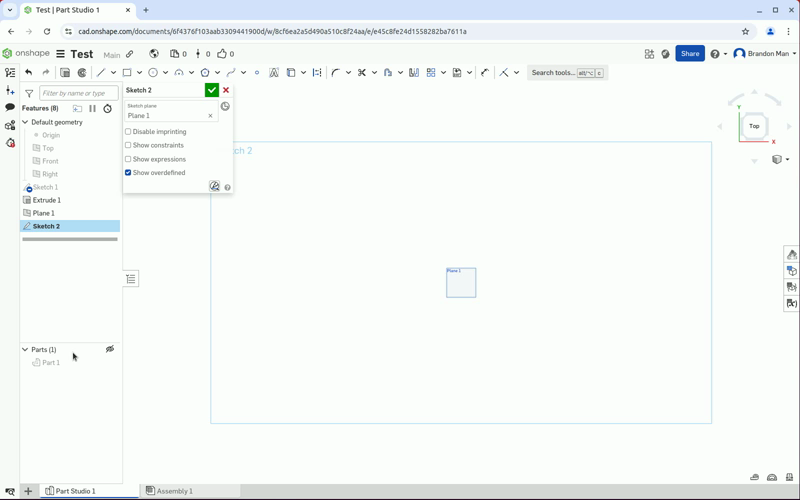
key(l)
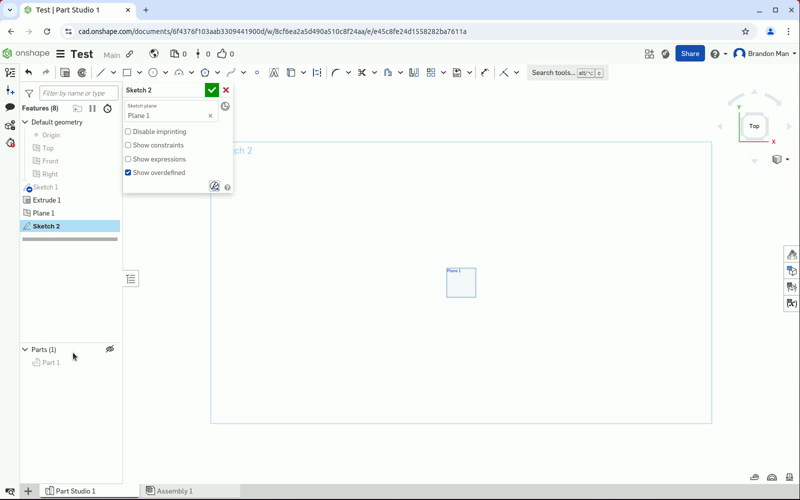
key_down(shift)
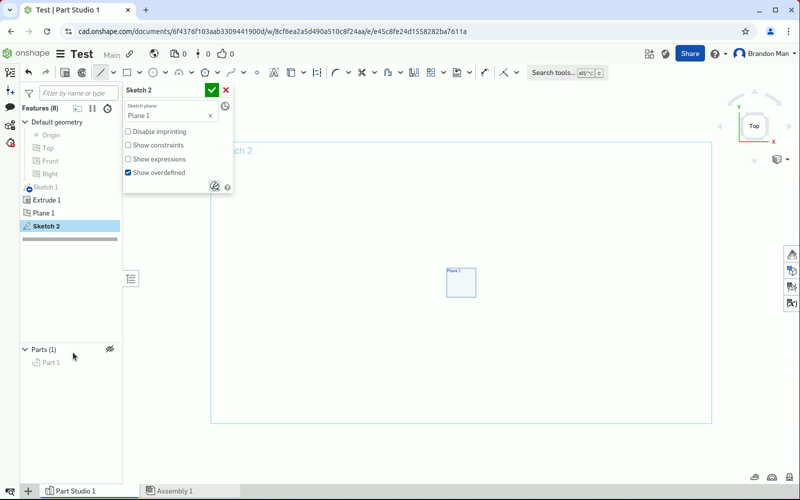
mouse_move(358, 320)
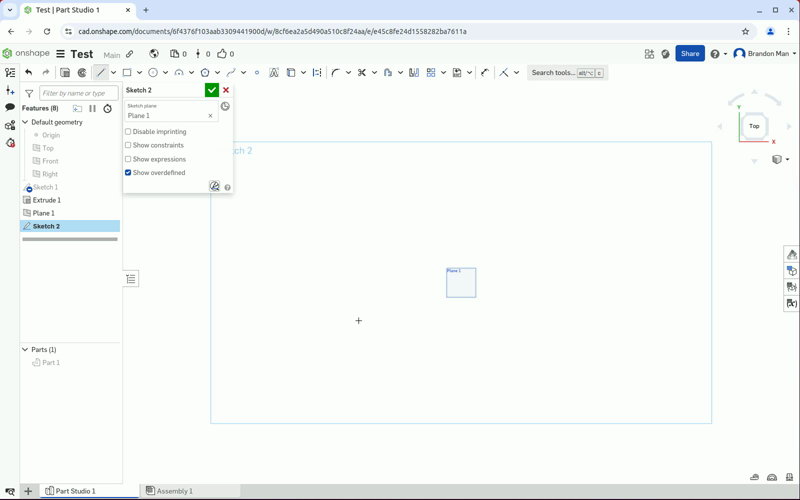
click(358, 320)
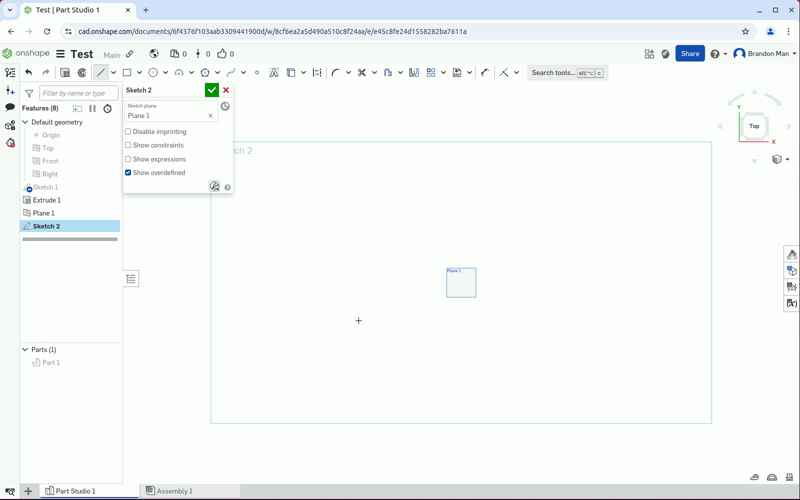
key_up(shift)
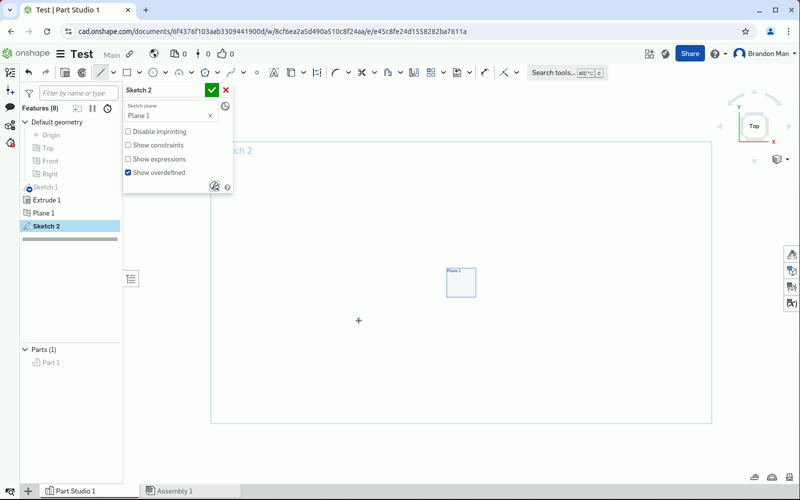
key_down(shift)
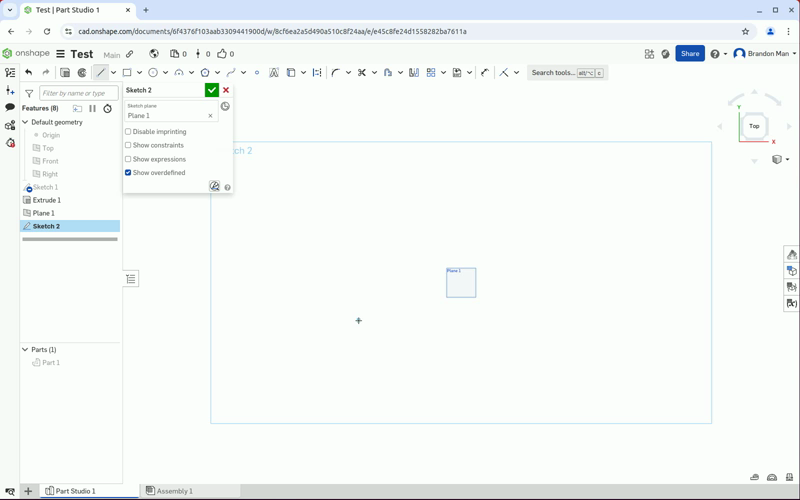
mouse_move(388, 320)
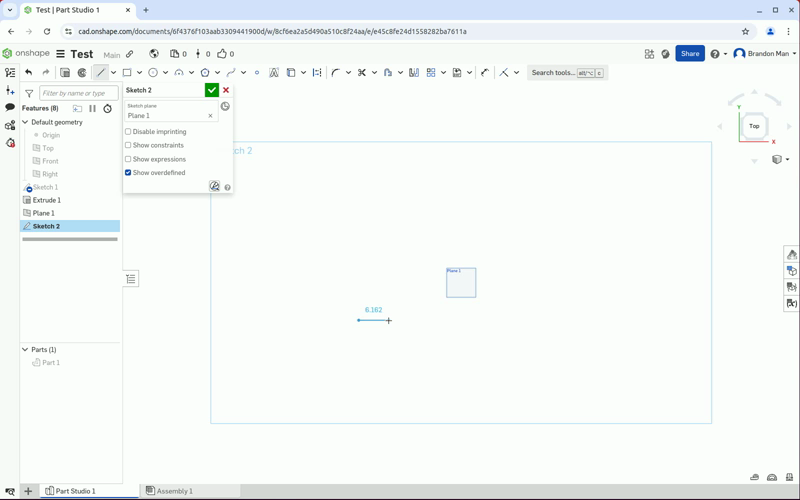
mouse_move(369, 320)
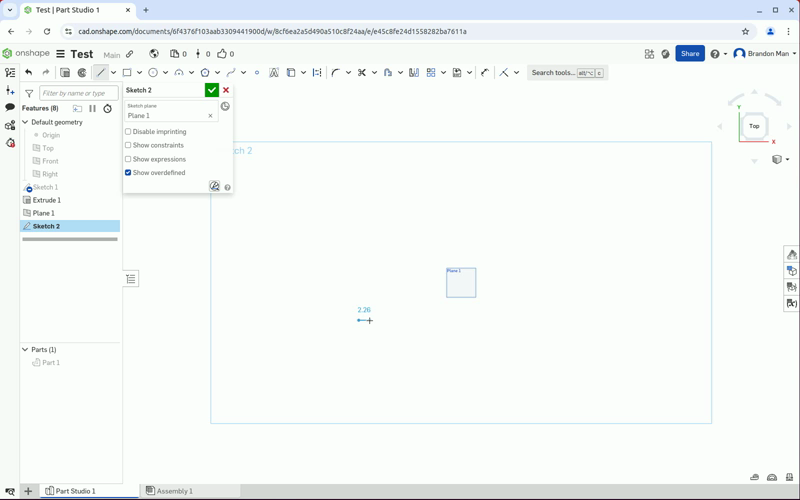
click(369, 320)
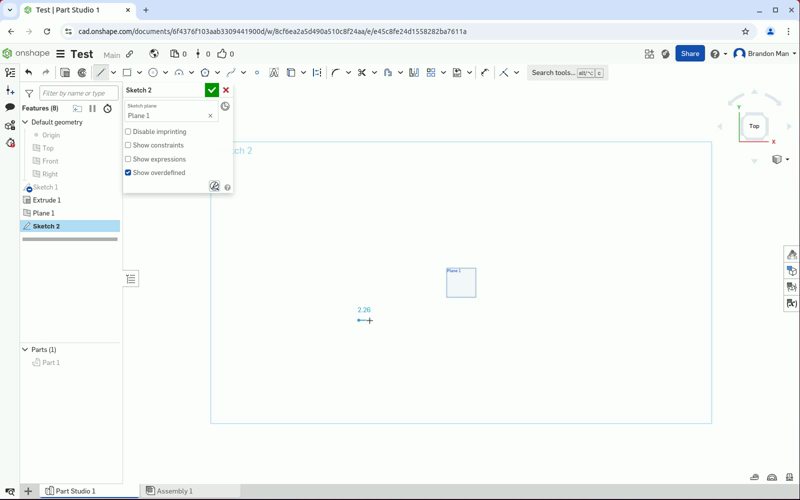
key_up(shift)
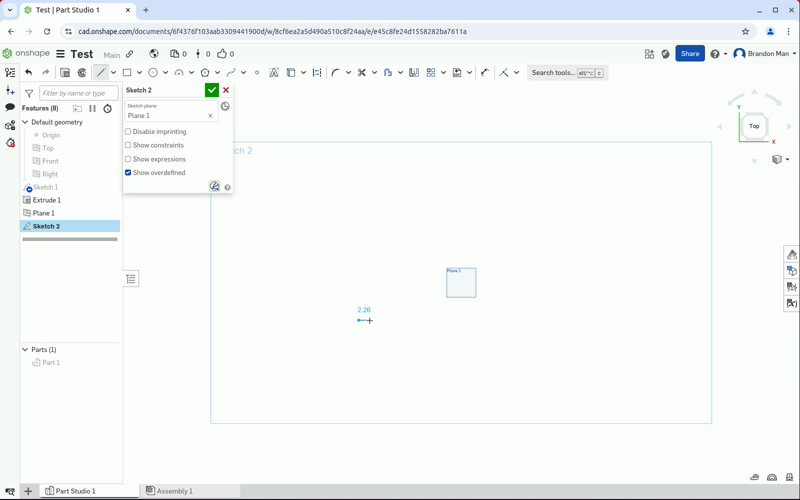
key_down(shift)
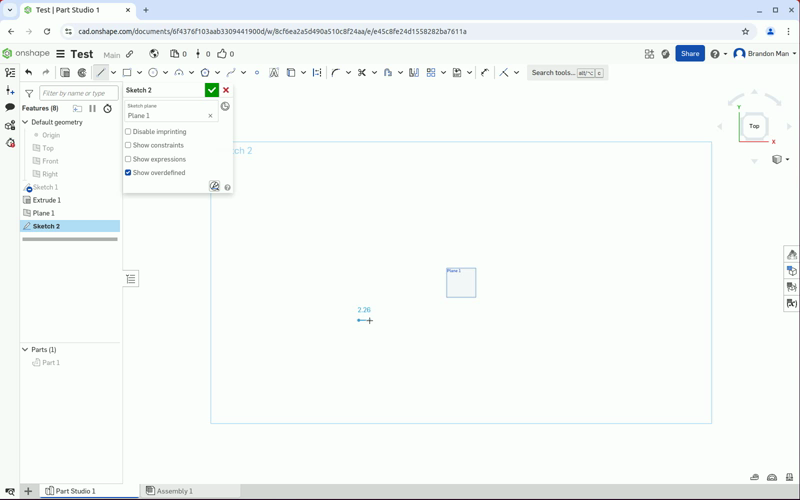
mouse_move(369, 245)
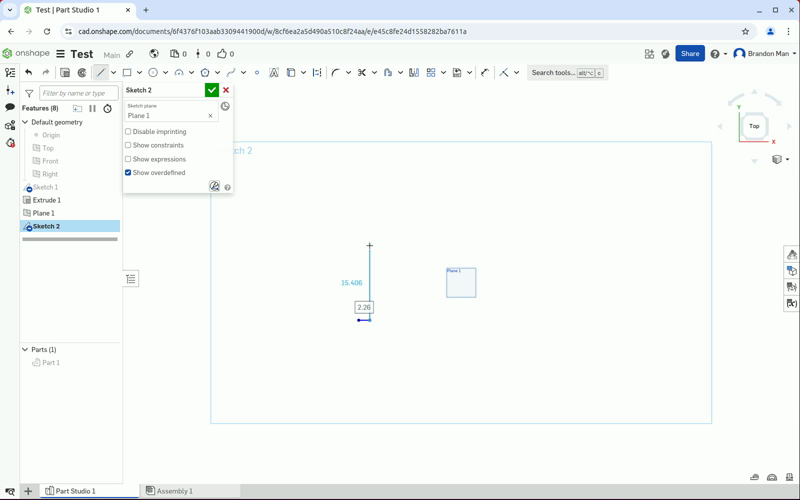
click(369, 245)
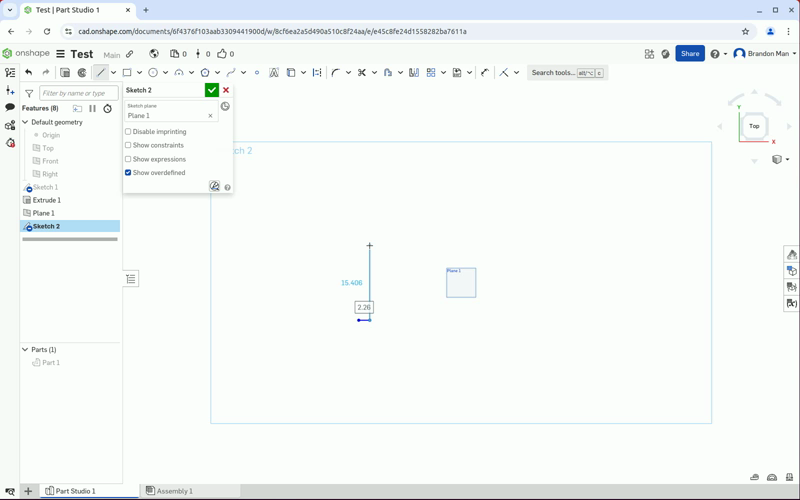
key_up(shift)
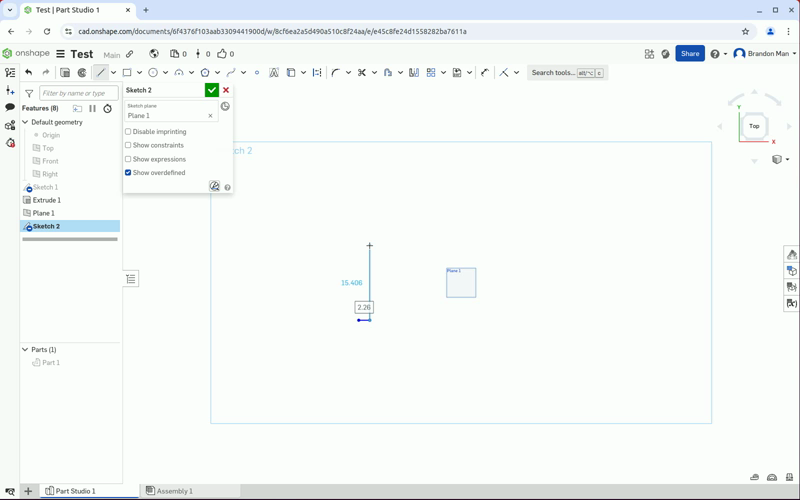
key_down(shift)
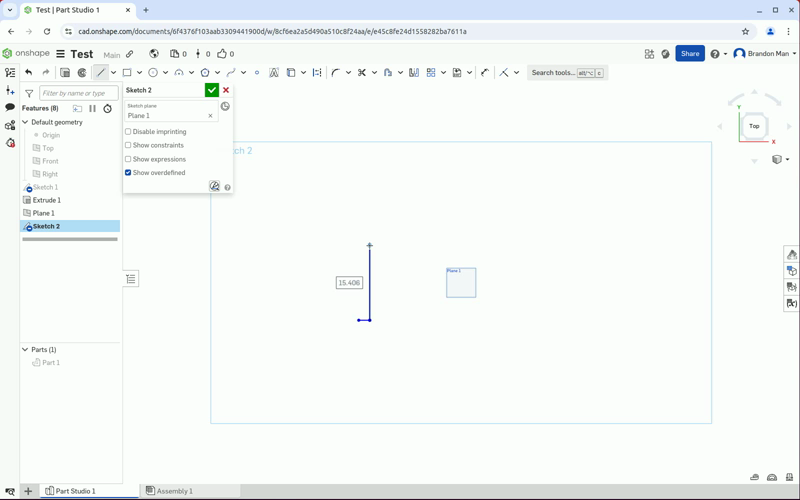
mouse_move(399, 245)
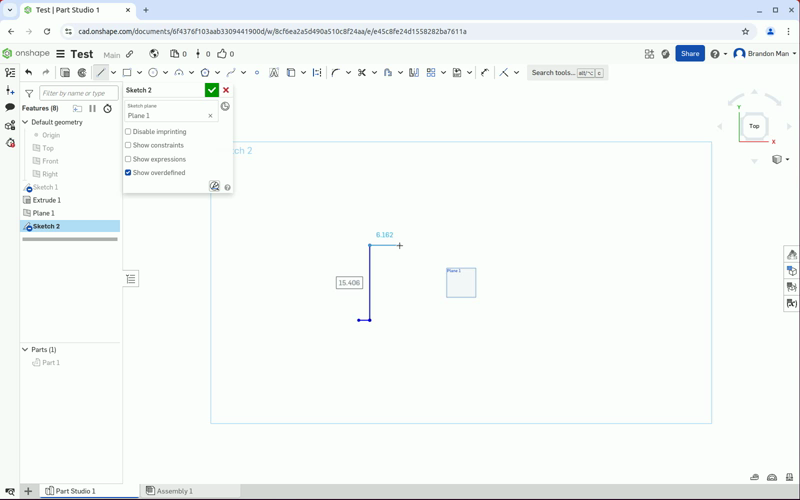
mouse_move(358, 245)
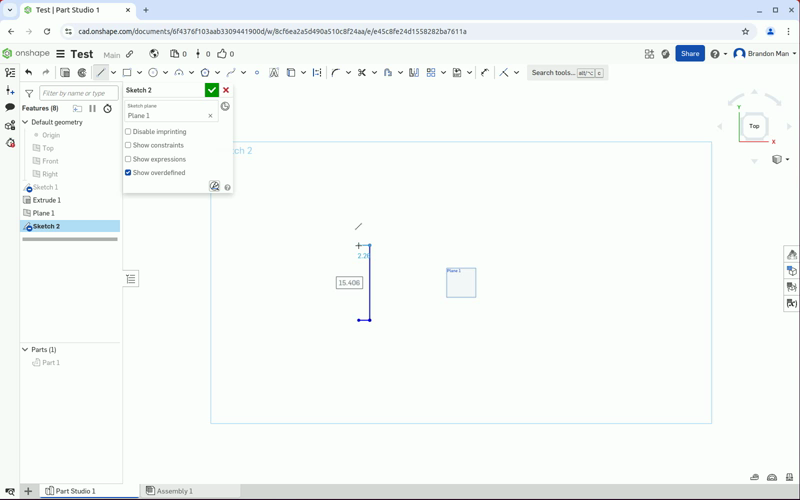
click(358, 245)
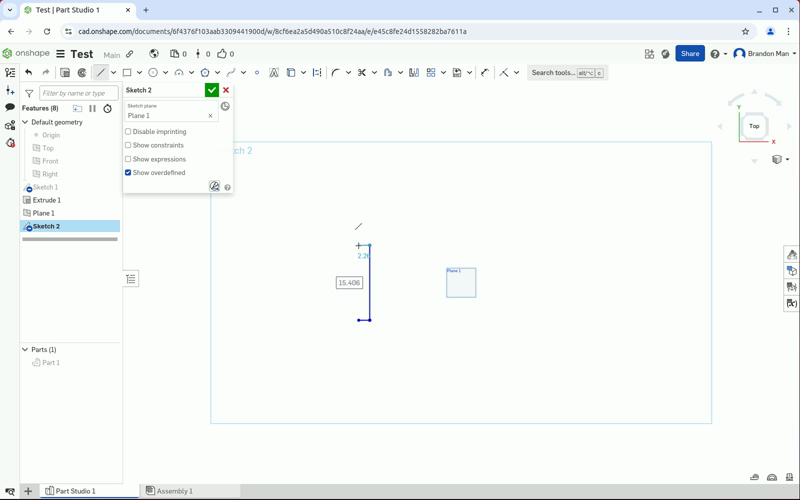
key_up(shift)
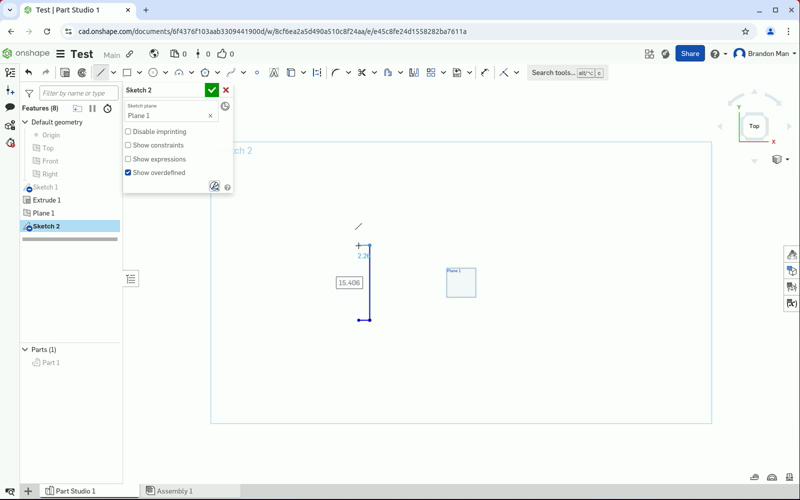
key_down(shift)
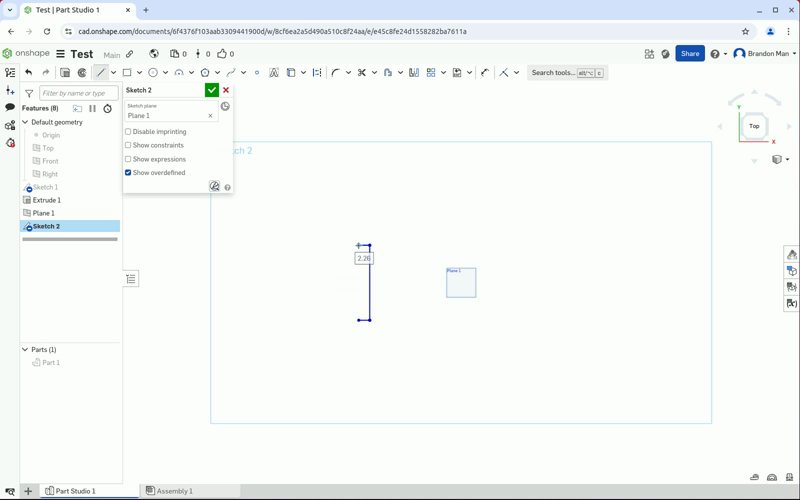
mouse_move(358, 320)
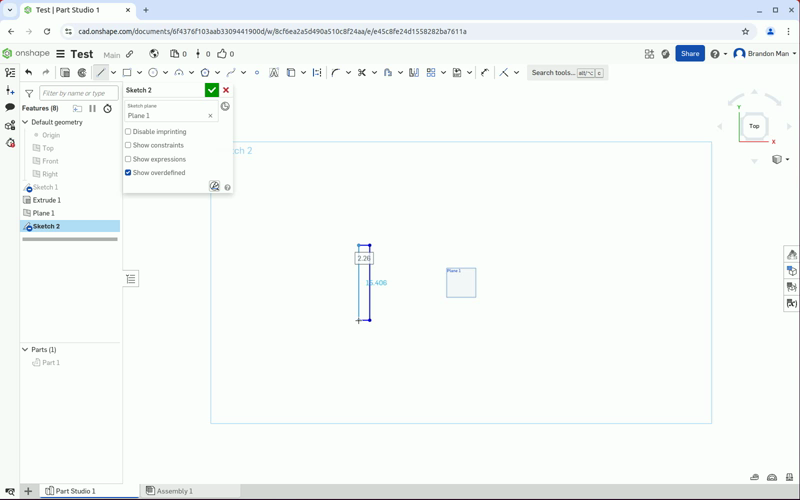
key_up(shift)
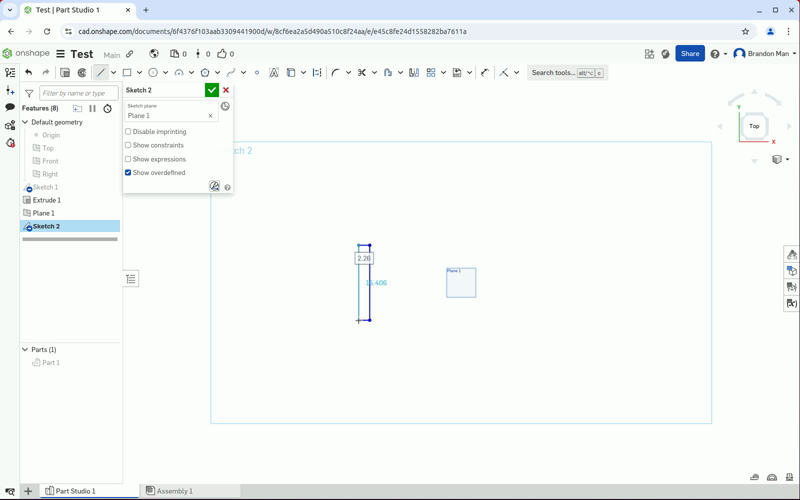
click(358, 320)
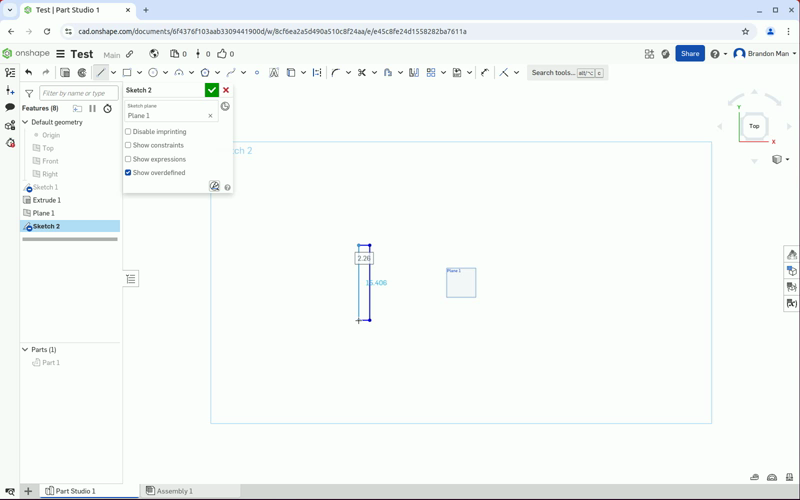
key(esc)
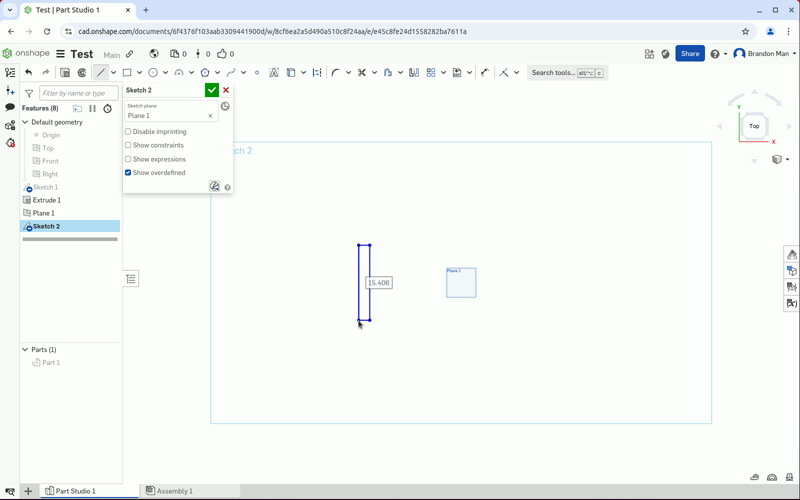
mouse_move(363, 282)
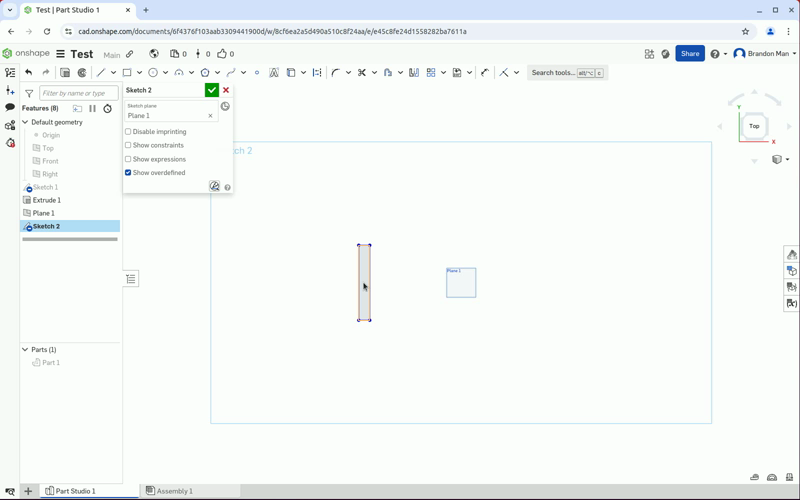
scroll(6)
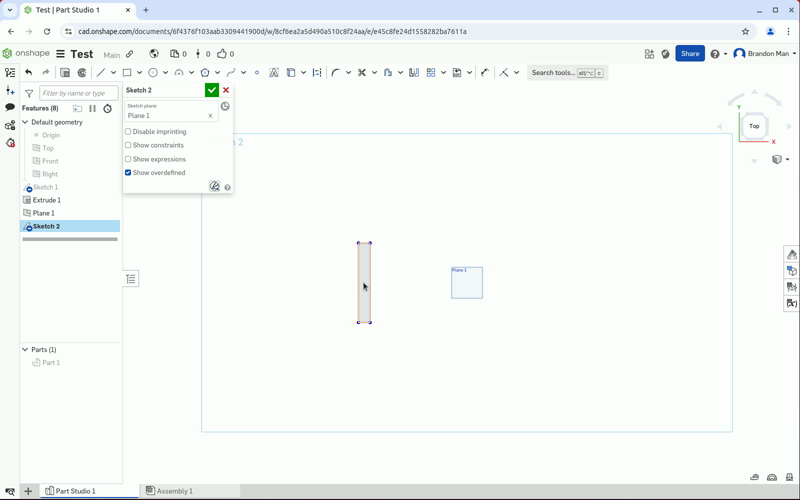
scroll(6)
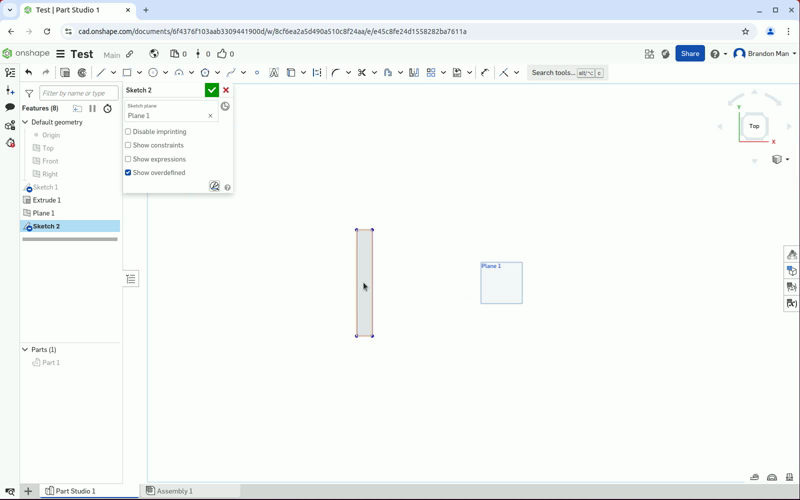
scroll(6)
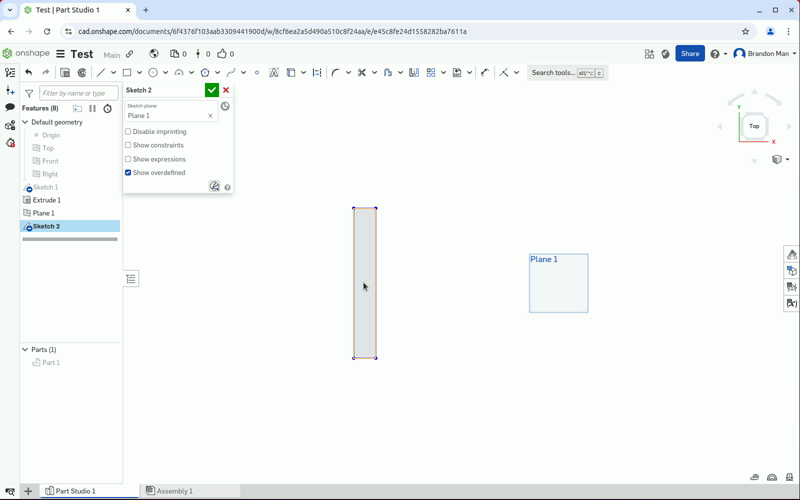
scroll(6)
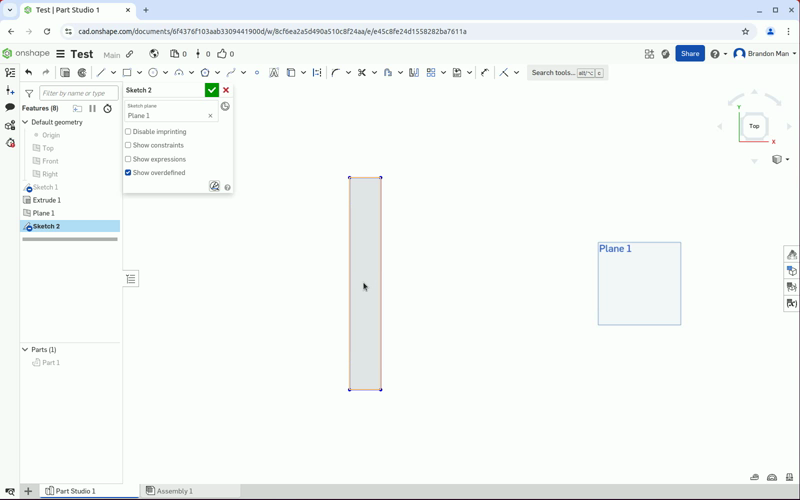
scroll(6)
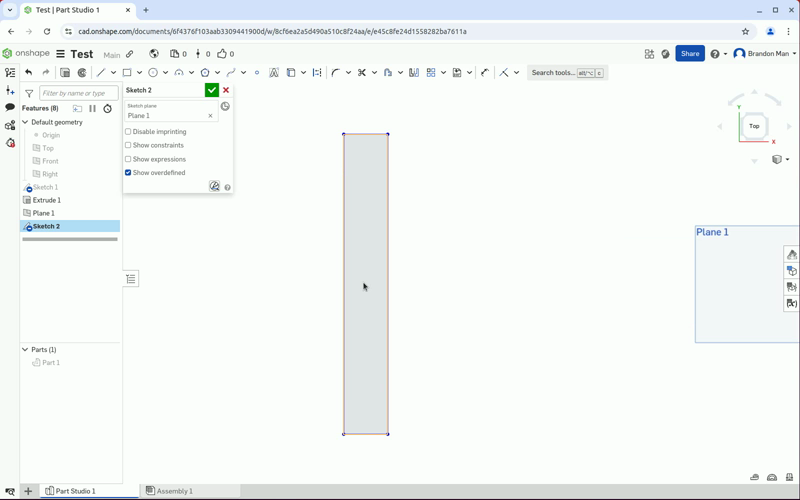
scroll(6)
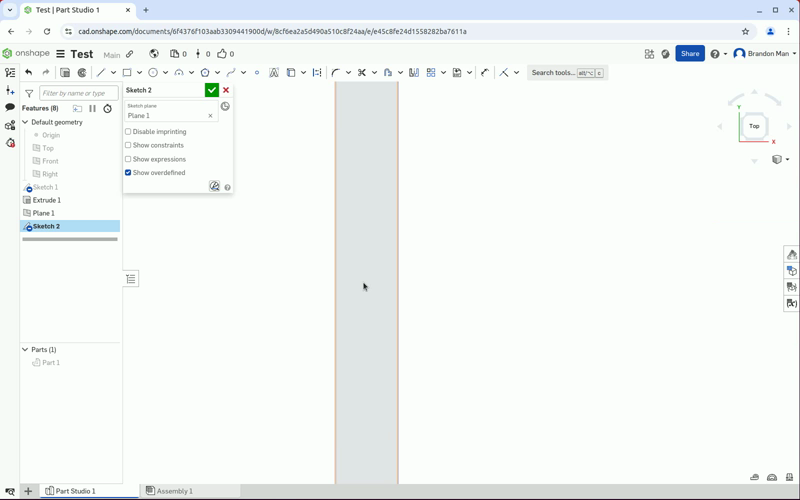
scroll(6)
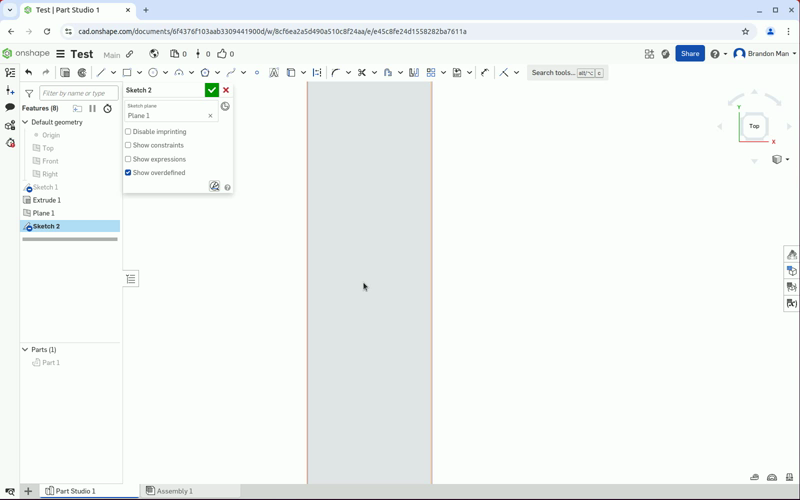
click(363, 282)
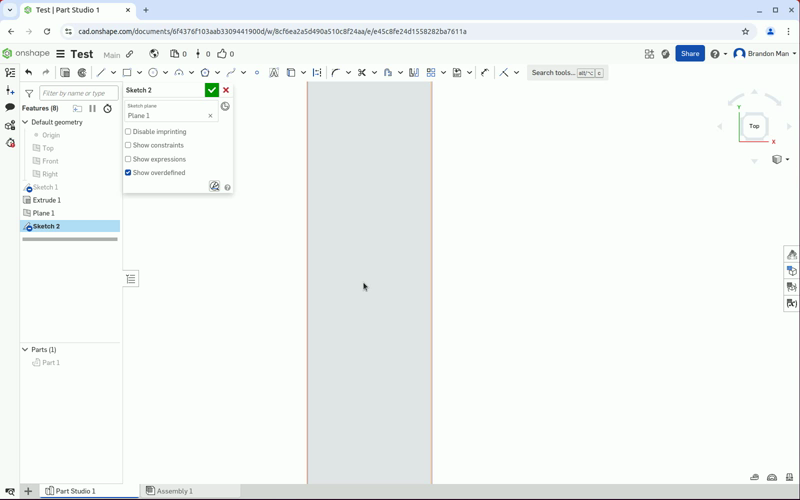
scroll(-6)
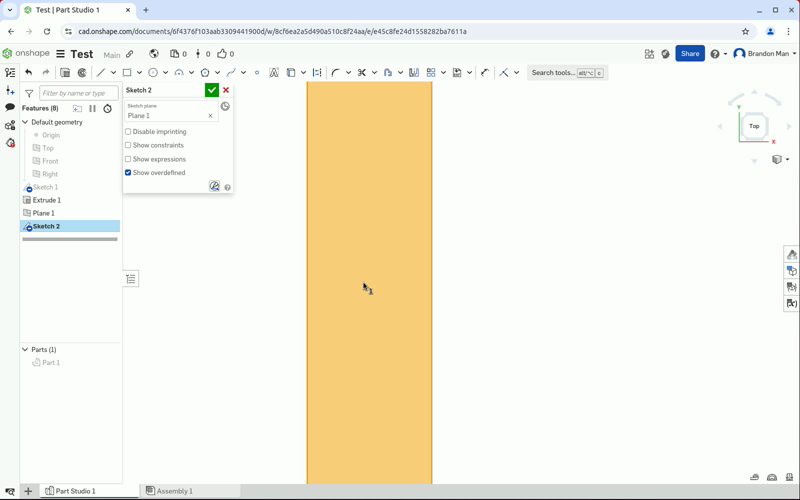
scroll(-6)
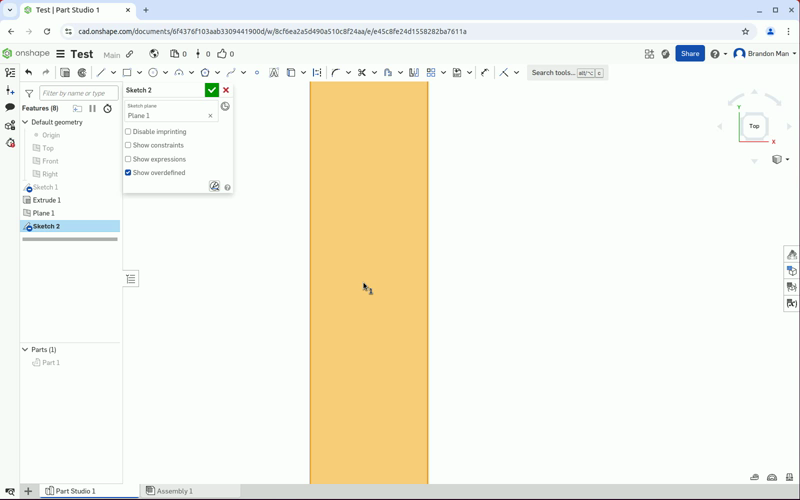
scroll(-6)
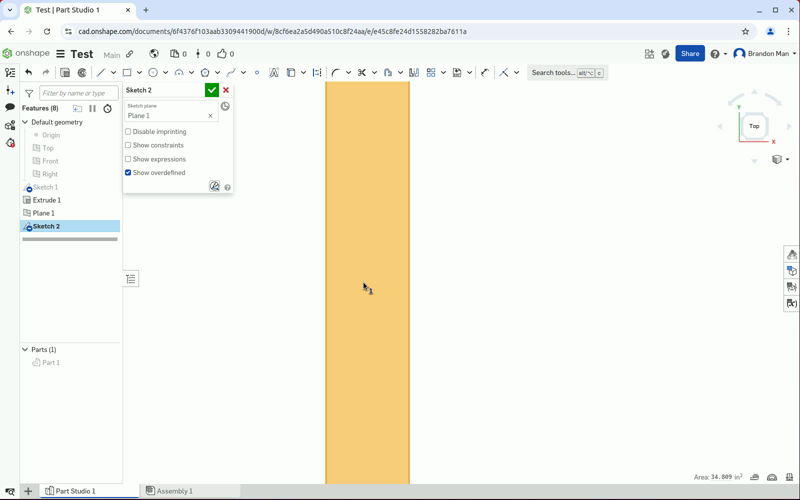
scroll(-6)
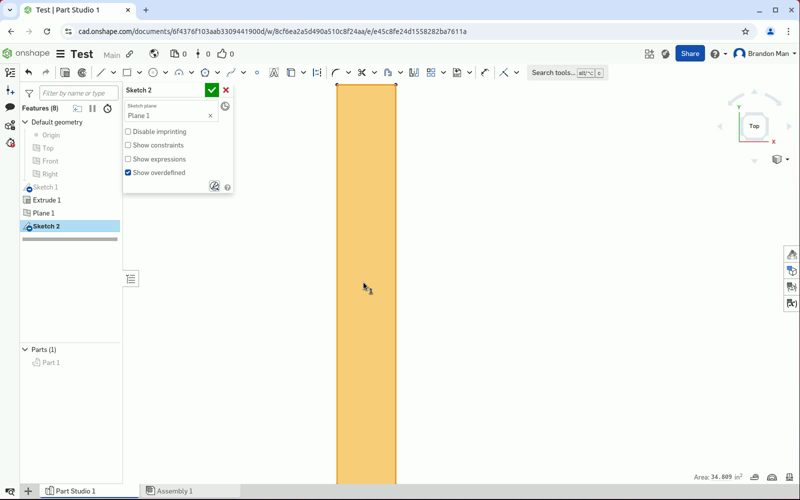
scroll(-6)
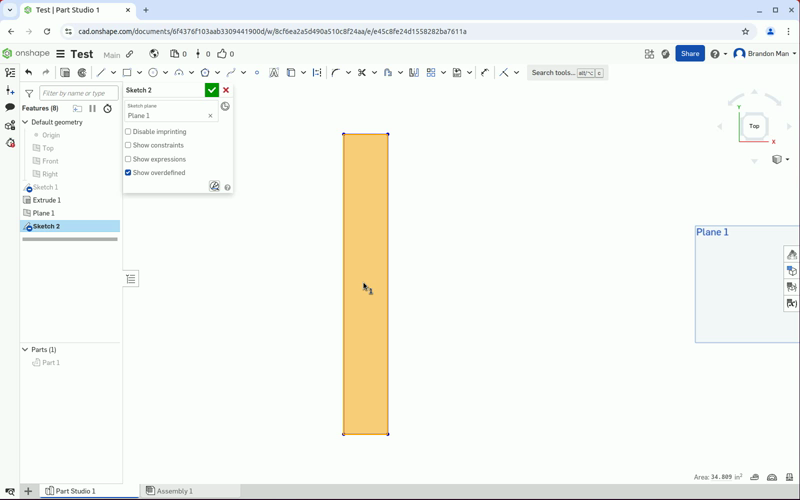
scroll(-6)
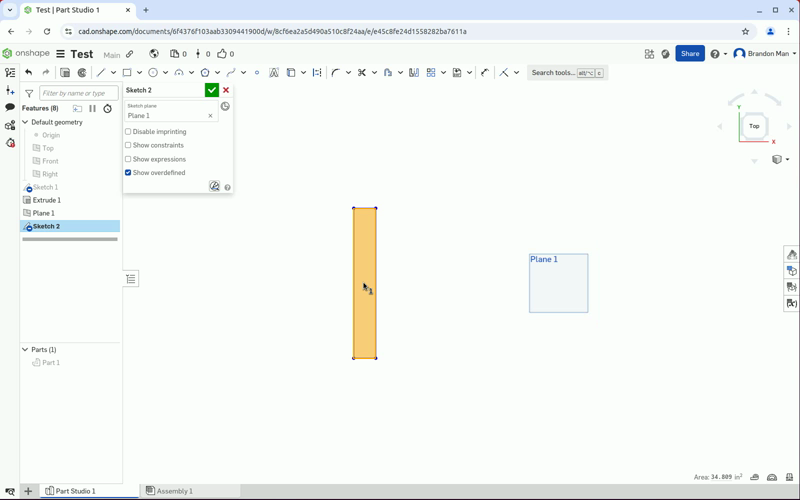
scroll(-6)
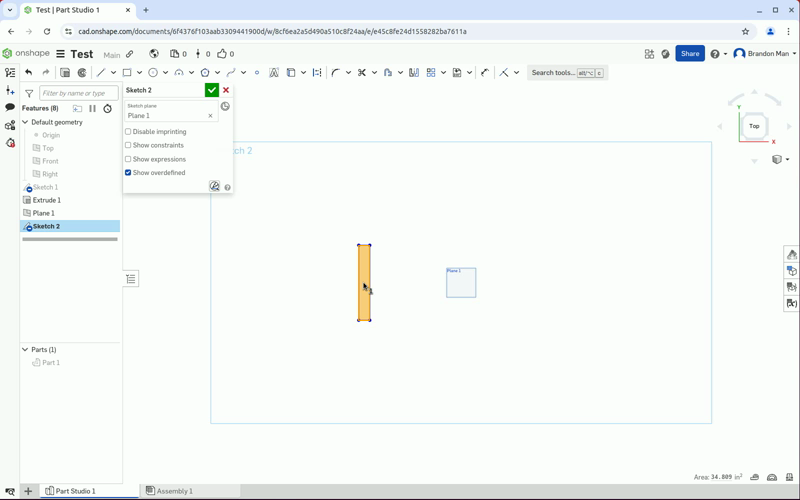
mouse_move(73, 352)
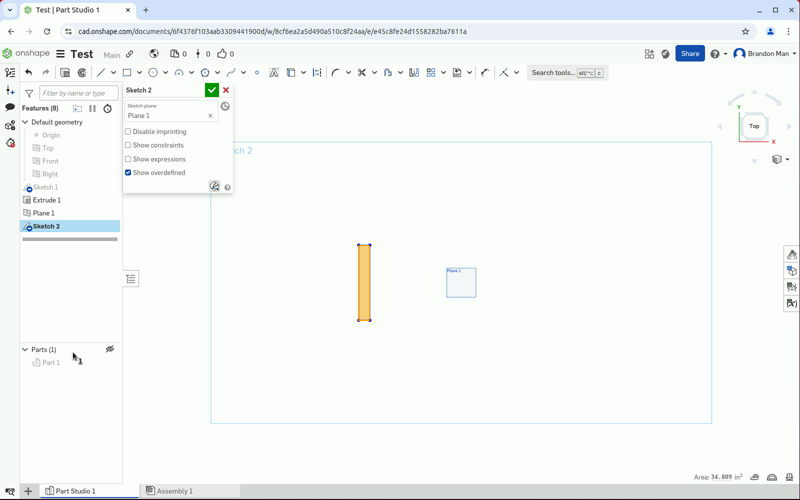
key(shift+y)
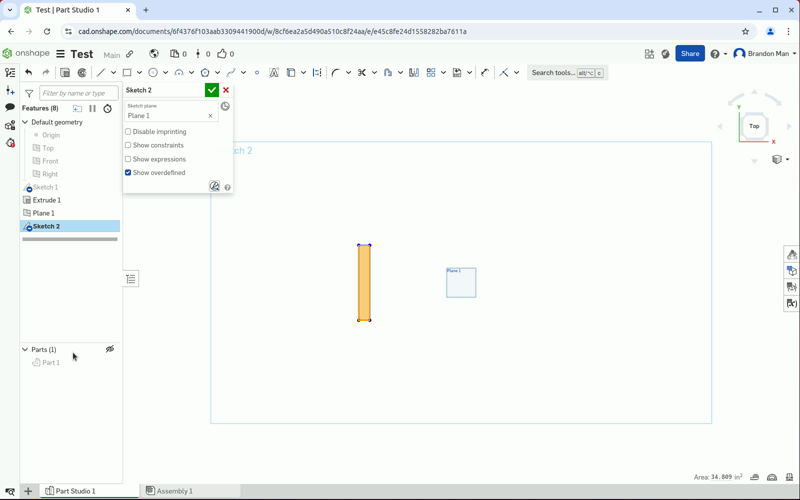
key(shift+e)
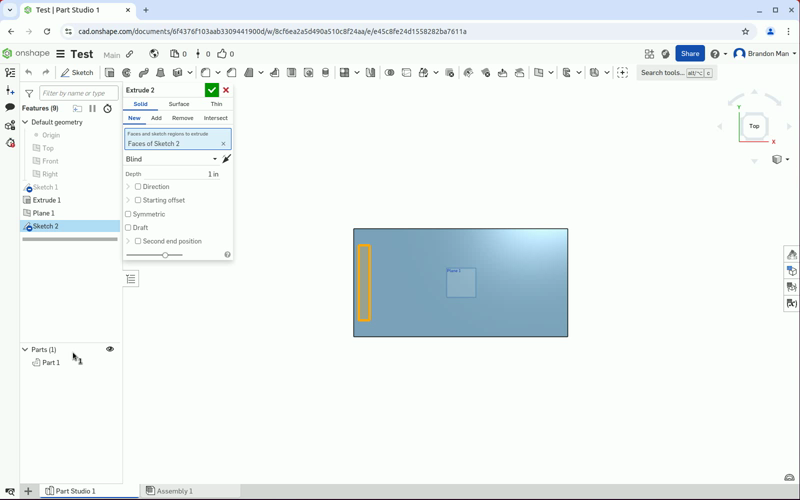
mouse_move(143, 106)
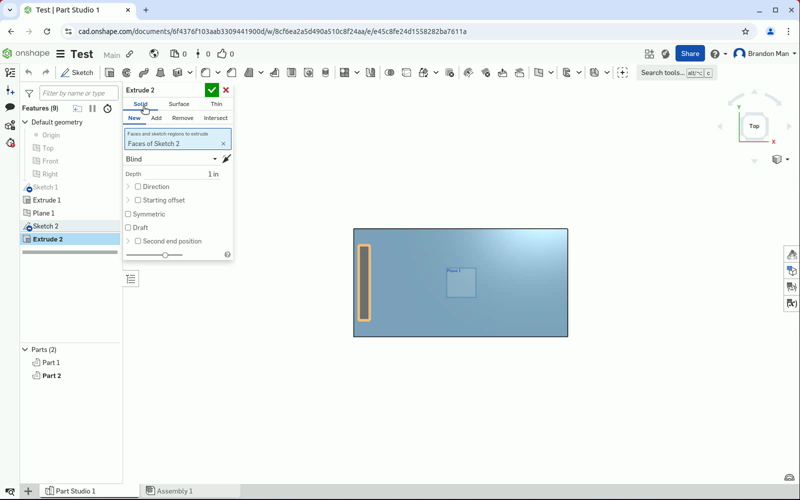
click(143, 106)
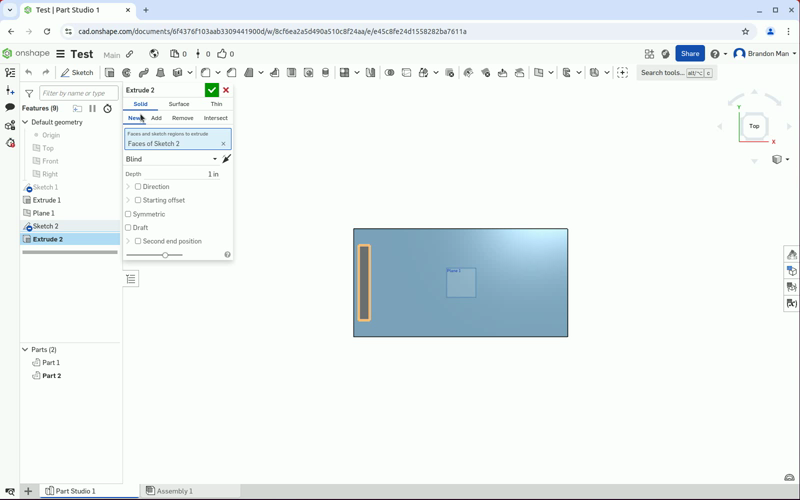
mouse_move(137, 120)
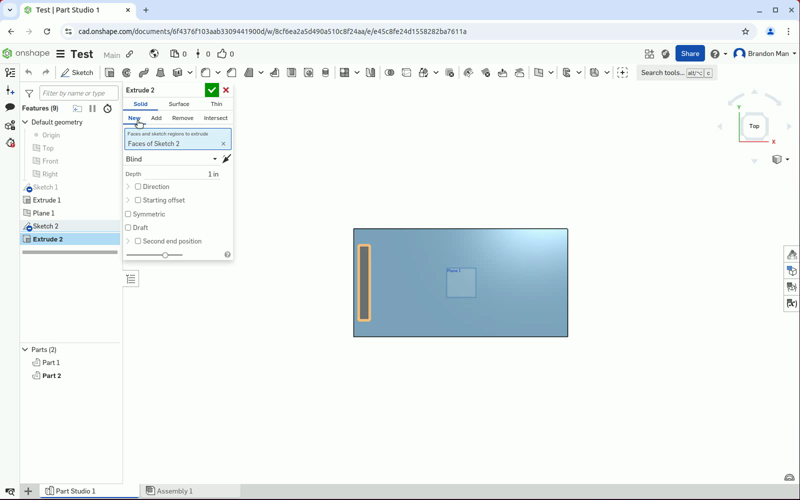
click(137, 120)
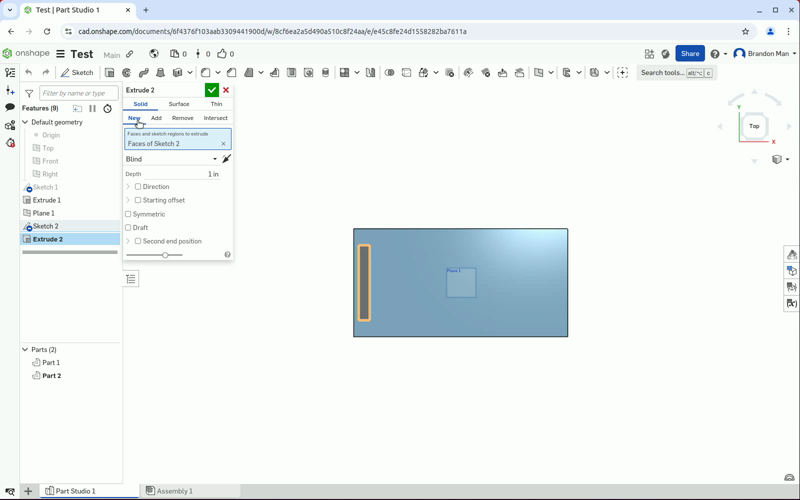
key(tab, 4)
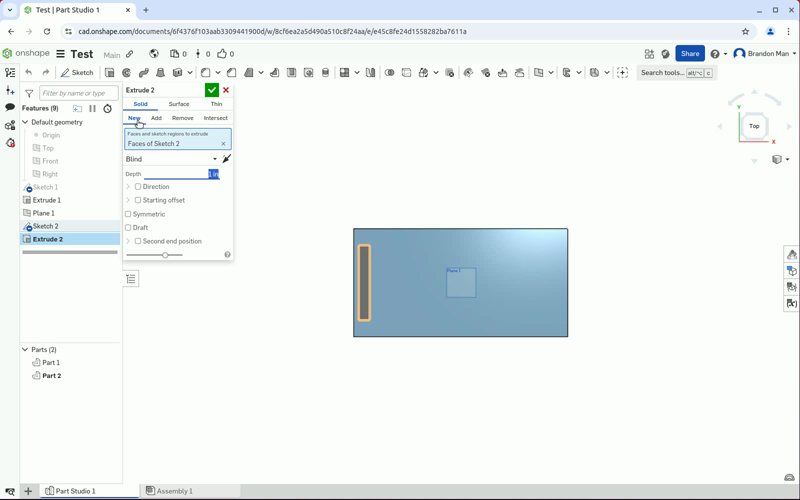
text(4.333)
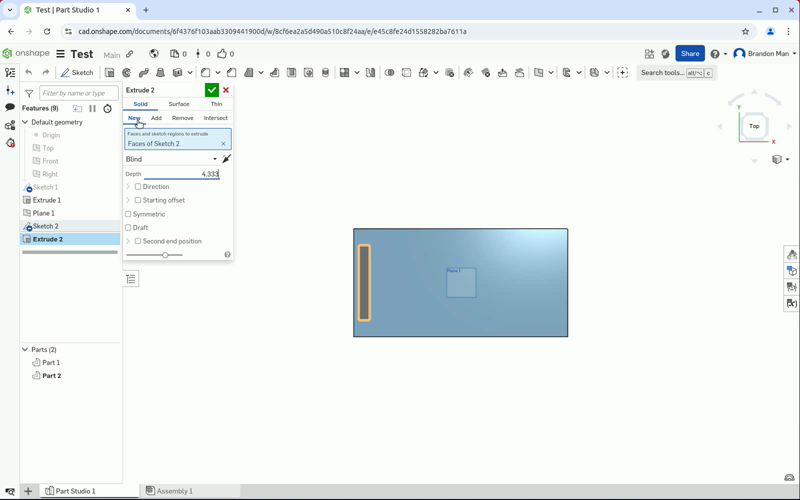
key(enter)
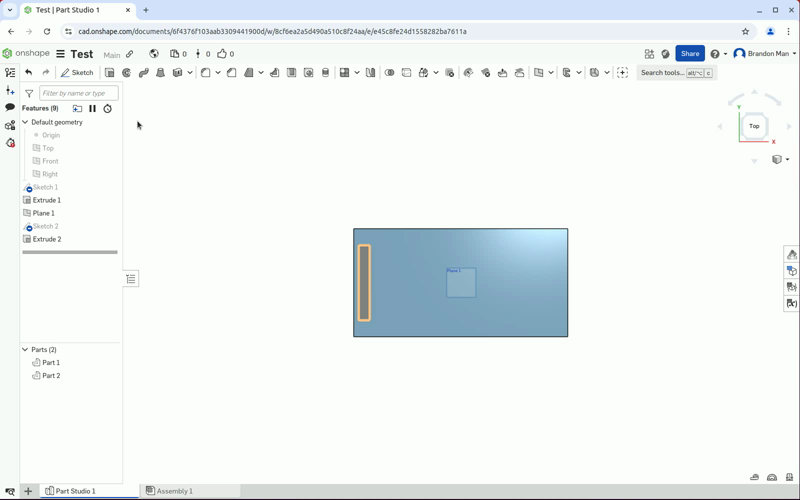
key(shift+h)
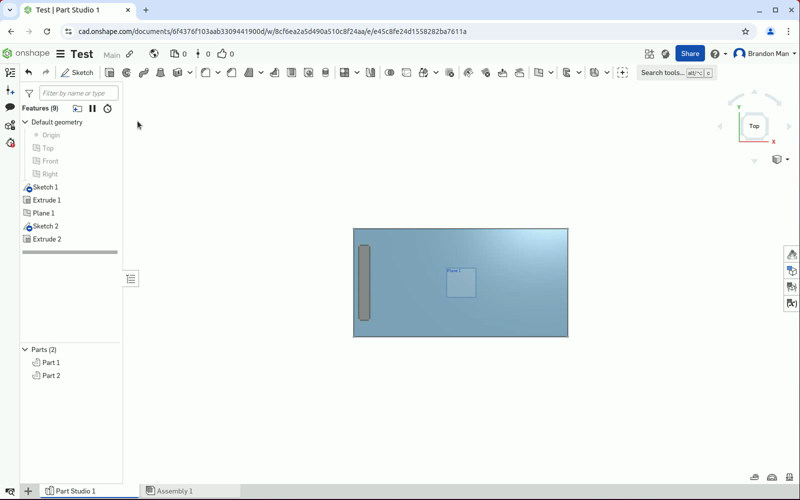
key(shift+h)
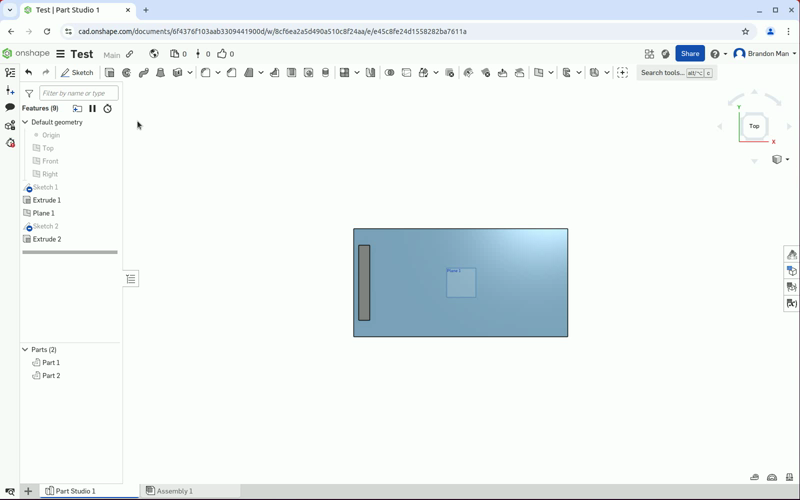
mouse_move(73, 189)
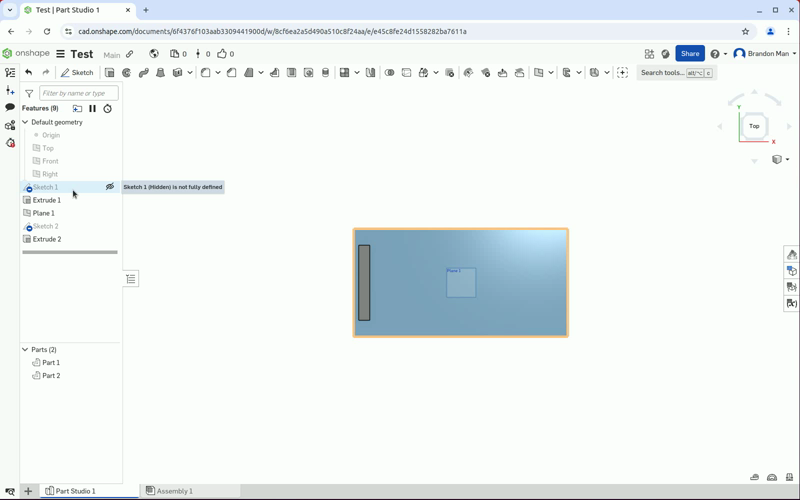
click(73, 189)
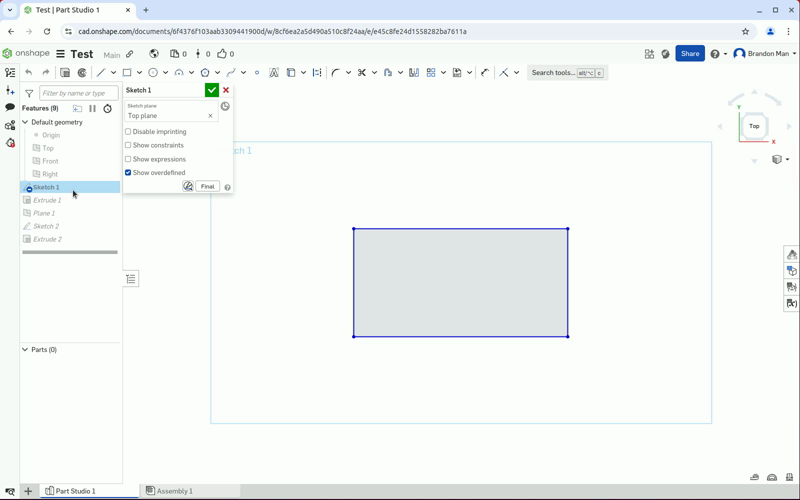
mouse_move(229, 92)
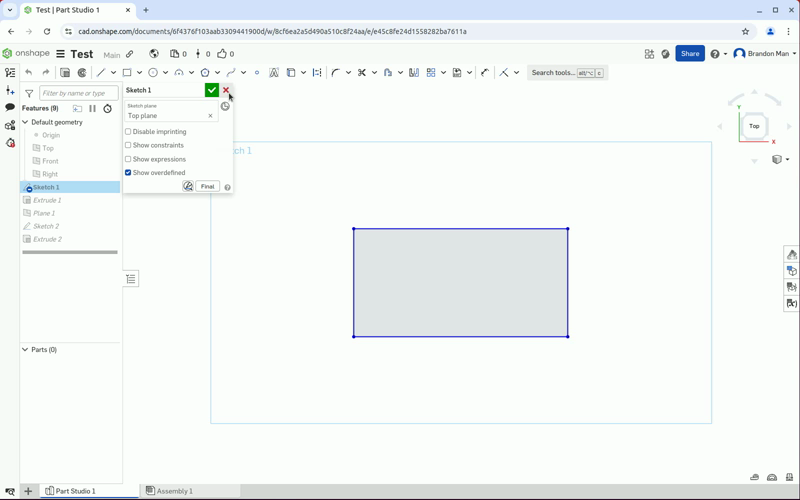
click(229, 92)
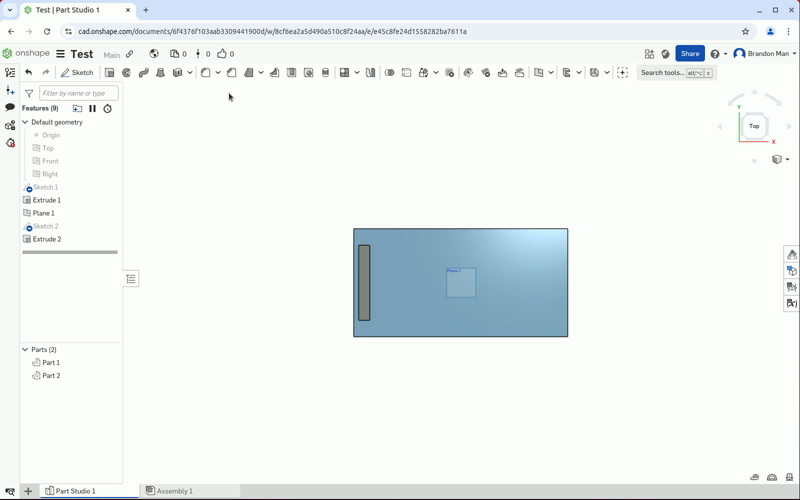
mouse_move(73, 352)
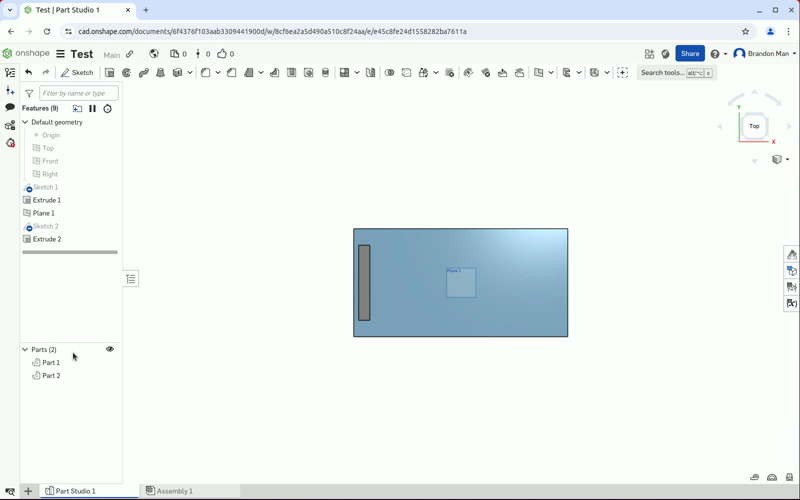
key(y)
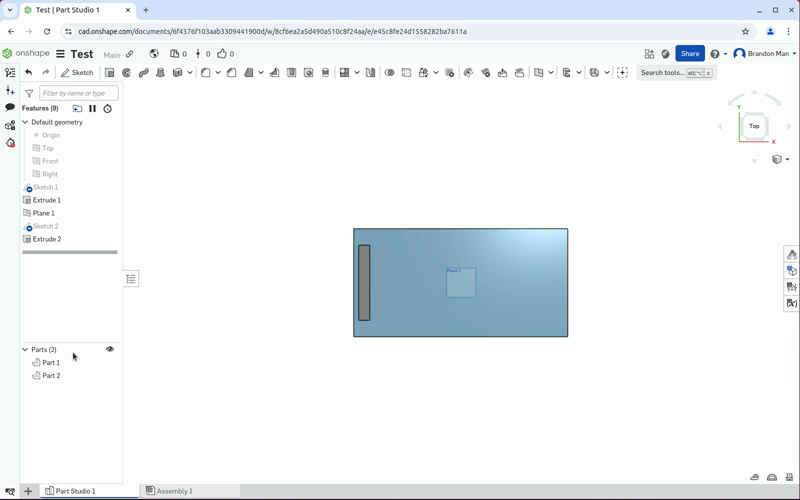
key(shift+p)
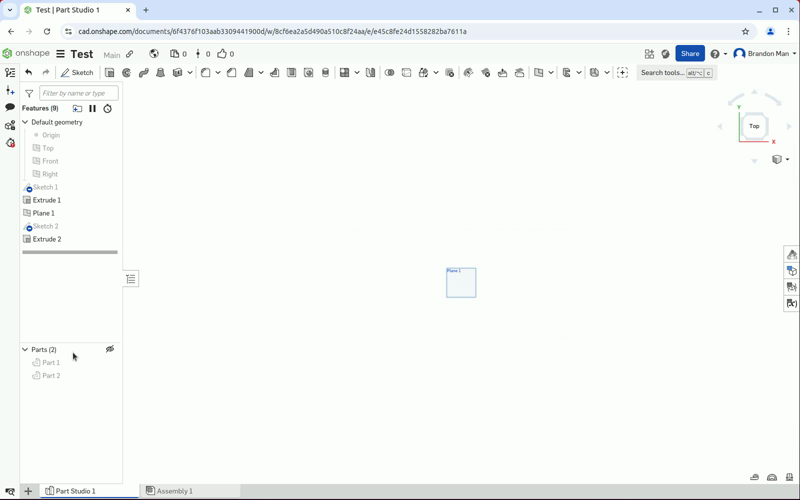
key(space)
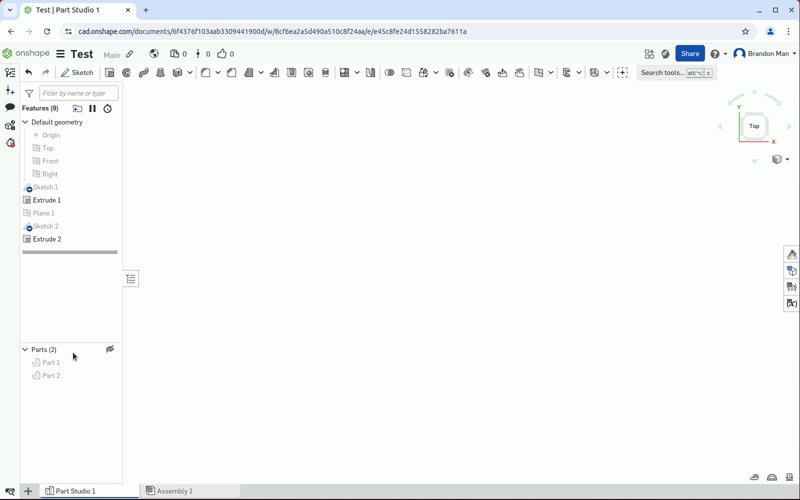
key_down(shift)
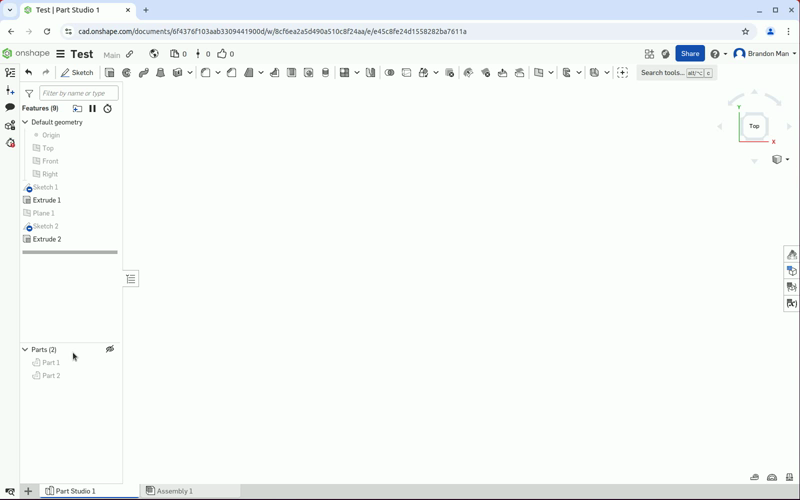
key(up)
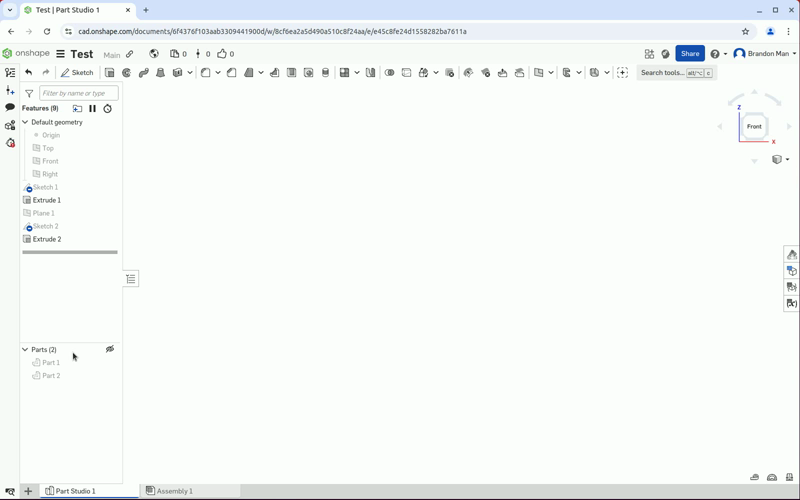
key_up(shift)
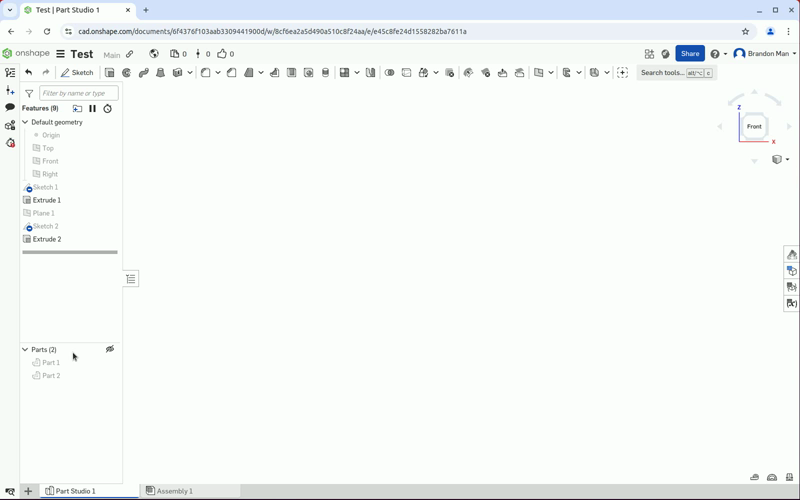
key(space)
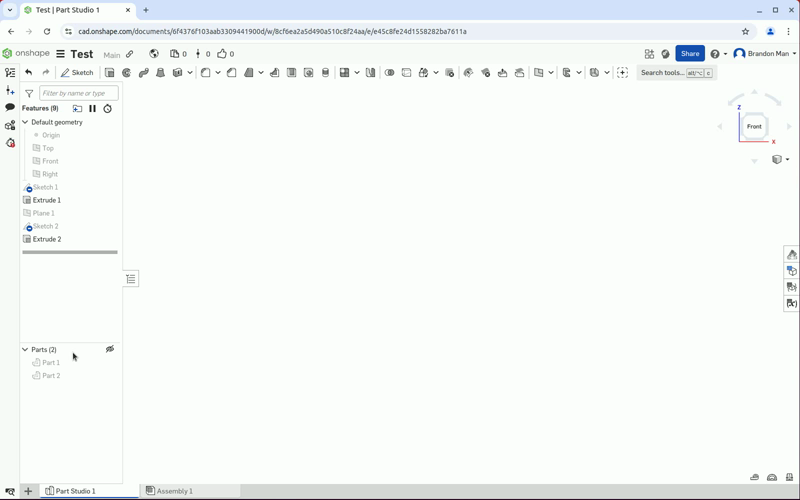
key_down(shift)
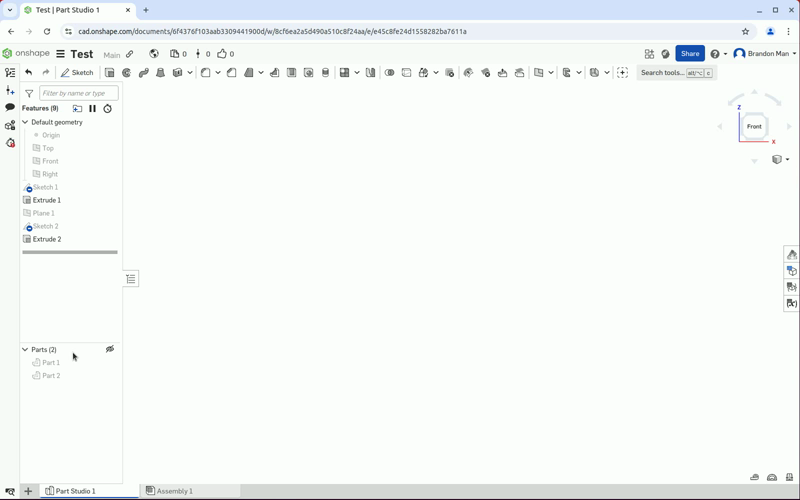
key(left)
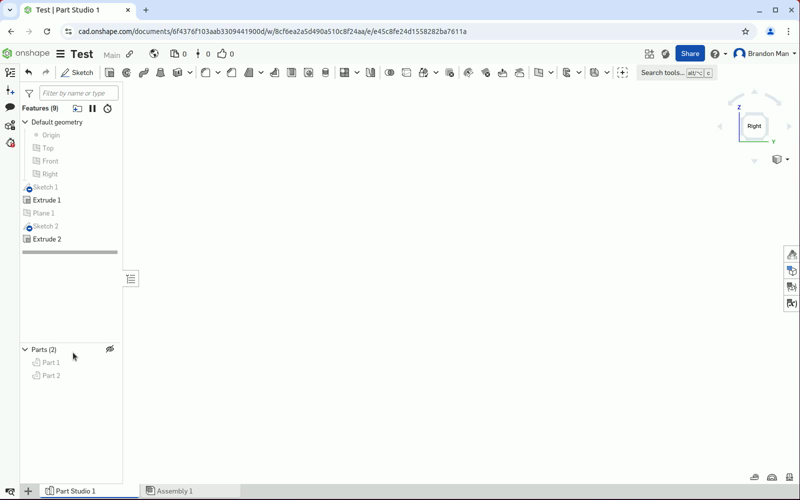
key_up(shift)
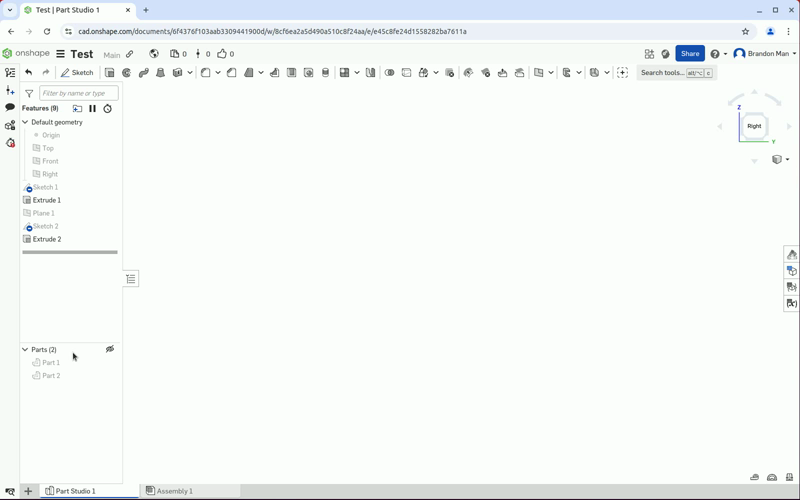
mouse_move(73, 352)
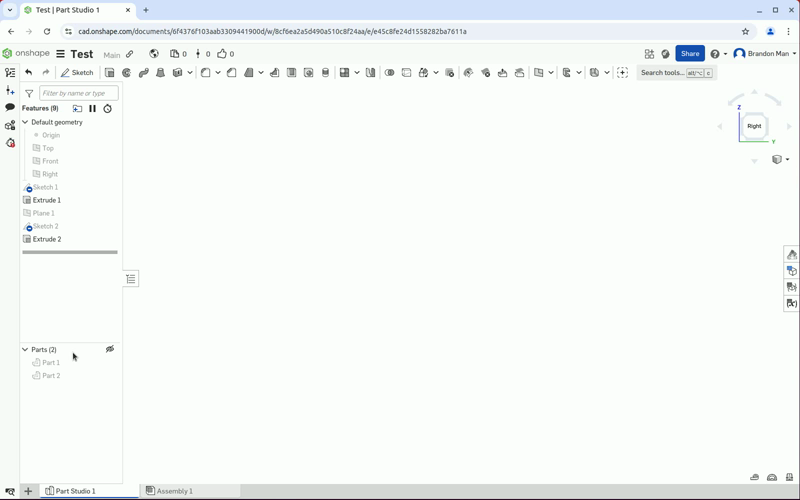
key(shift+y)
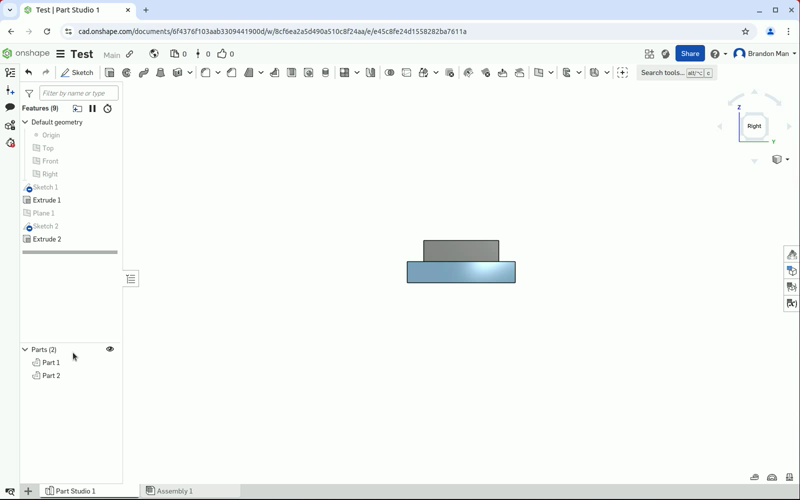
mouse_move(541, 75)
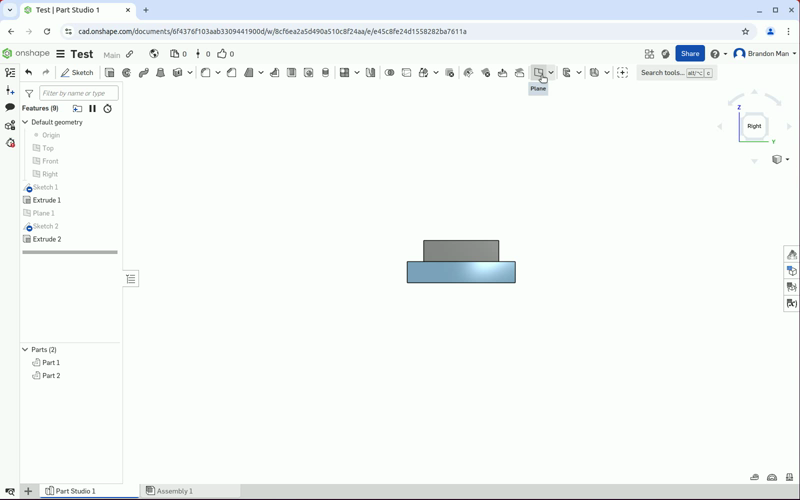
click(541, 75)
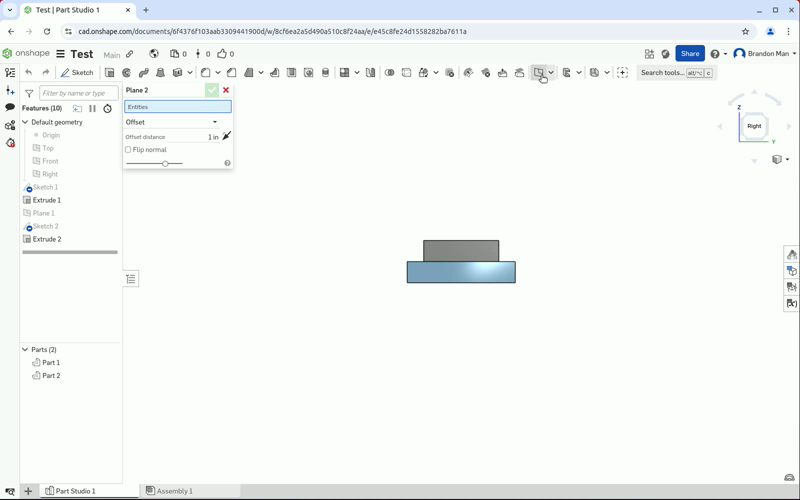
mouse_move(73, 176)
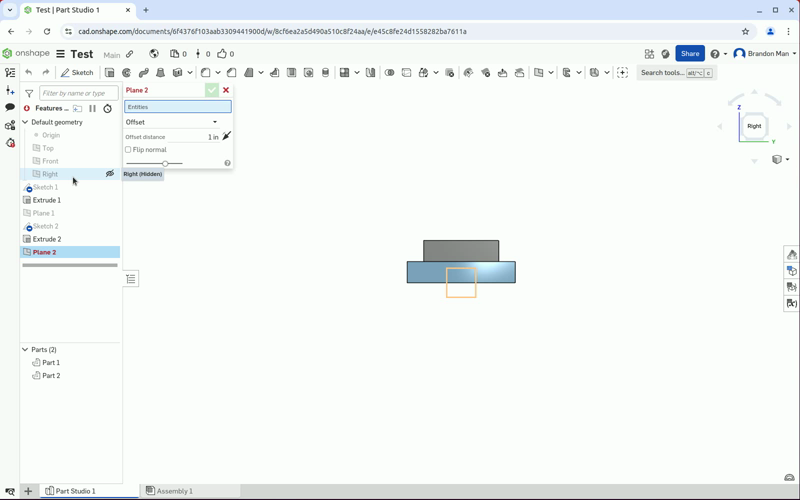
click(73, 176)
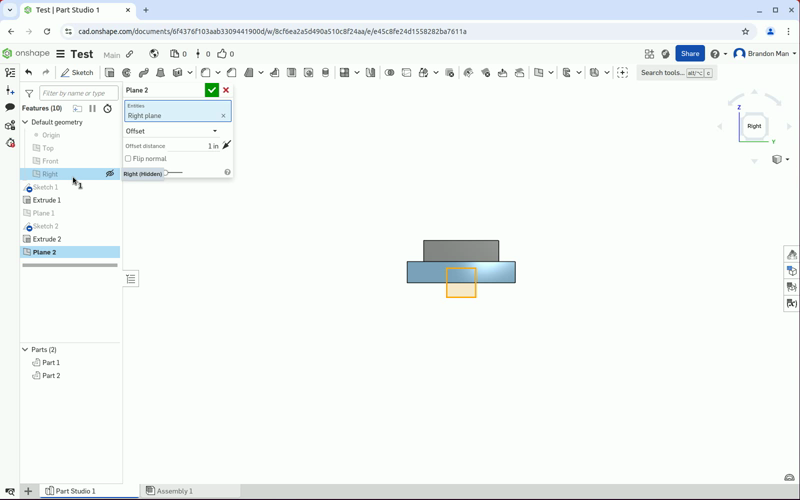
key(tab, 2)
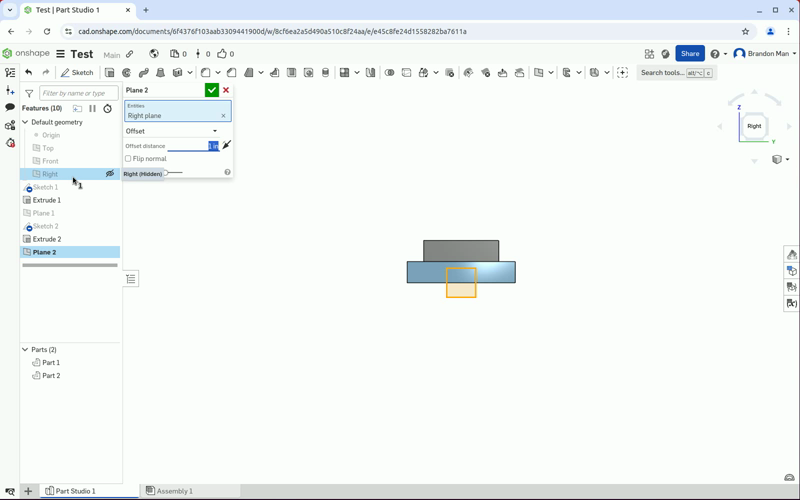
text(20.951)
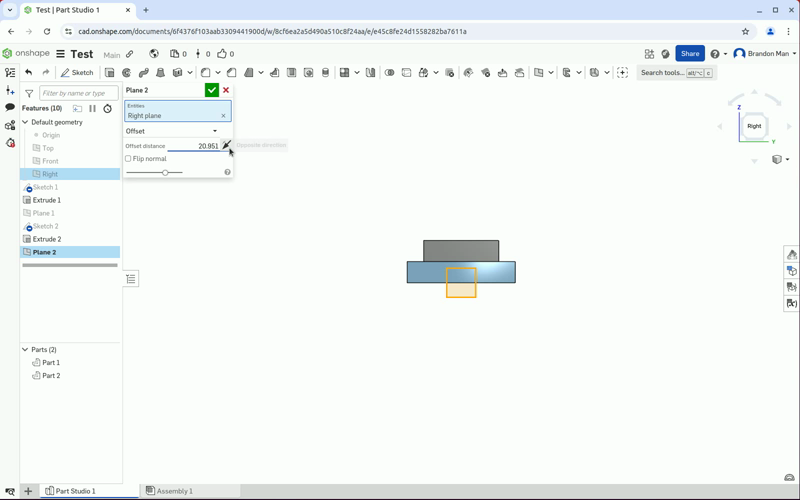
mouse_move(229, 147)
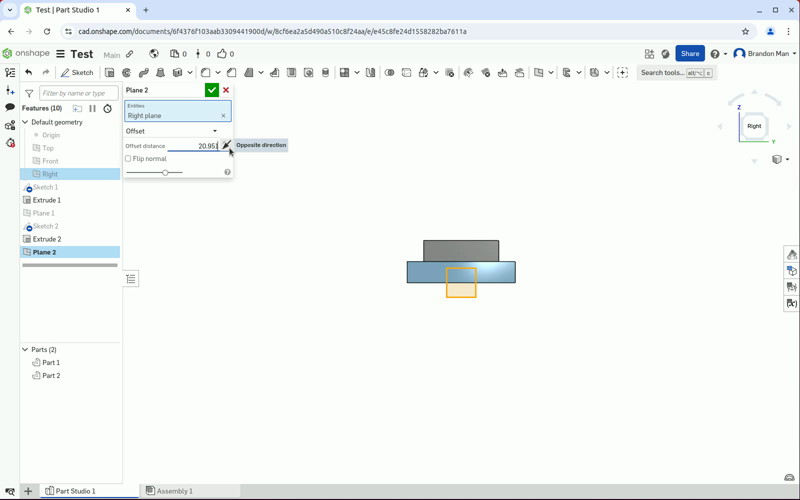
click(229, 147)
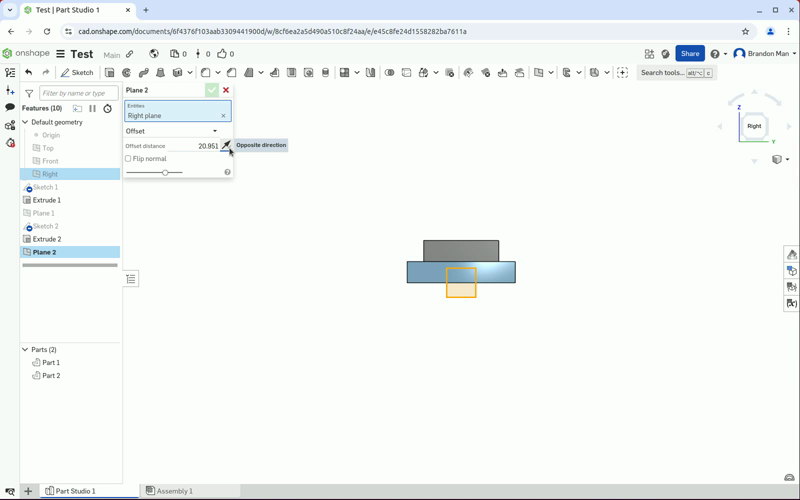
key(enter, 2)
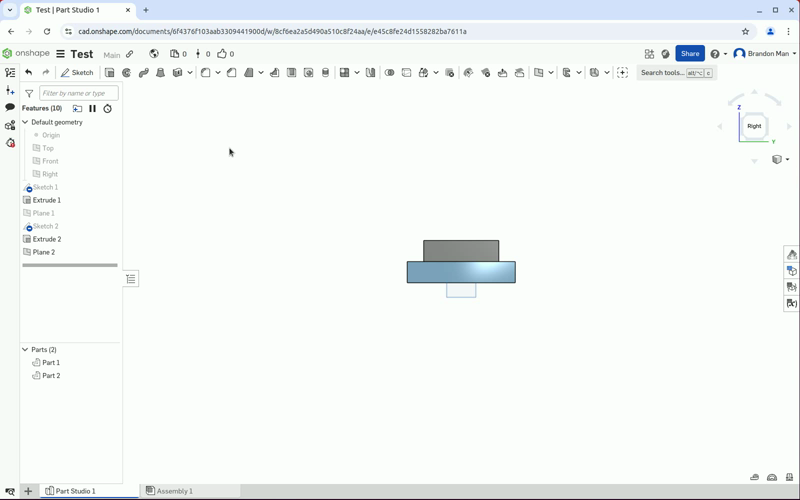
key(shift+s)
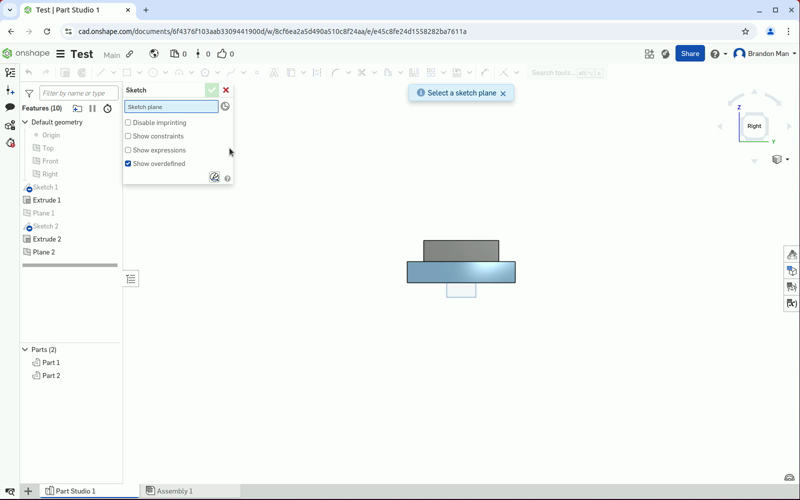
mouse_move(73, 254)
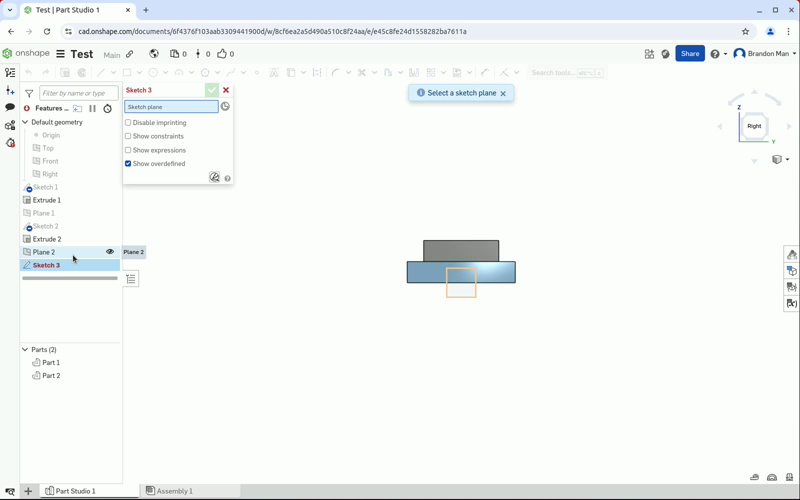
click(73, 254)
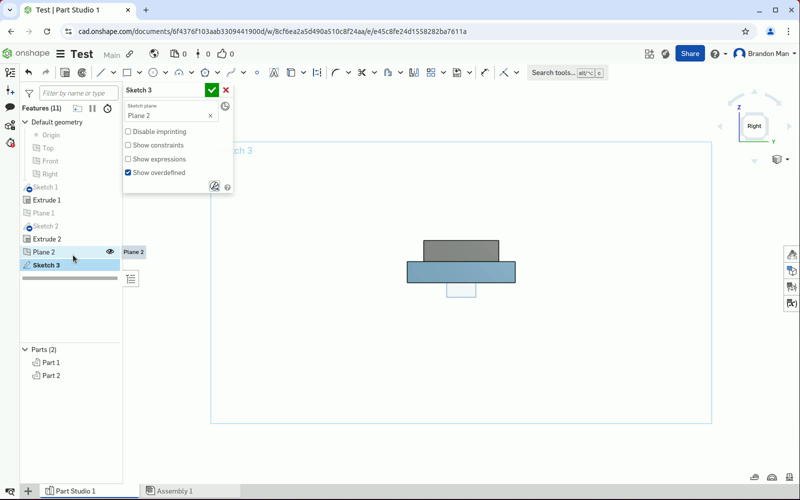
mouse_move(73, 352)
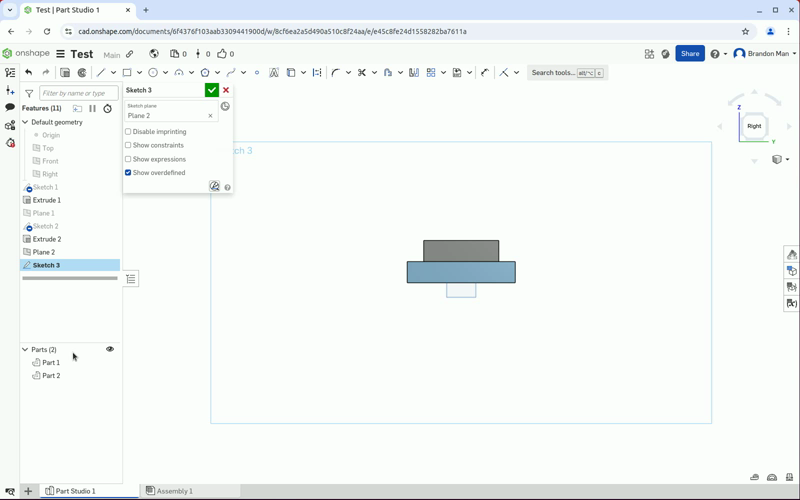
key(y)
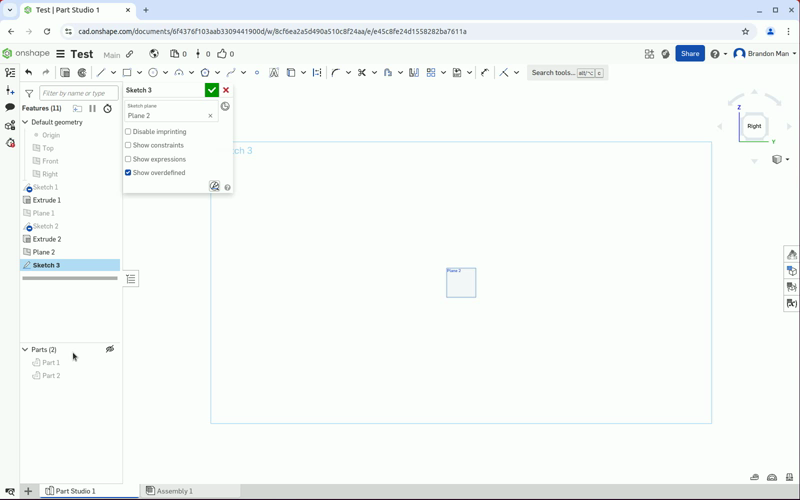
key(l)
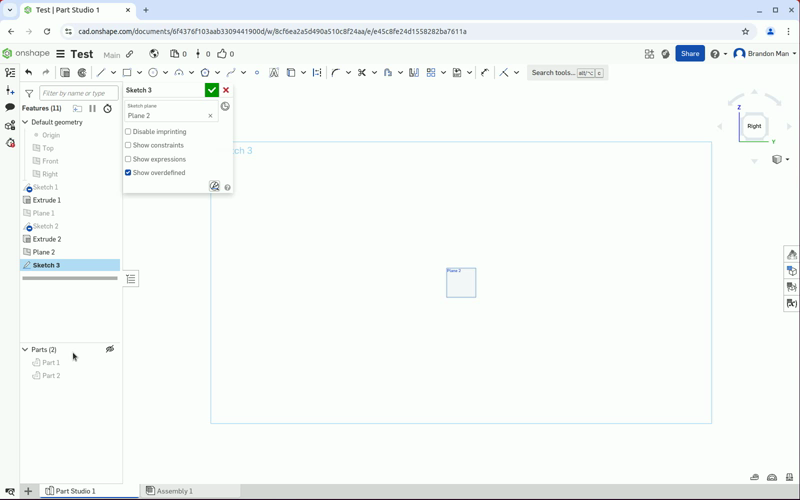
key_down(shift)
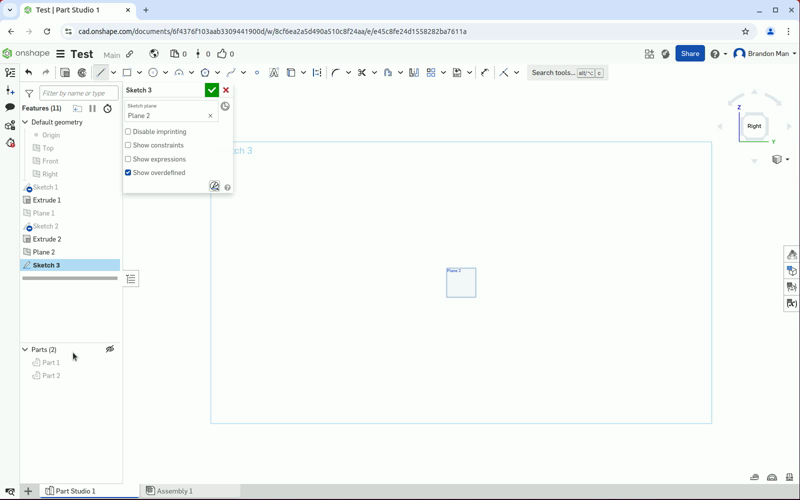
mouse_move(423, 251)
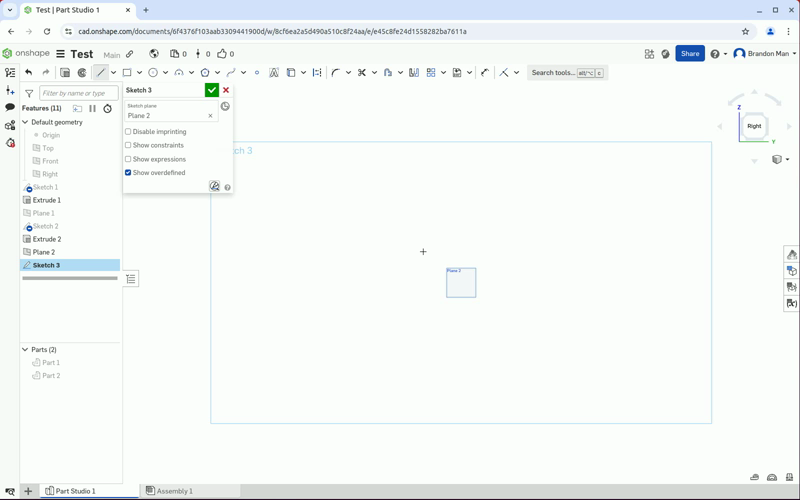
click(423, 251)
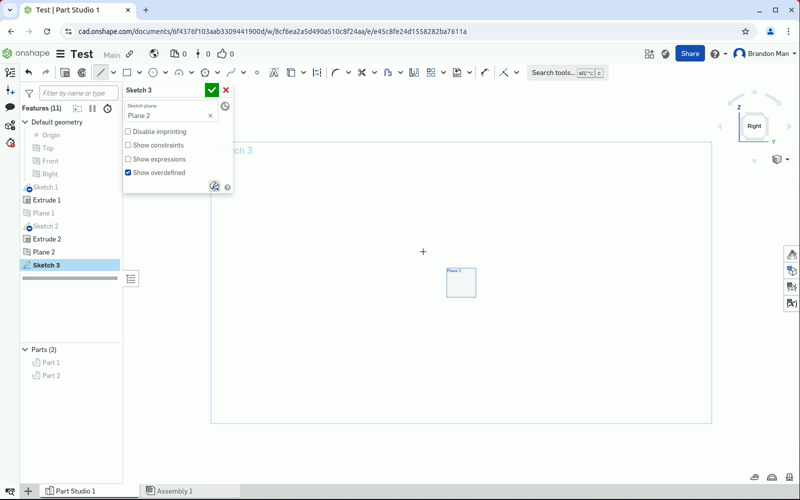
key_up(shift)
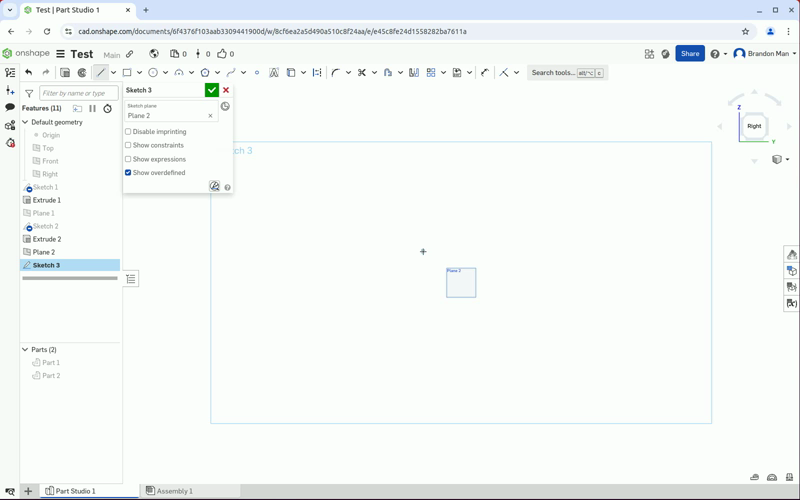
key_down(shift)
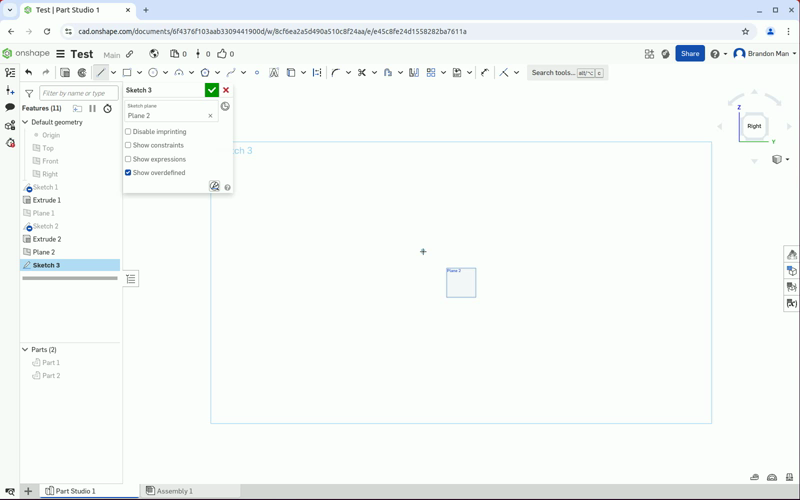
mouse_move(498, 251)
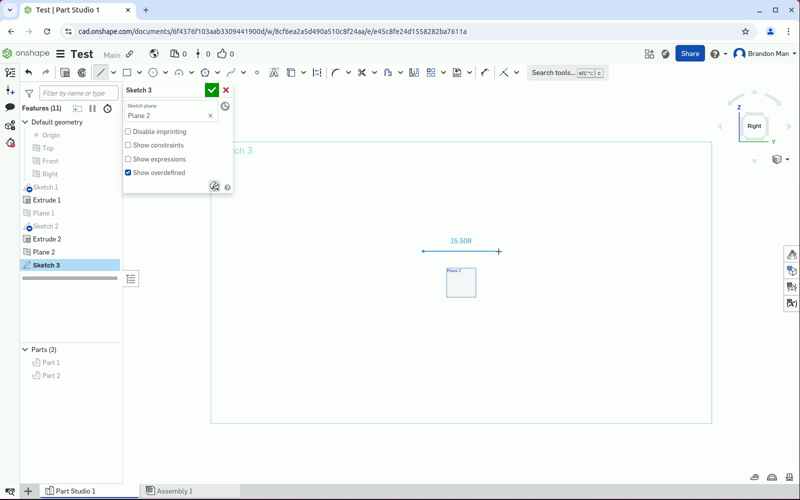
click(498, 251)
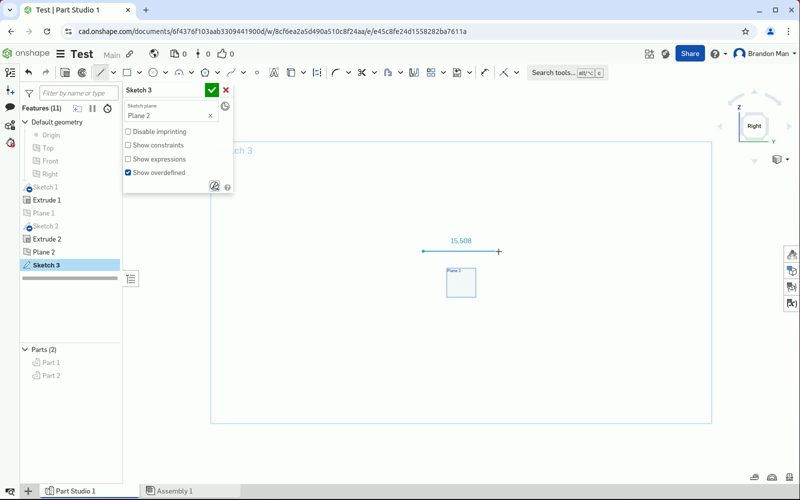
key_up(shift)
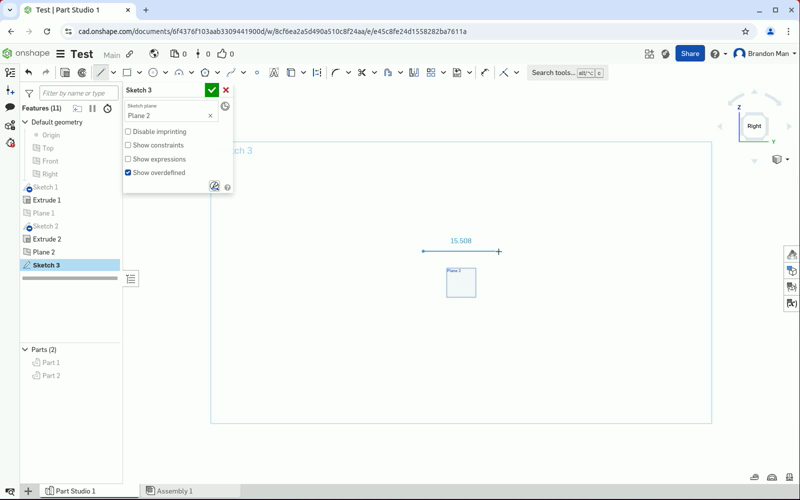
key_down(shift)
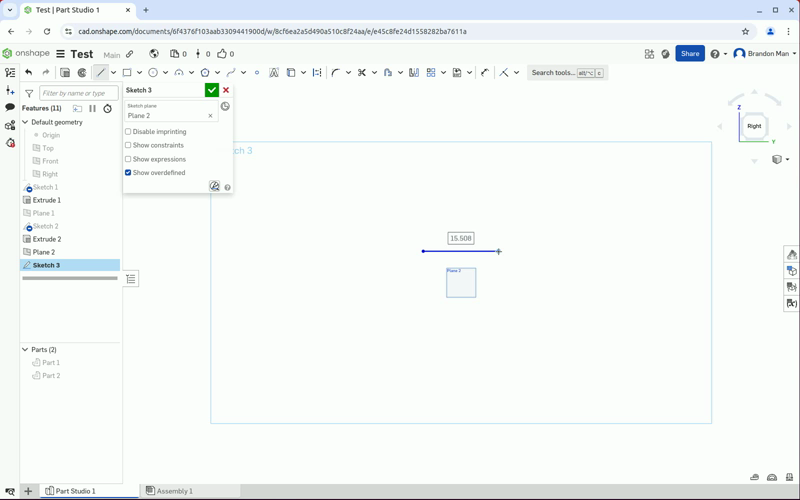
mouse_move(528, 251)
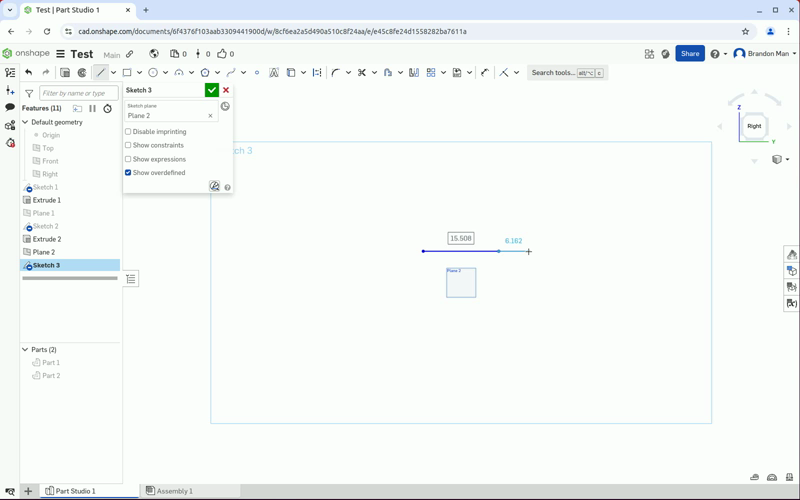
mouse_move(498, 240)
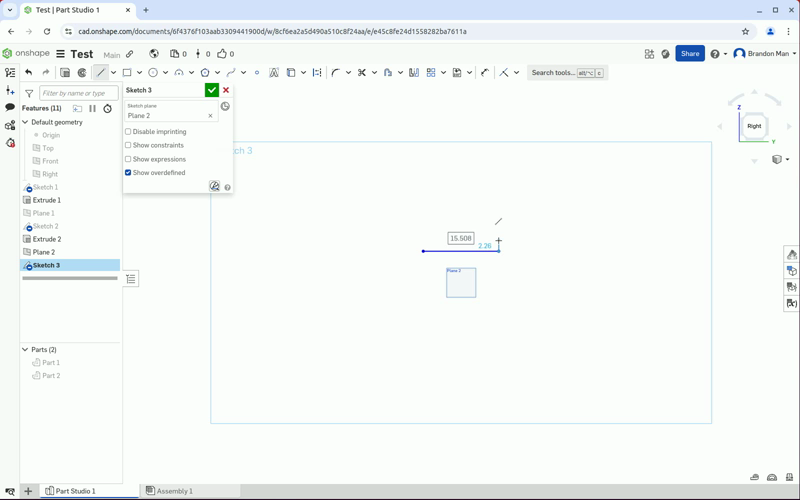
click(498, 240)
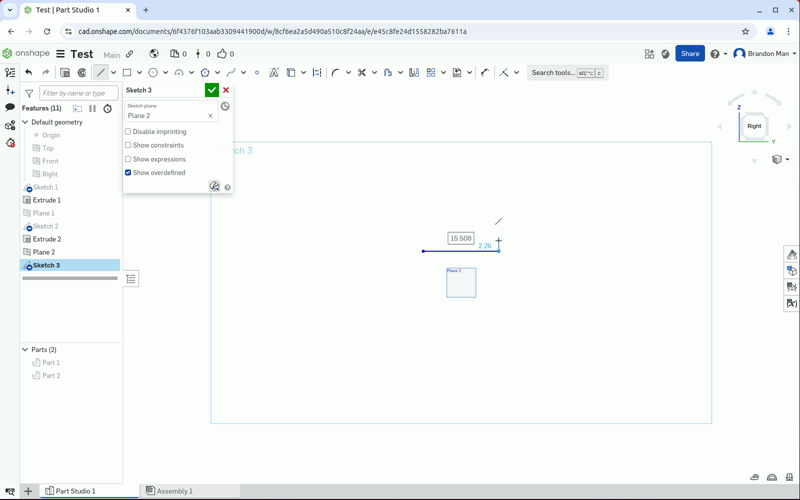
key_up(shift)
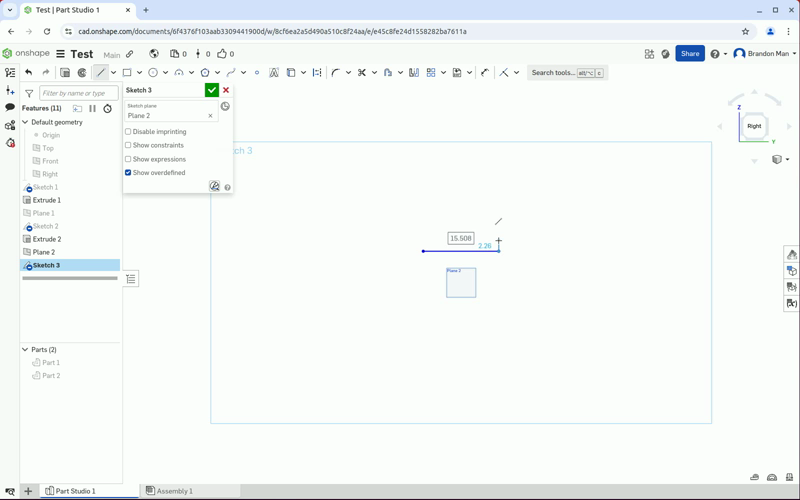
key_down(shift)
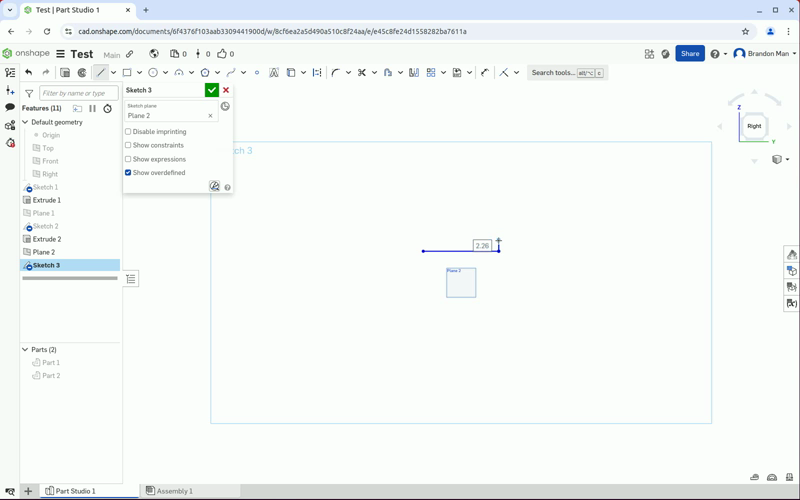
mouse_move(423, 240)
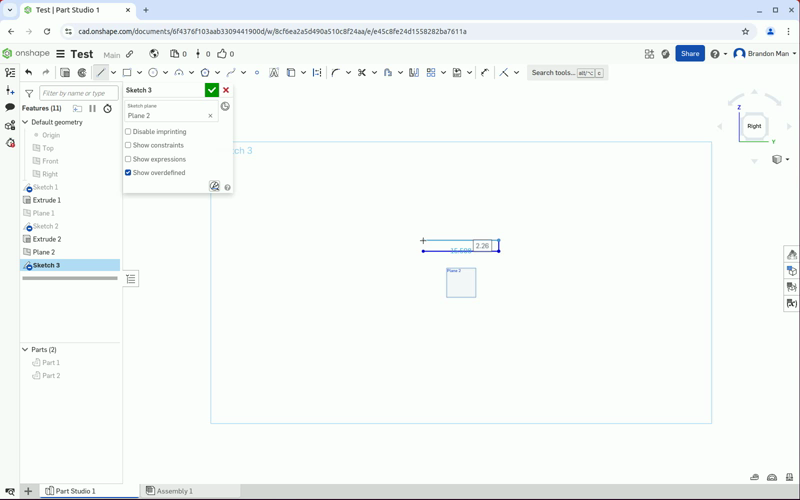
click(423, 240)
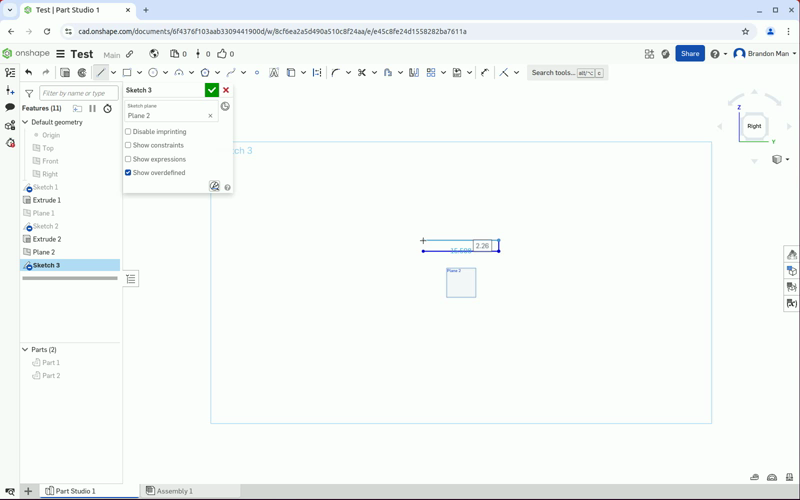
key_up(shift)
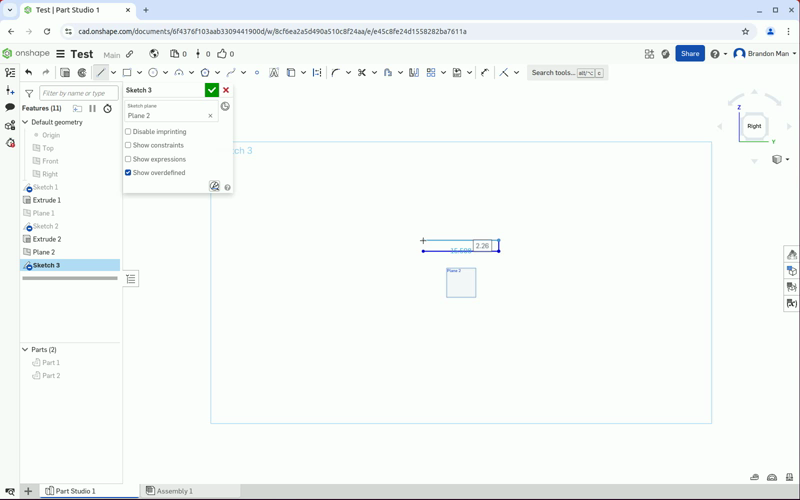
mouse_move(453, 240)
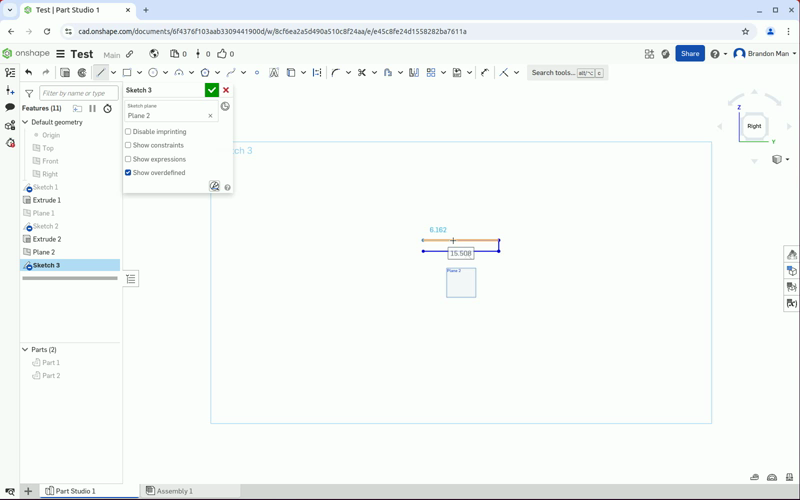
key_down(shift)
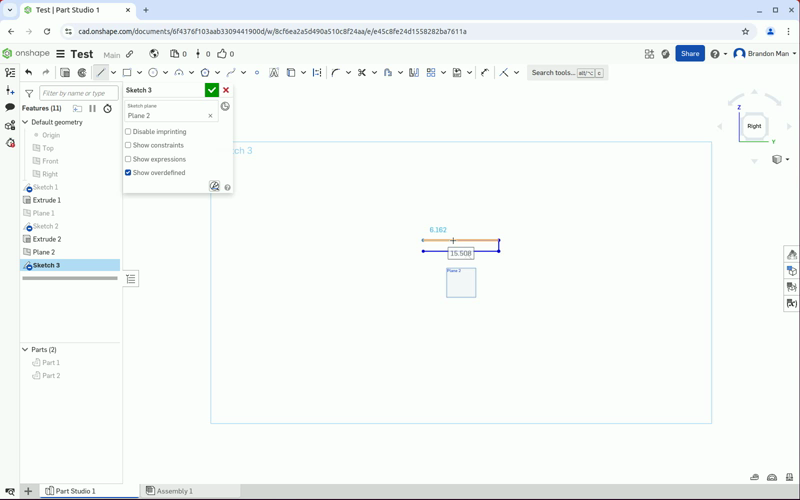
mouse_move(423, 251)
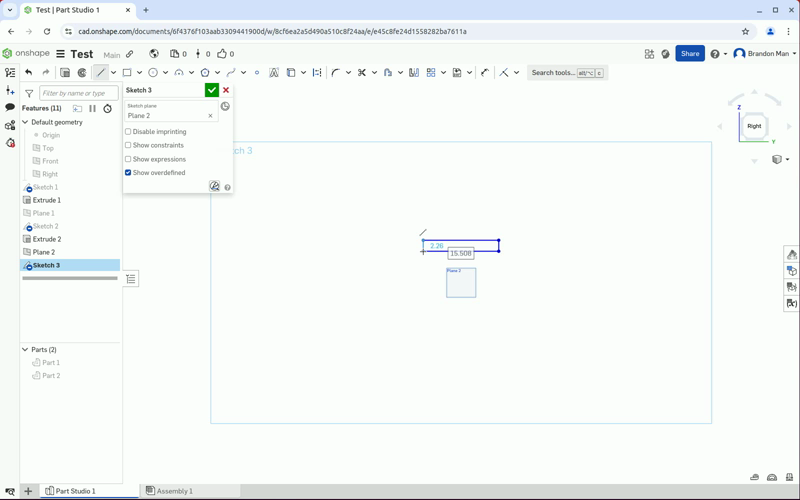
key_up(shift)
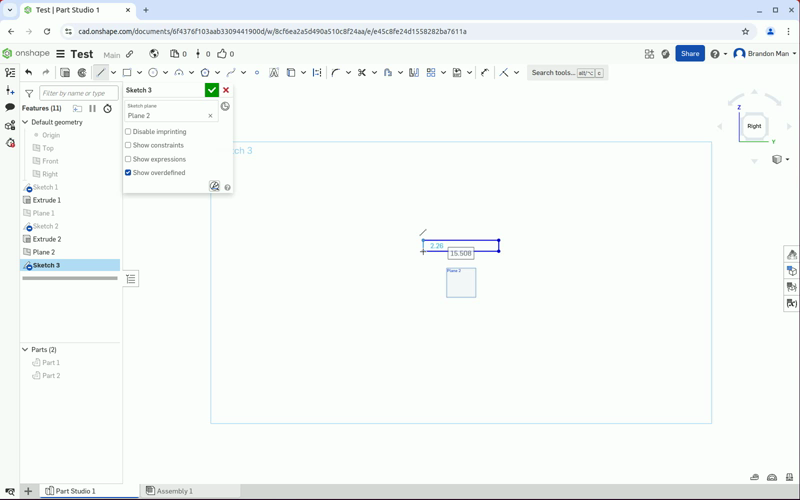
click(423, 251)
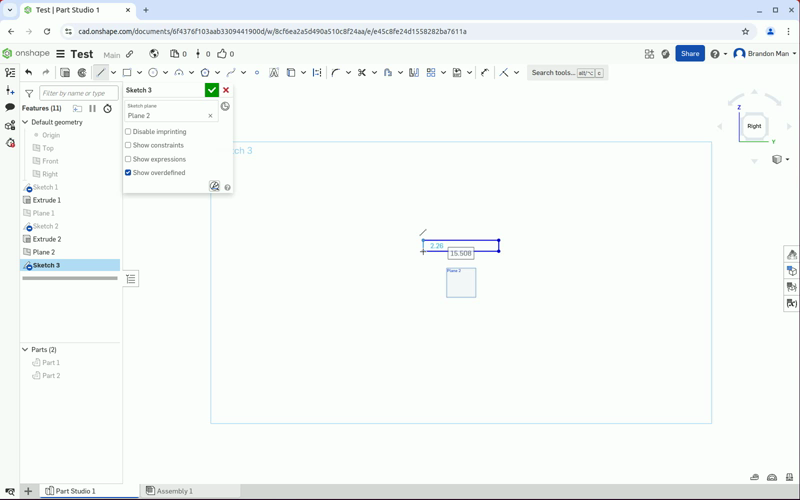
key(esc)
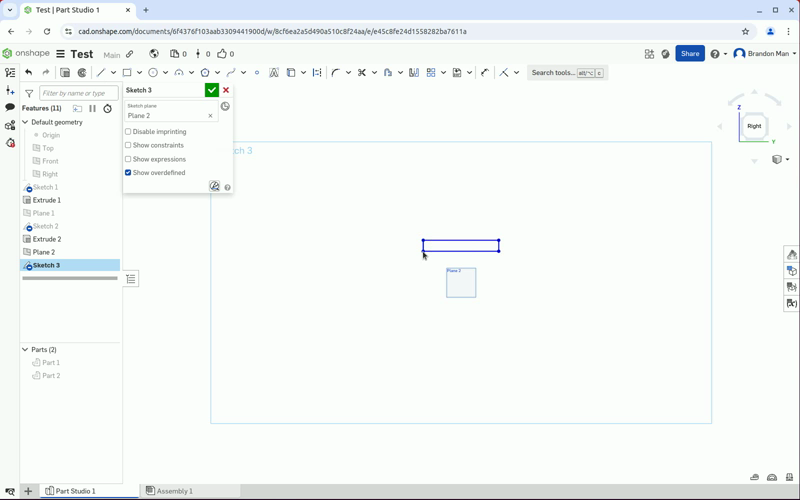
mouse_move(487, 243)
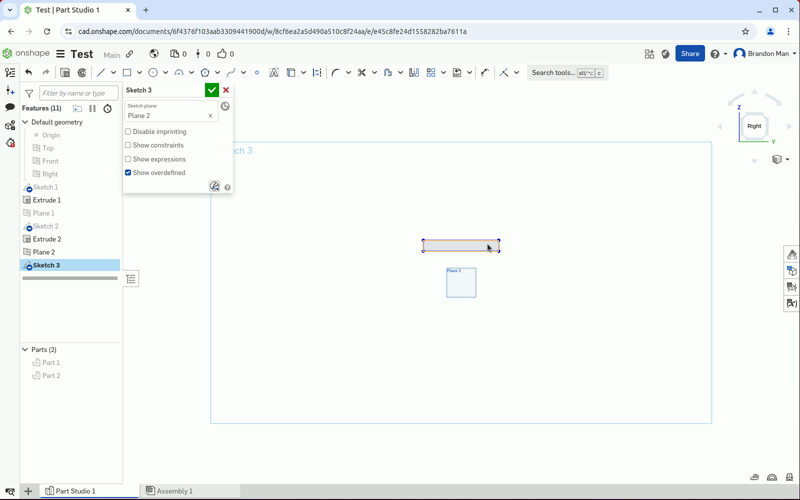
scroll(6)
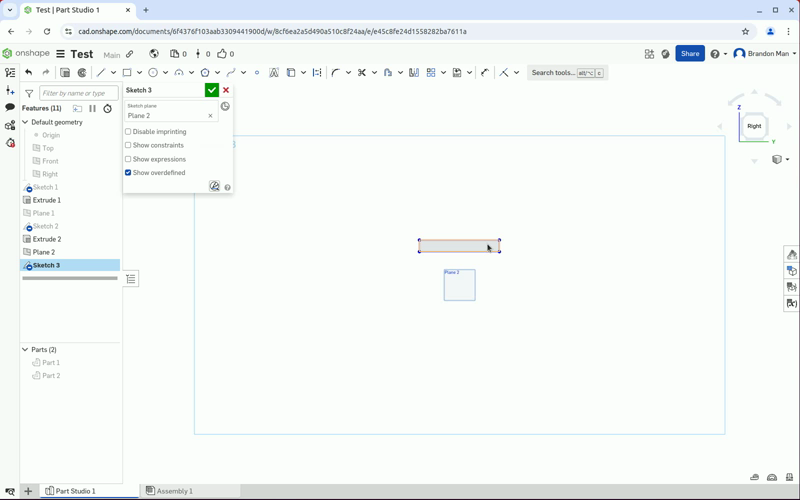
scroll(6)
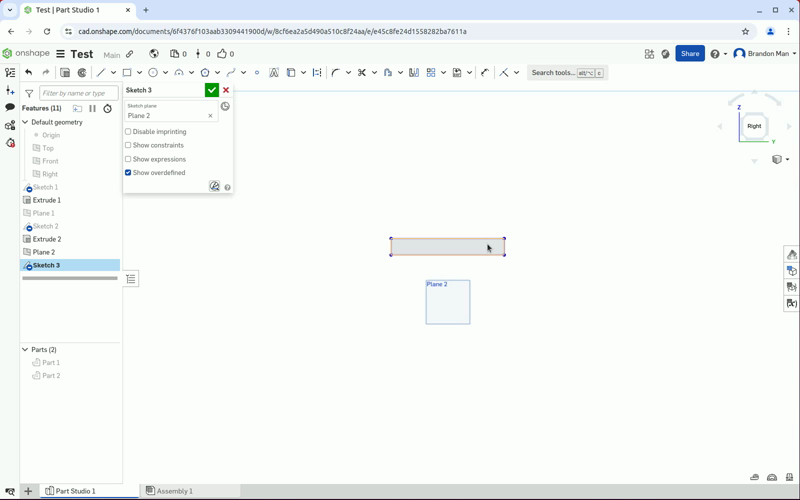
scroll(6)
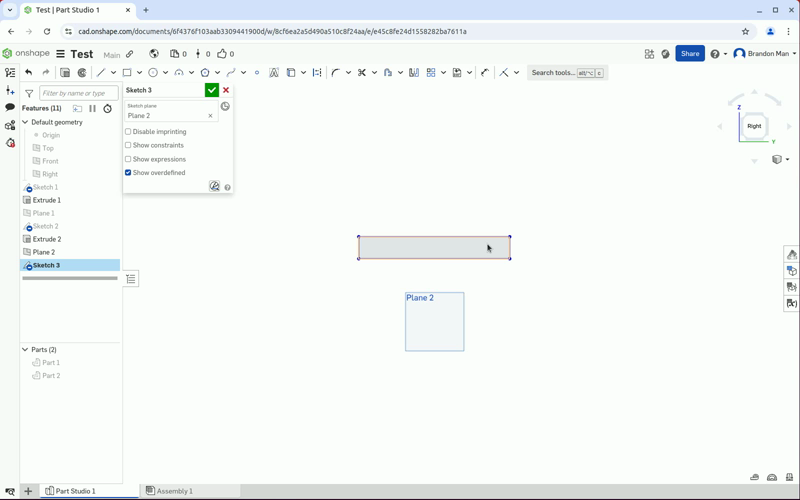
scroll(6)
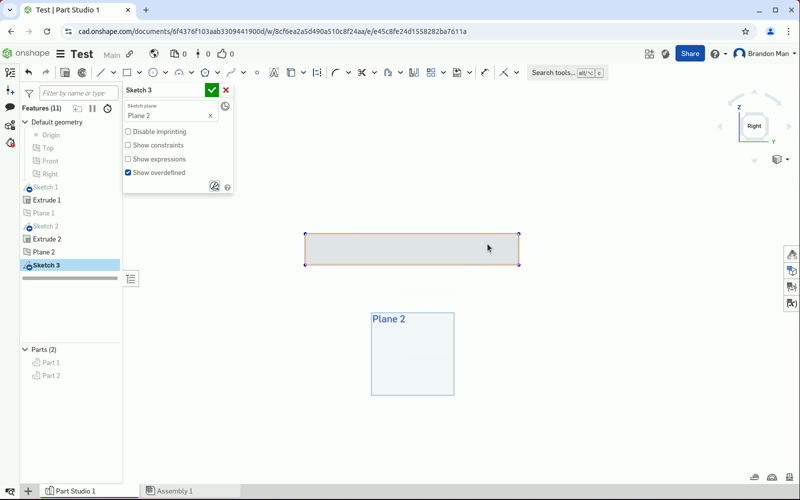
scroll(6)
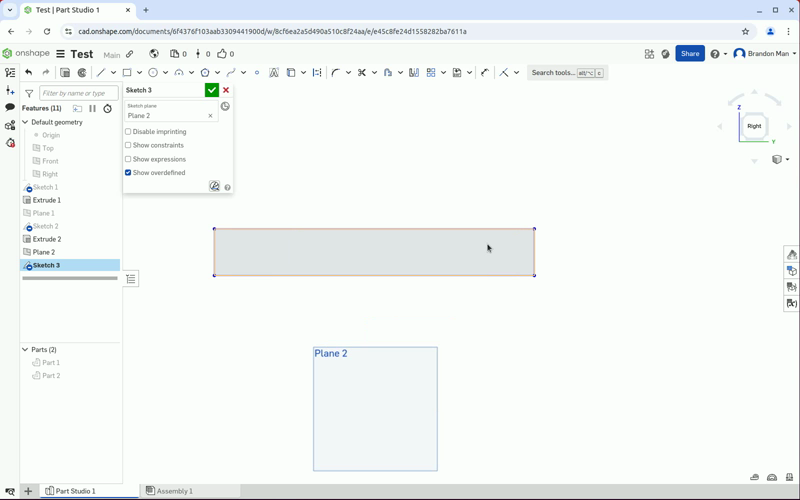
scroll(6)
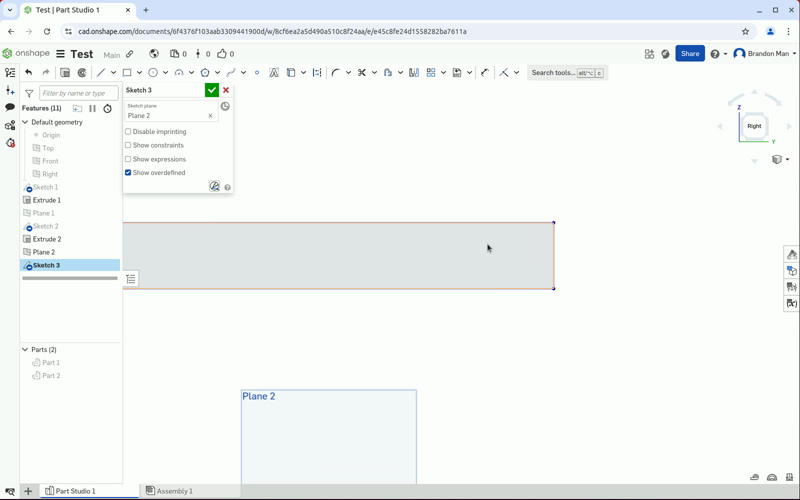
scroll(6)
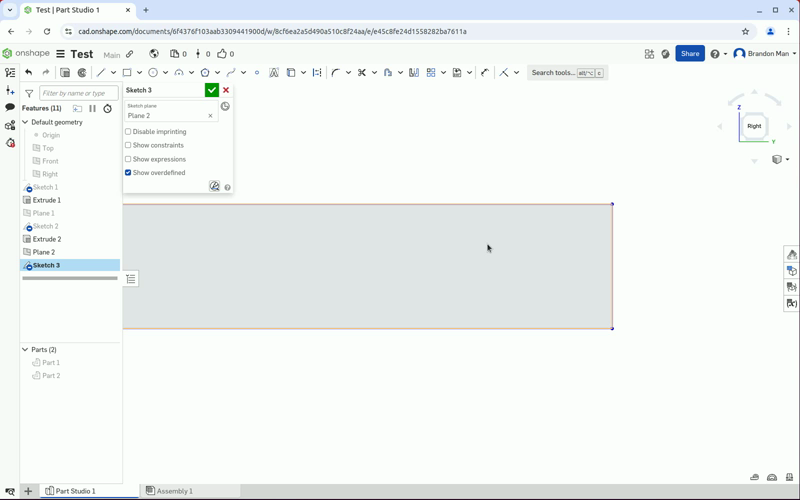
click(487, 243)
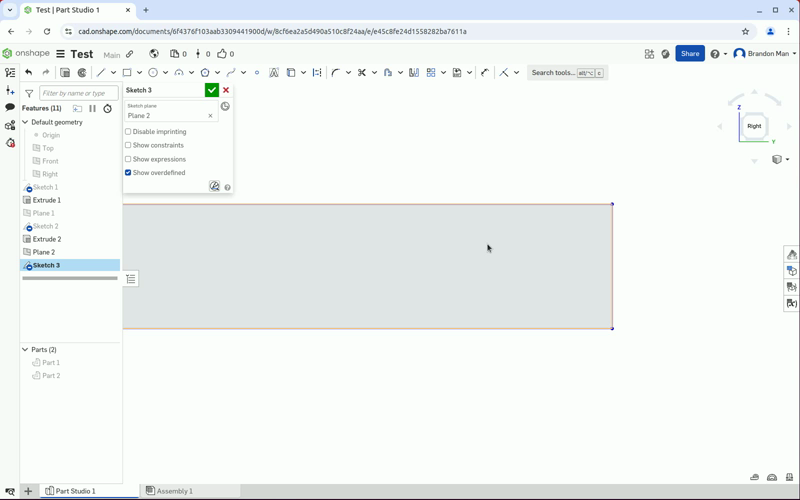
scroll(-6)
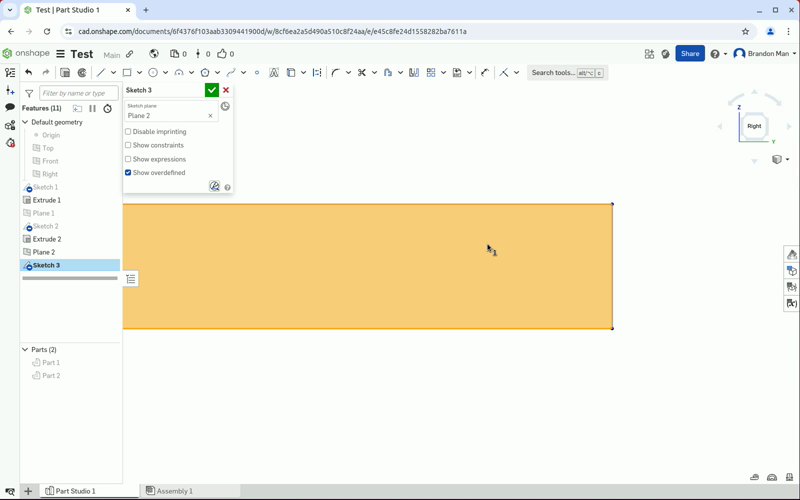
scroll(-6)
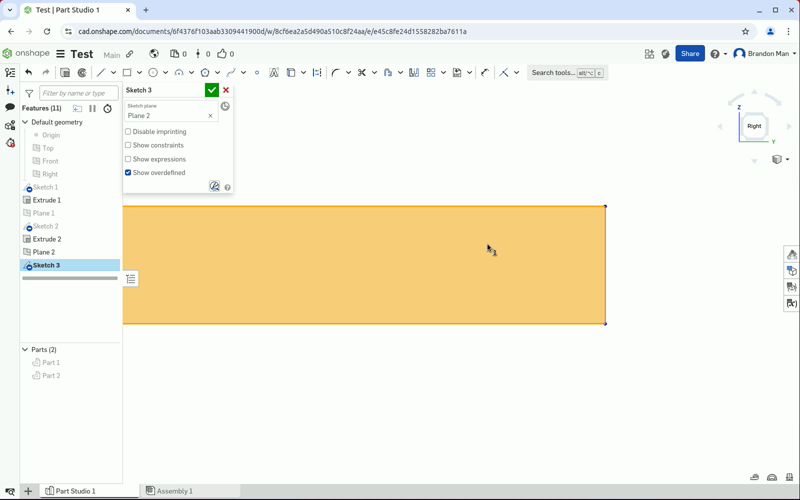
scroll(-6)
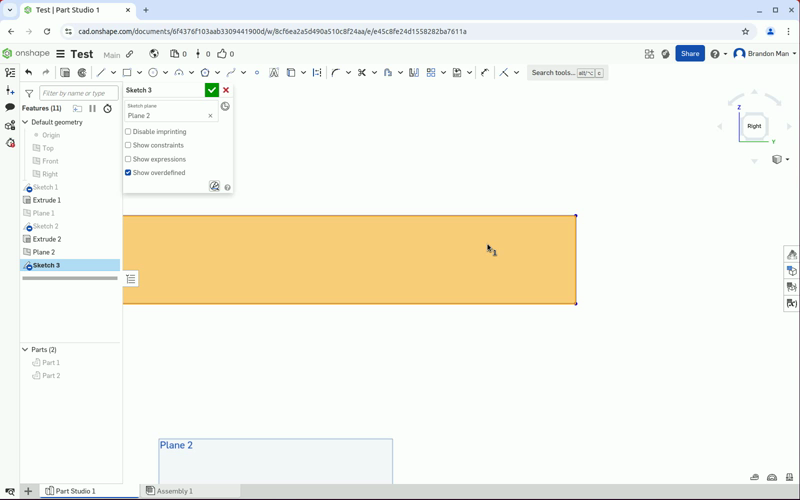
scroll(-6)
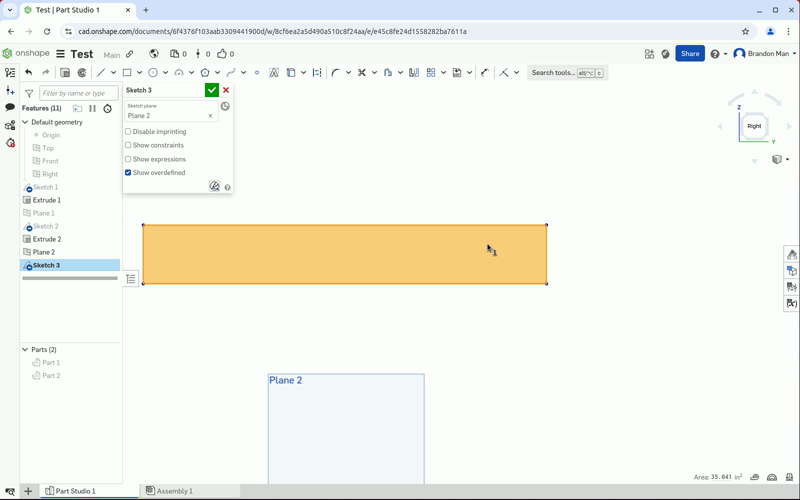
scroll(-6)
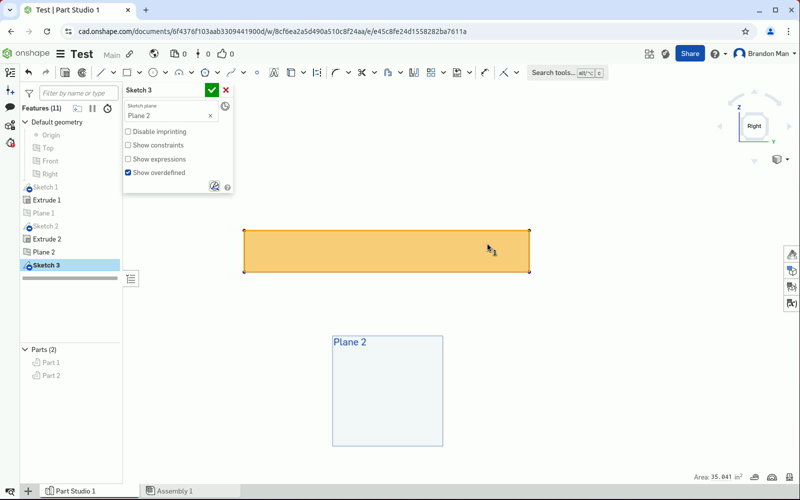
scroll(-6)
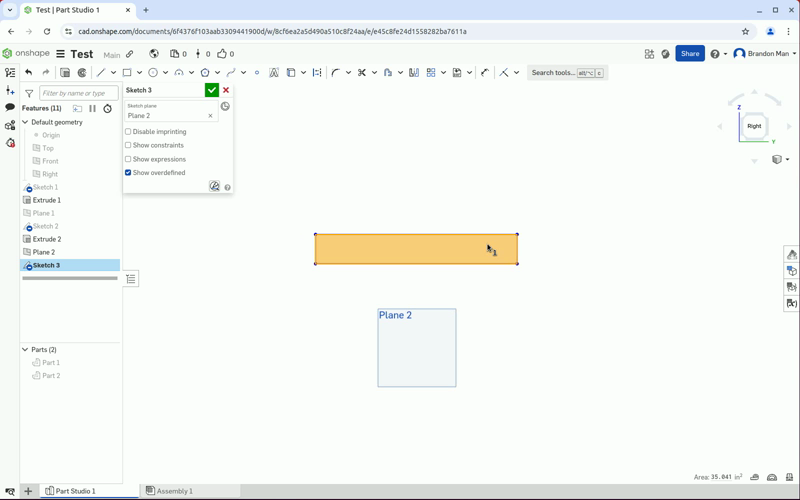
scroll(-6)
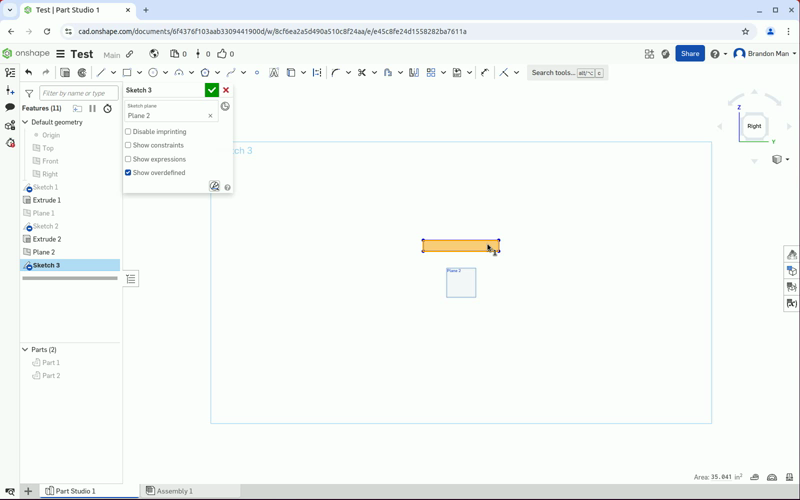
mouse_move(73, 352)
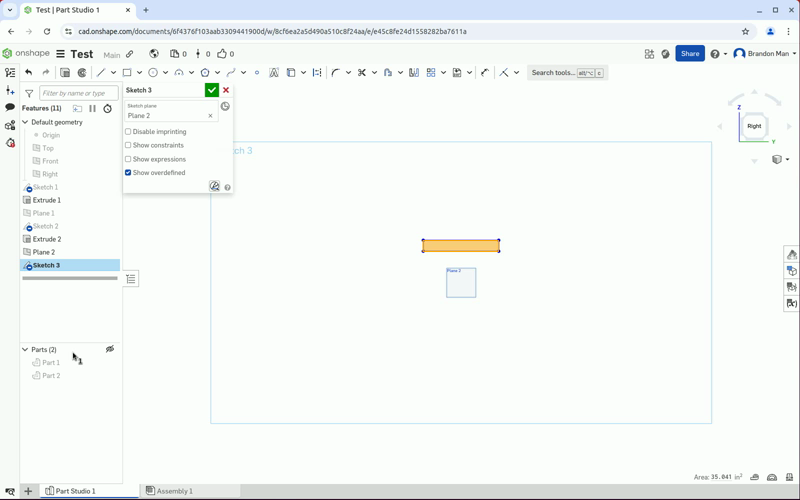
key(shift+y)
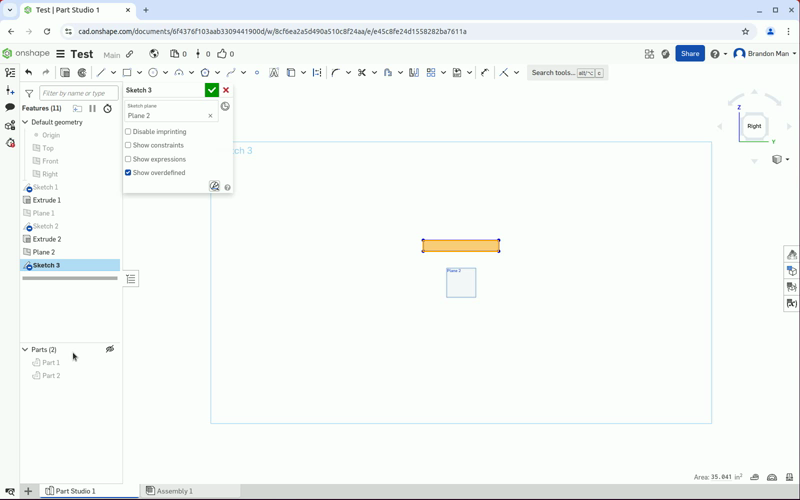
key(shift+e)
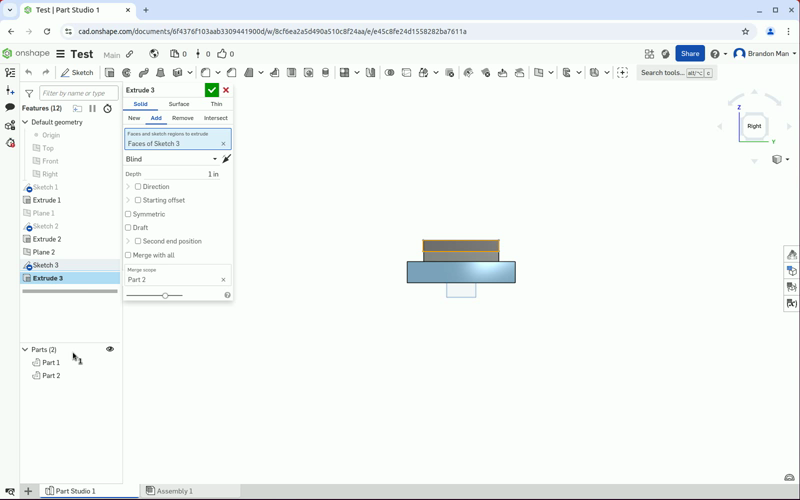
mouse_move(143, 106)
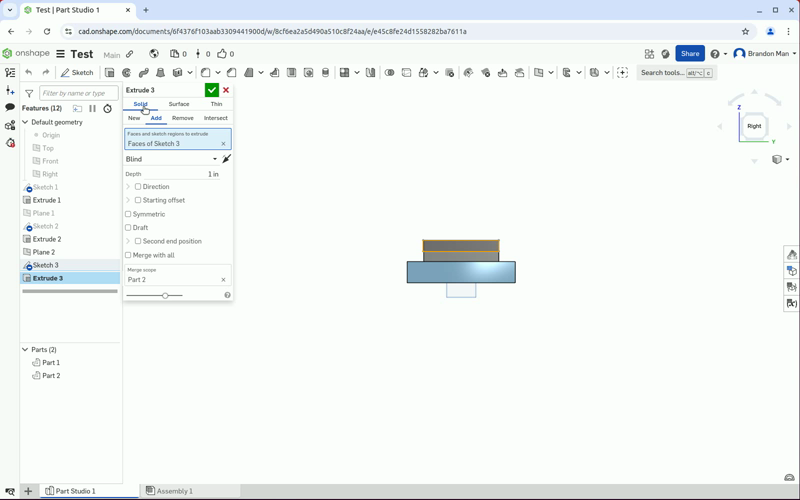
click(143, 106)
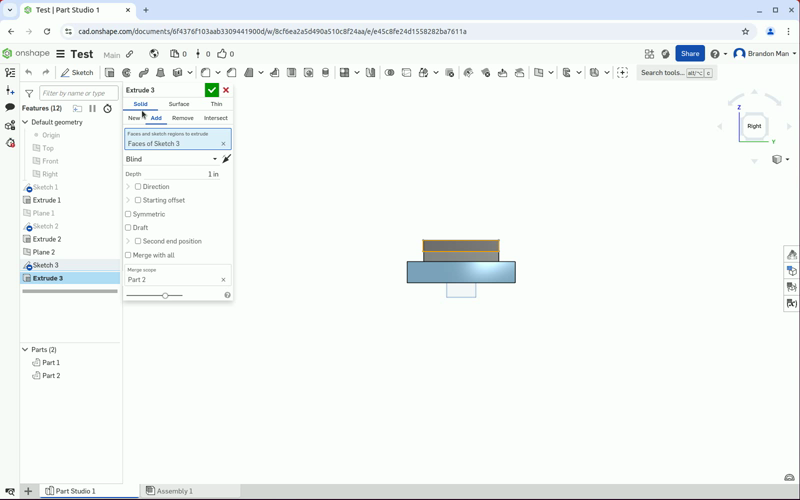
mouse_move(137, 120)
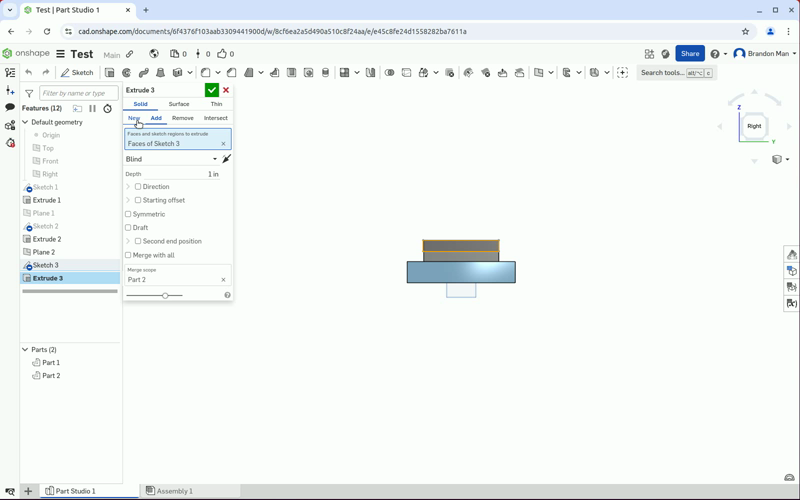
click(137, 120)
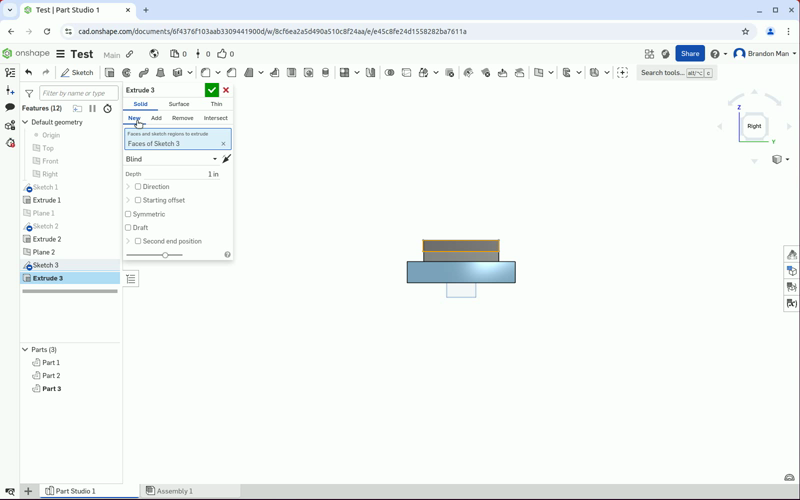
key(tab, 4)
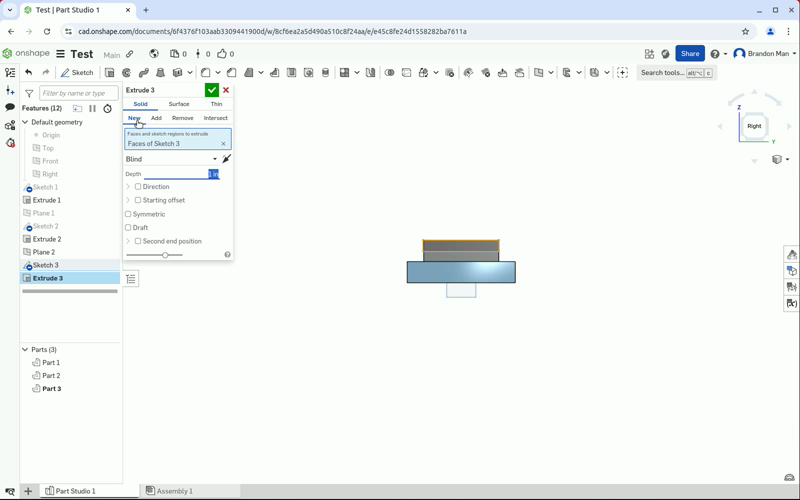
text(2.166)
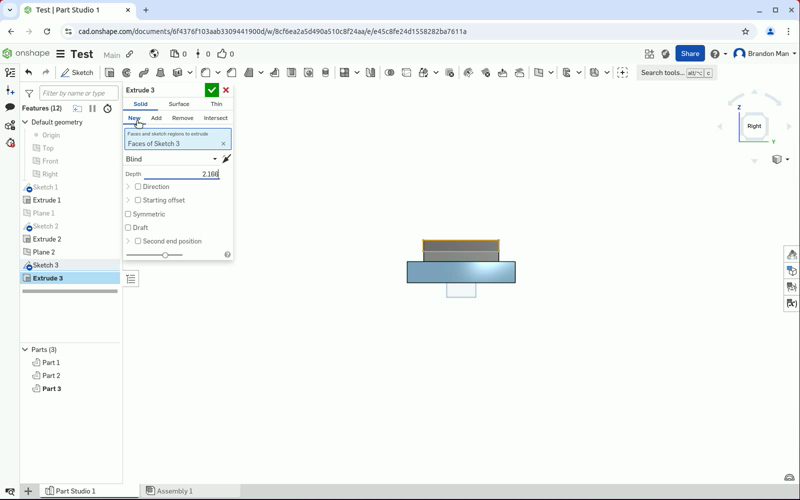
key(enter)
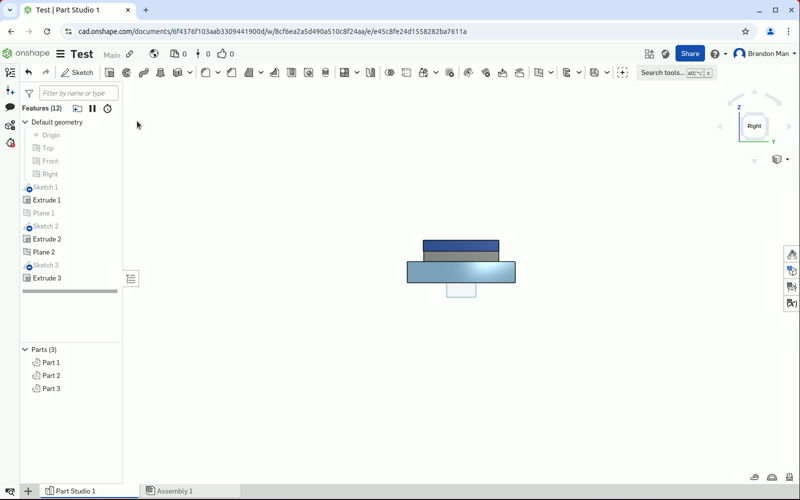
key(shift+h)
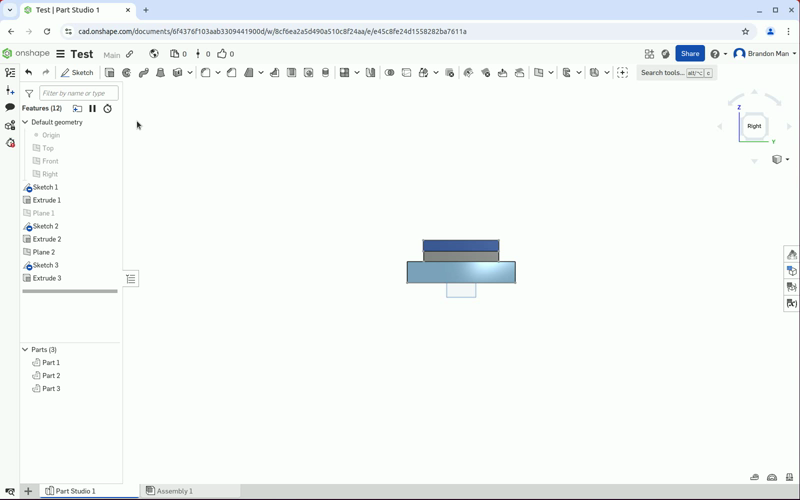
key(shift+h)
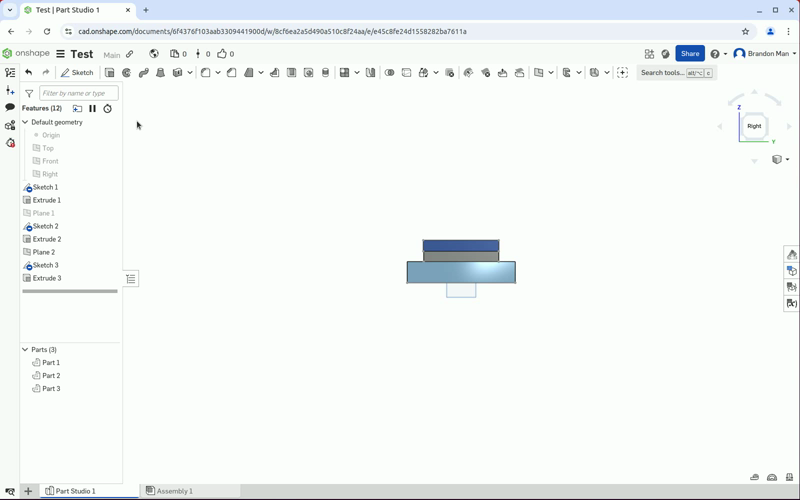
key(shift+7)
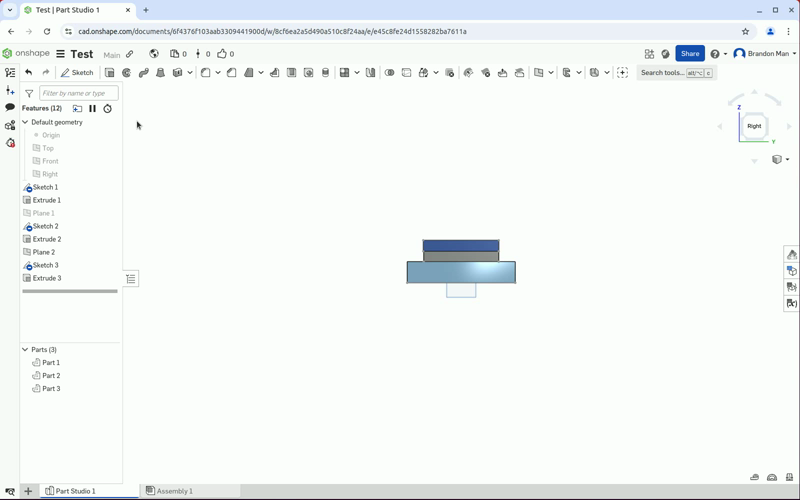
key(right, 2)
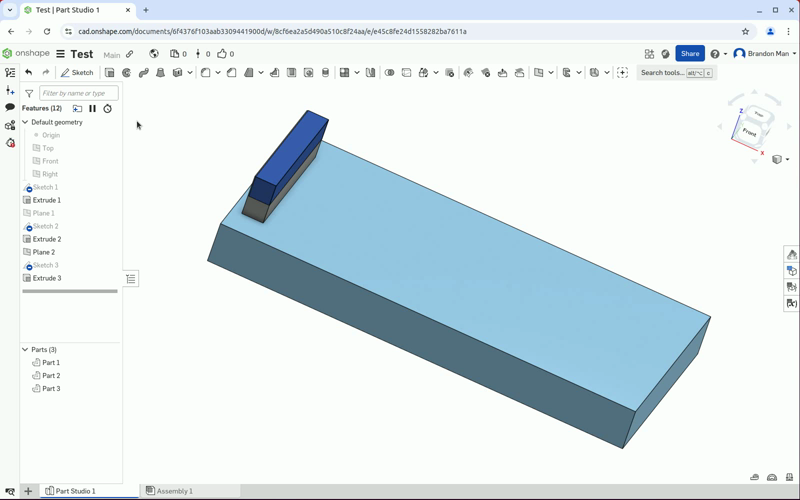
key(down, 2)
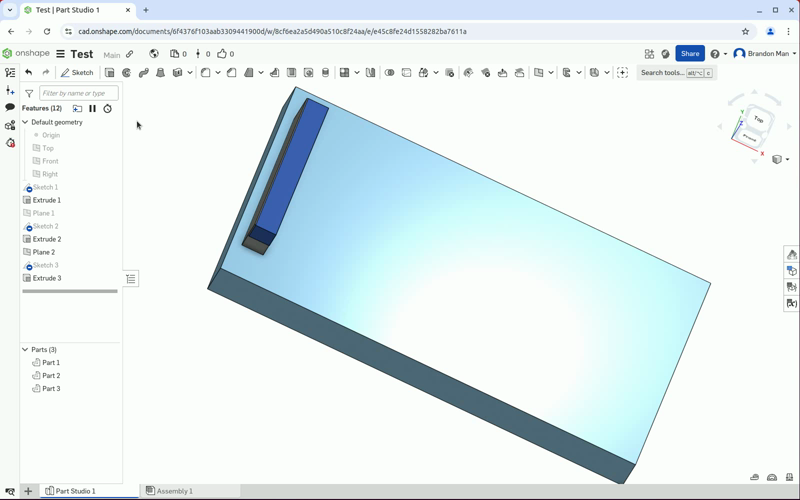
key(up, 2)
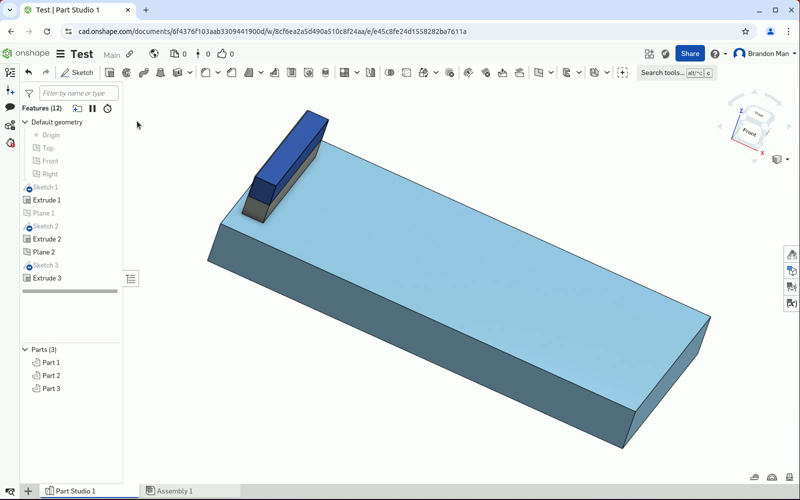
key(left, 2)
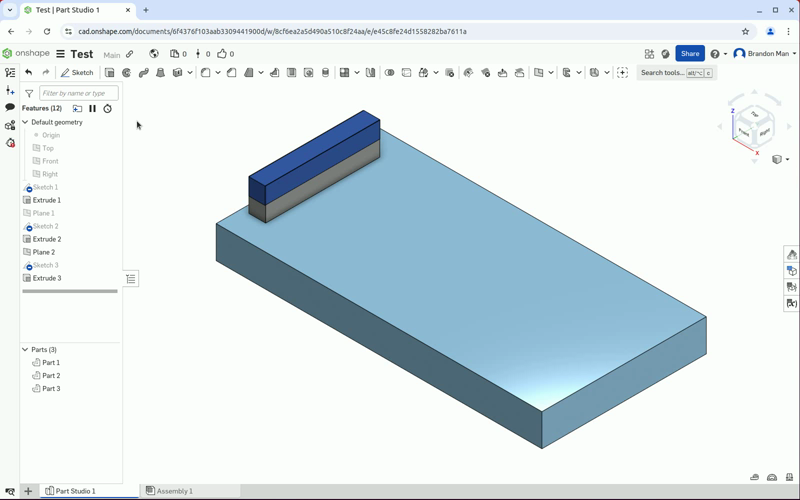
mouse_move(73, 189)
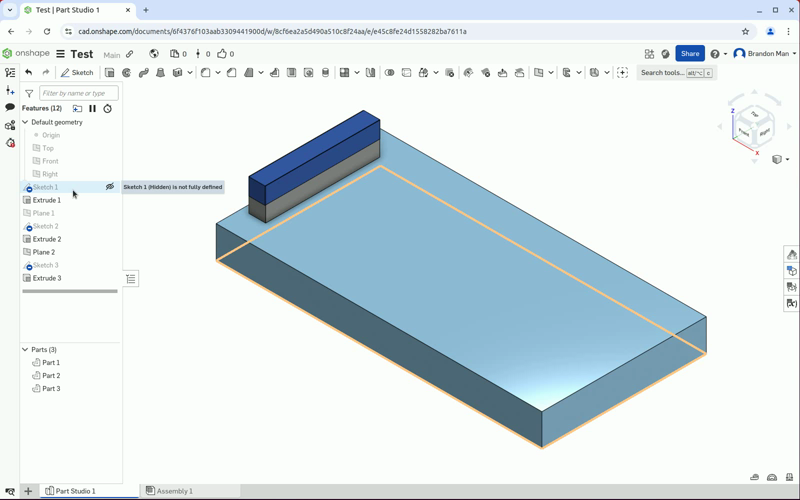
click(73, 189)